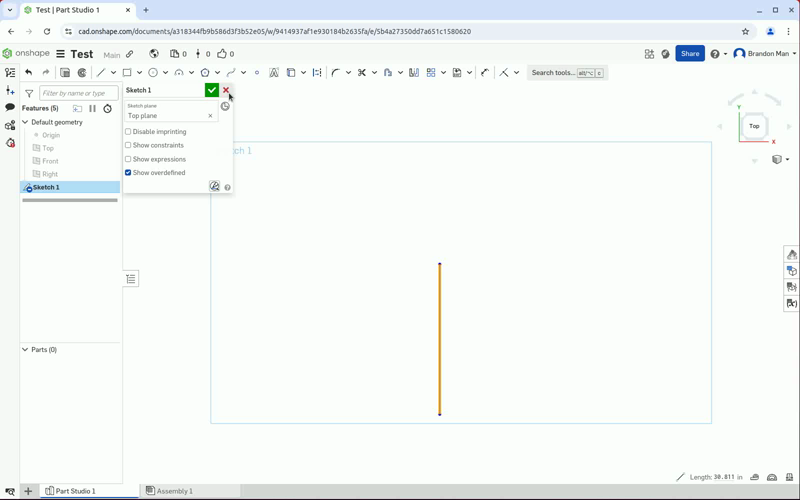
key(shift+h)
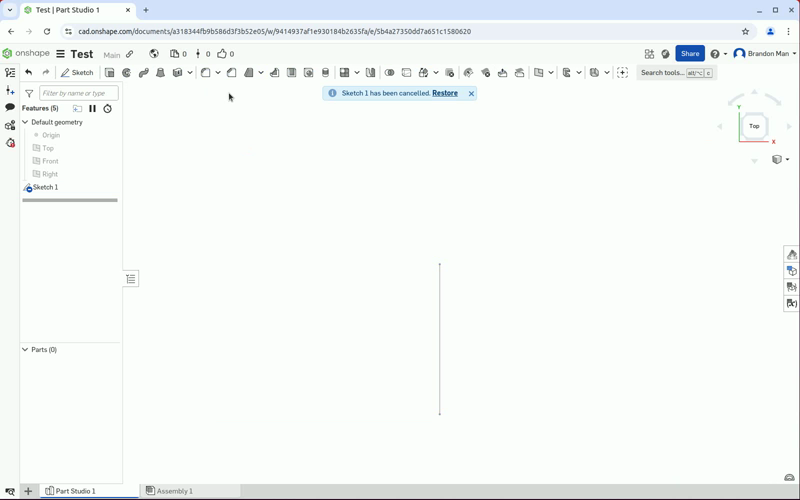
key(shift+s)
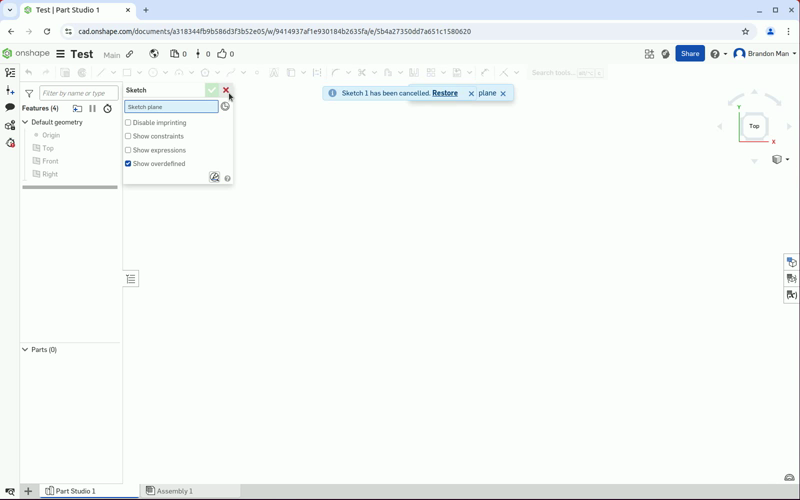
mouse_move(73, 150)
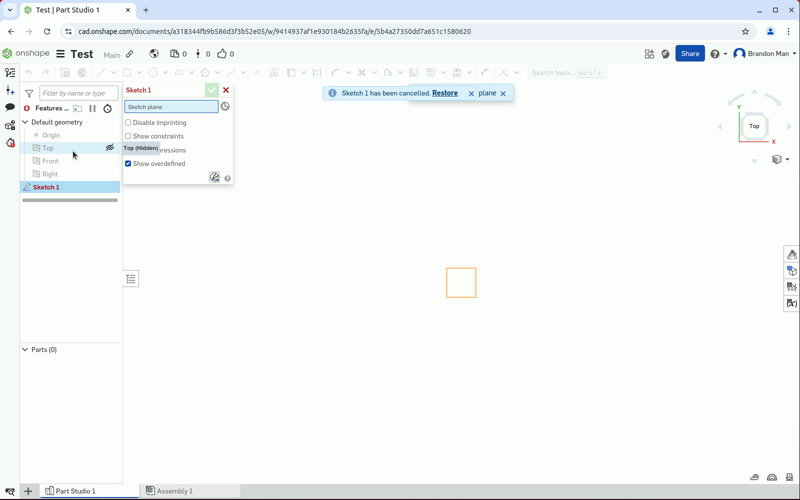
click(73, 150)
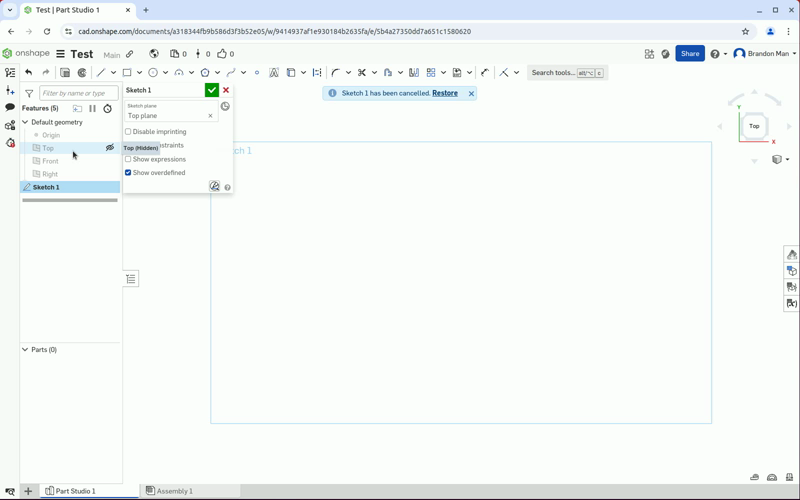
mouse_move(73, 352)
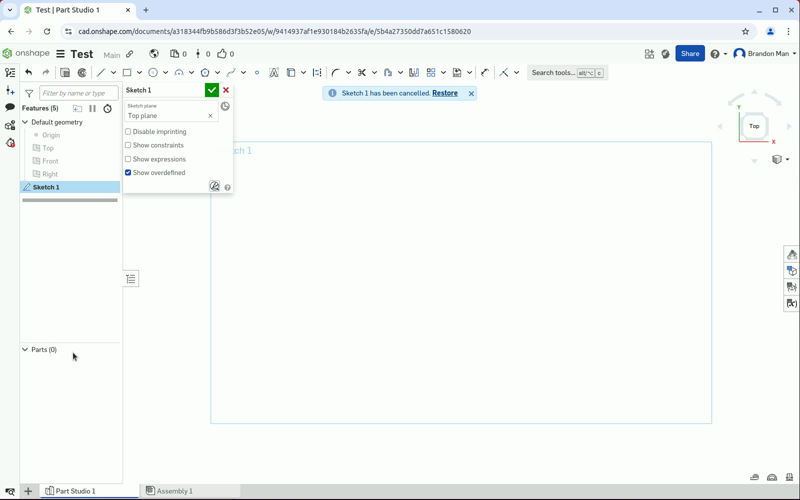
key(y)
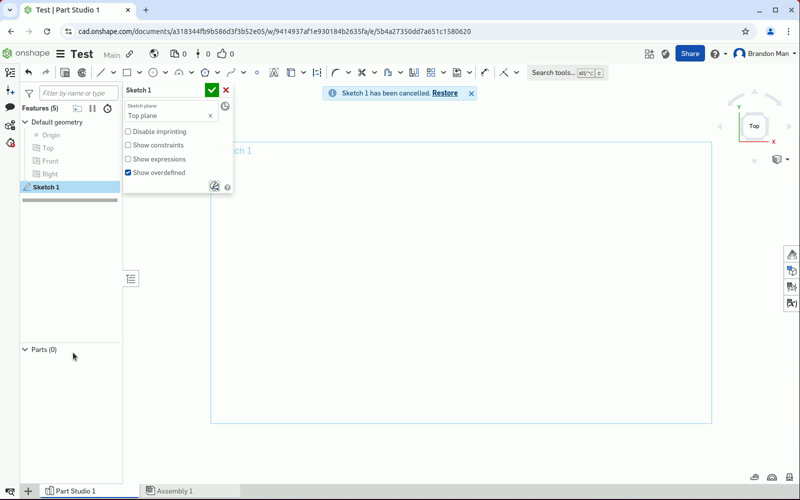
key(c)
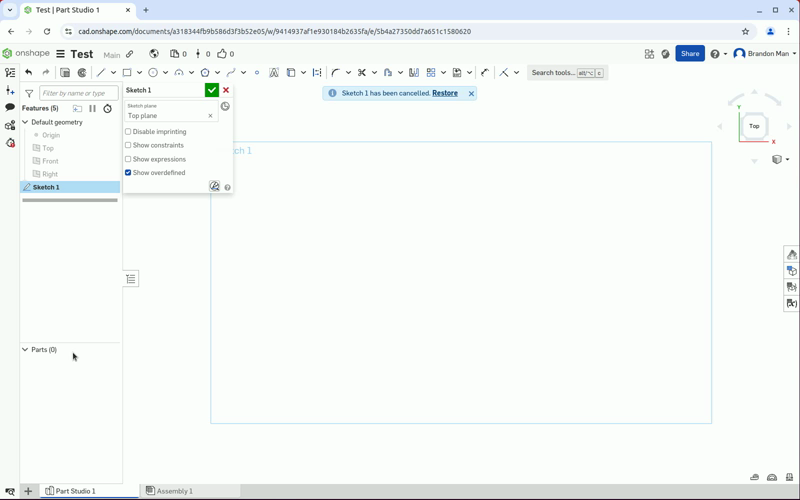
key_down(shift)
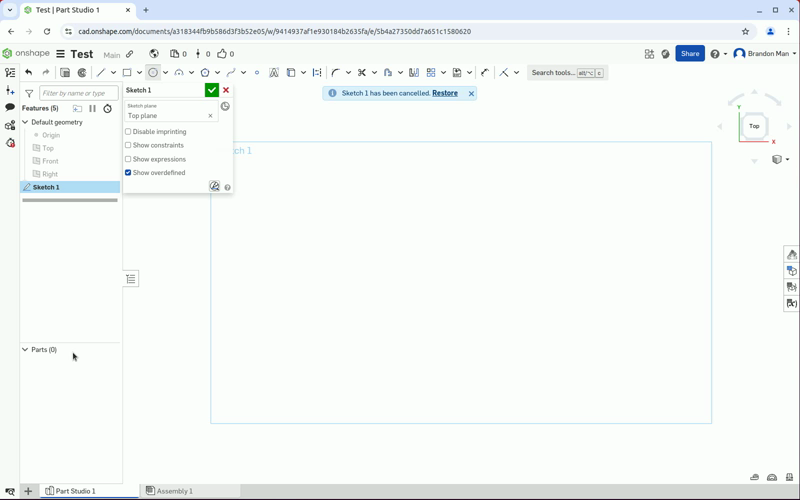
mouse_move(460, 204)
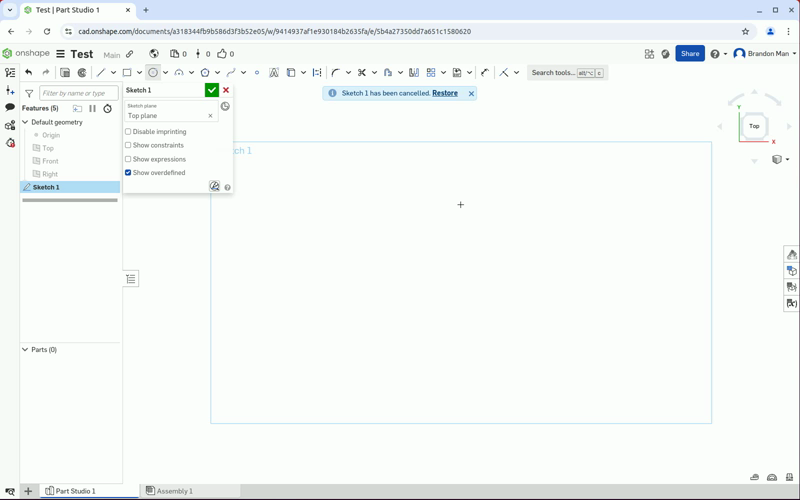
click(460, 204)
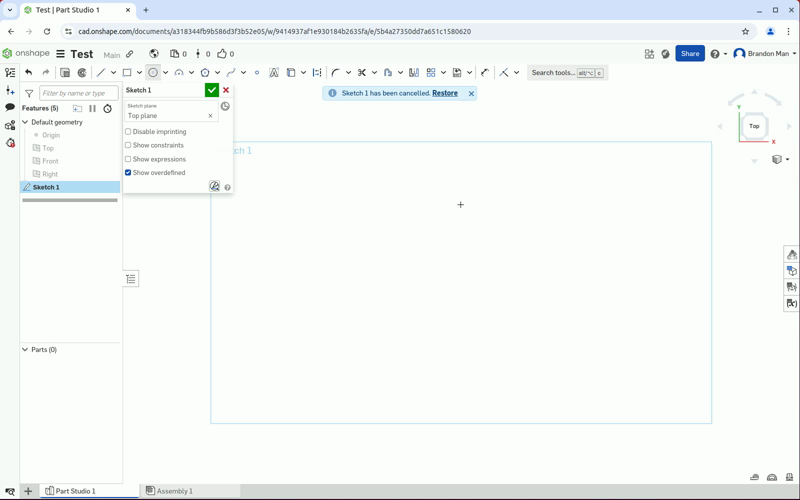
key_up(shift)
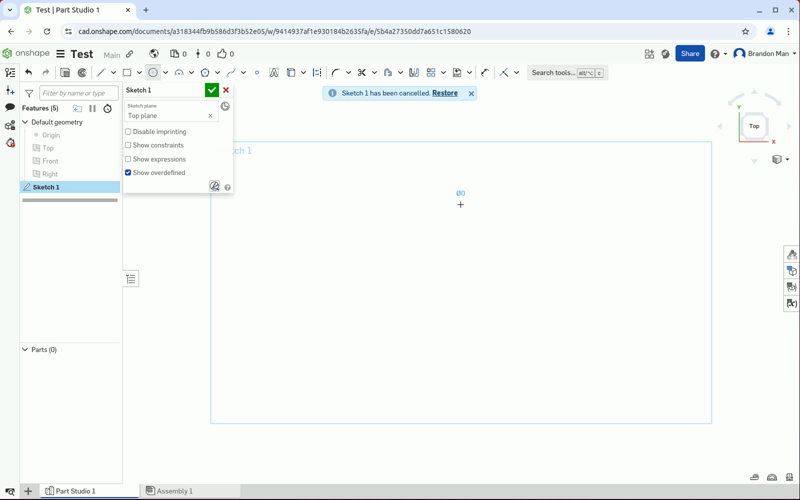
mouse_move(494, 204)
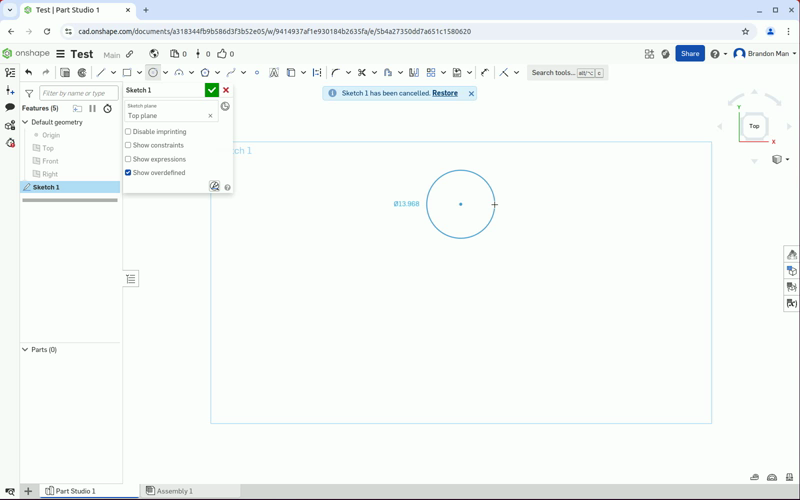
click(494, 204)
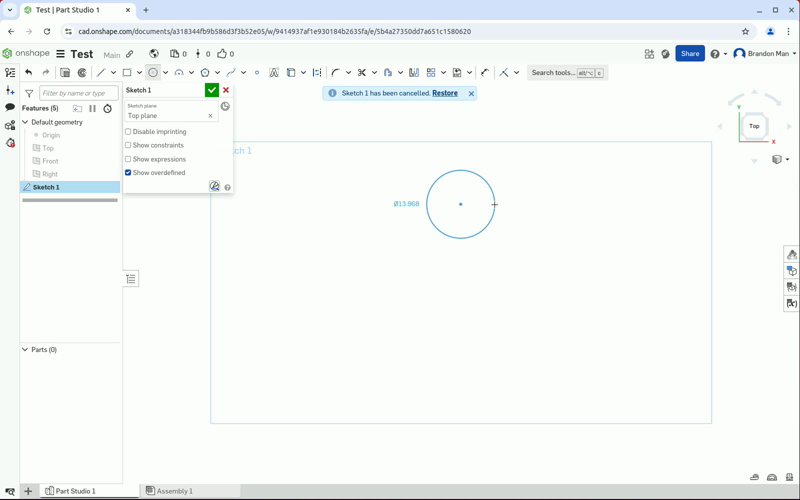
key(esc)
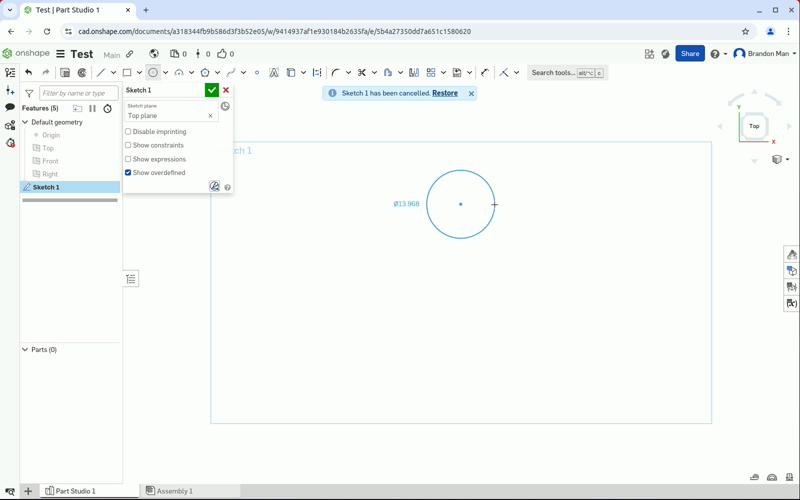
key(c)
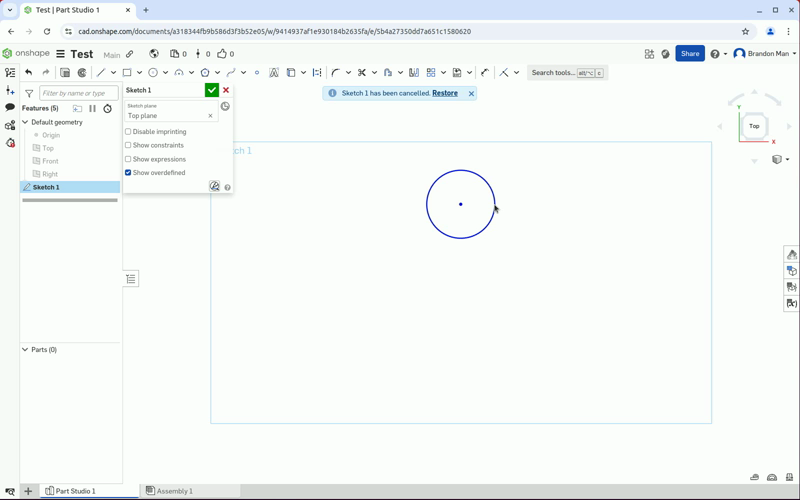
key_down(shift)
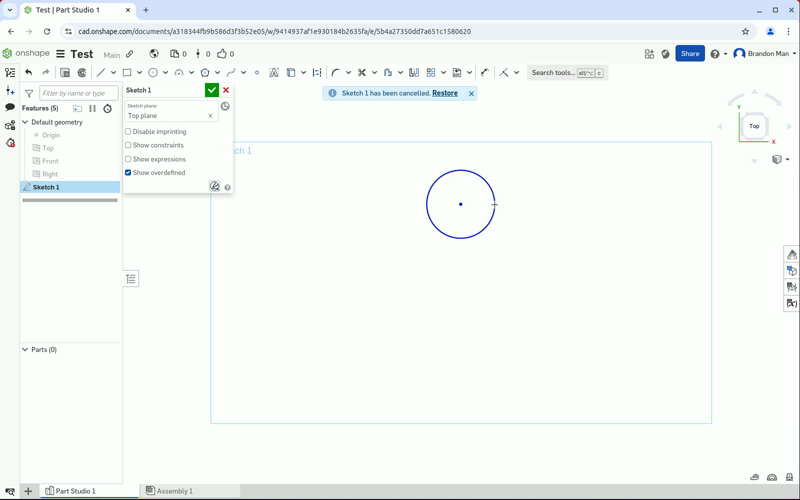
mouse_move(460, 204)
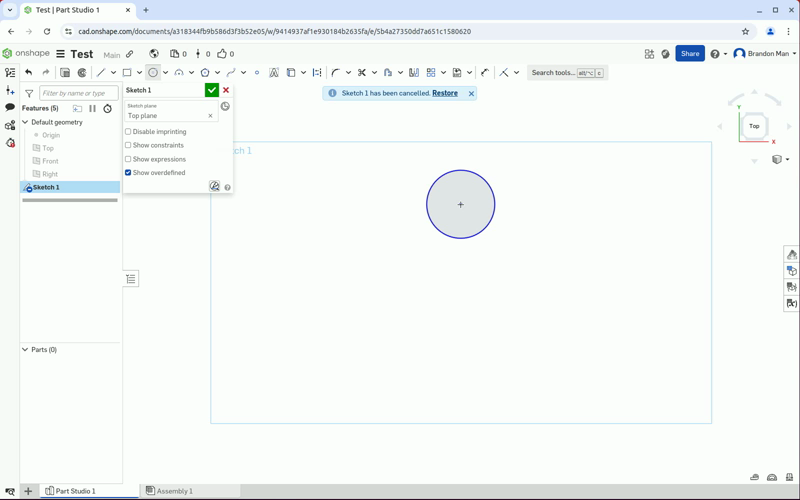
click(460, 204)
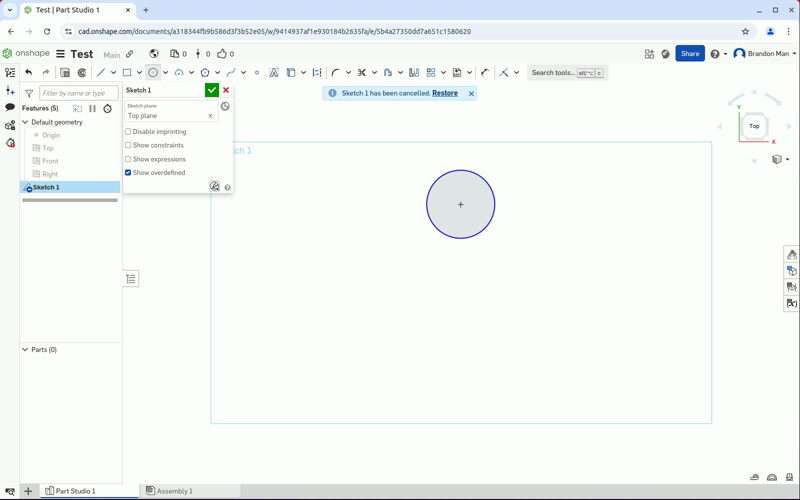
key_up(shift)
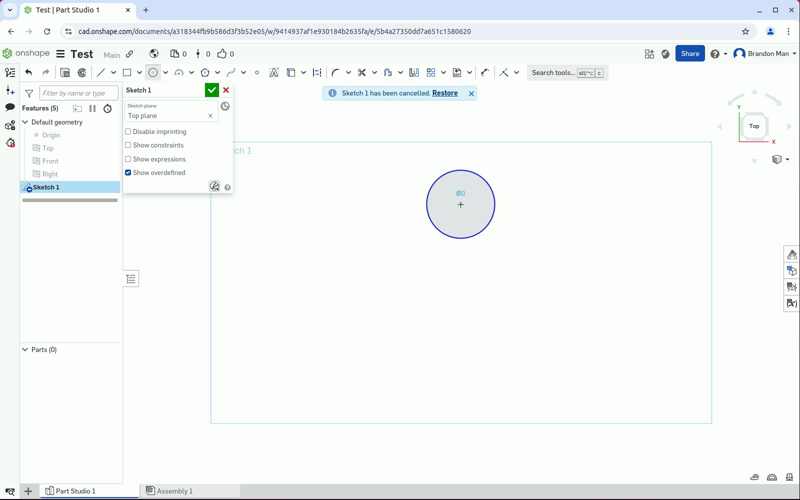
mouse_move(484, 204)
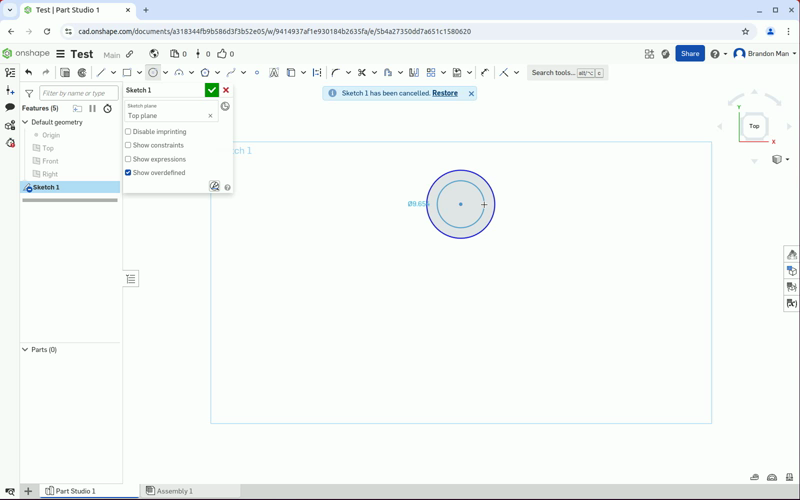
click(484, 204)
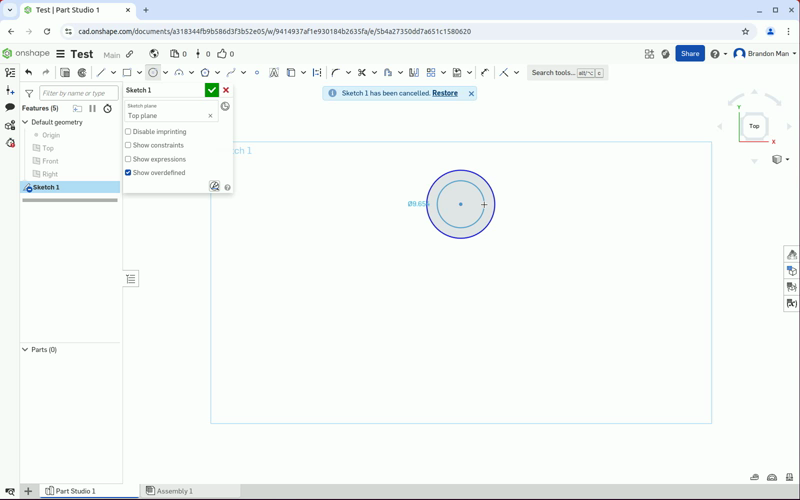
key(esc)
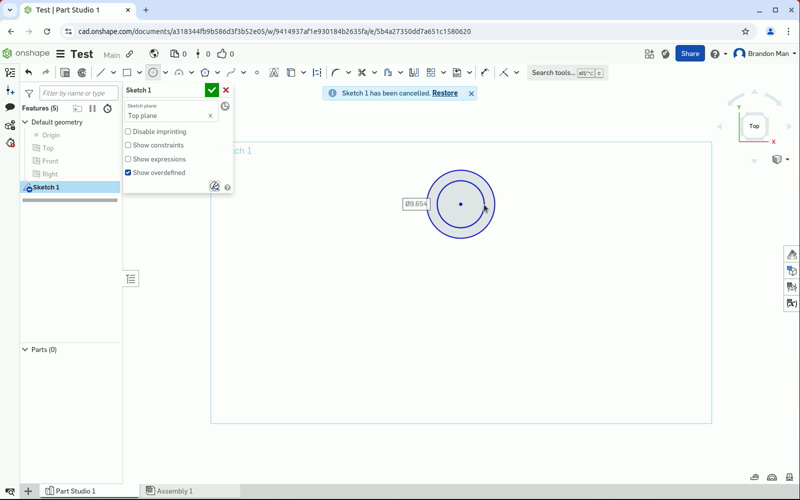
mouse_move(458, 231)
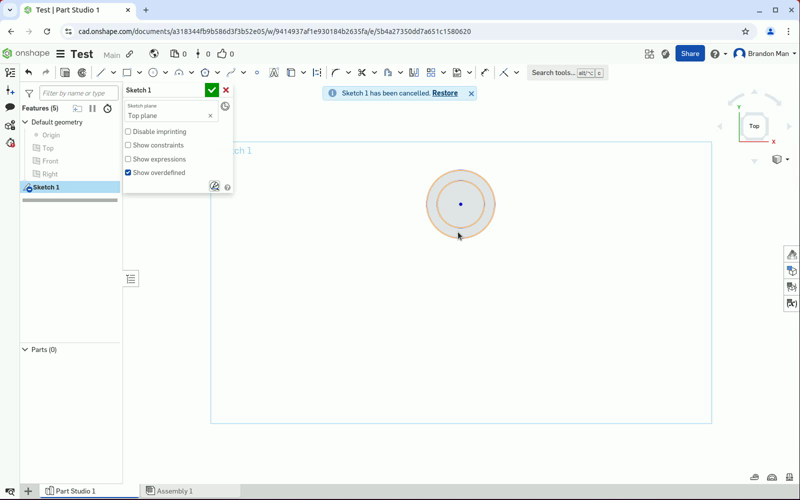
click(458, 231)
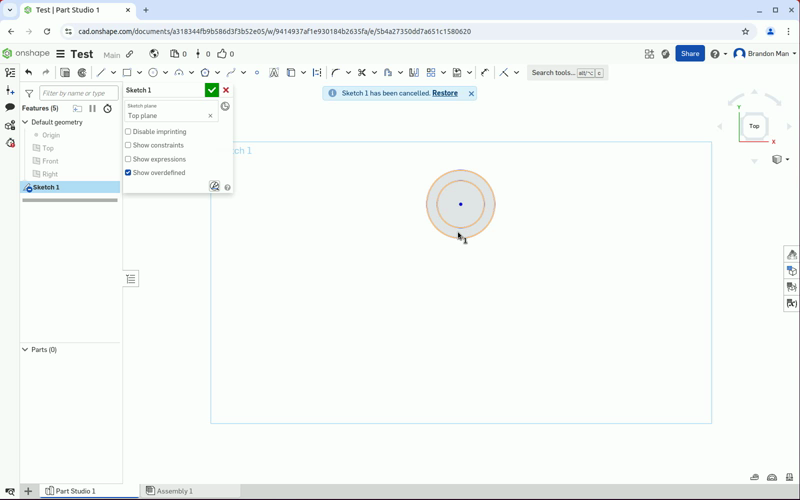
mouse_move(73, 352)
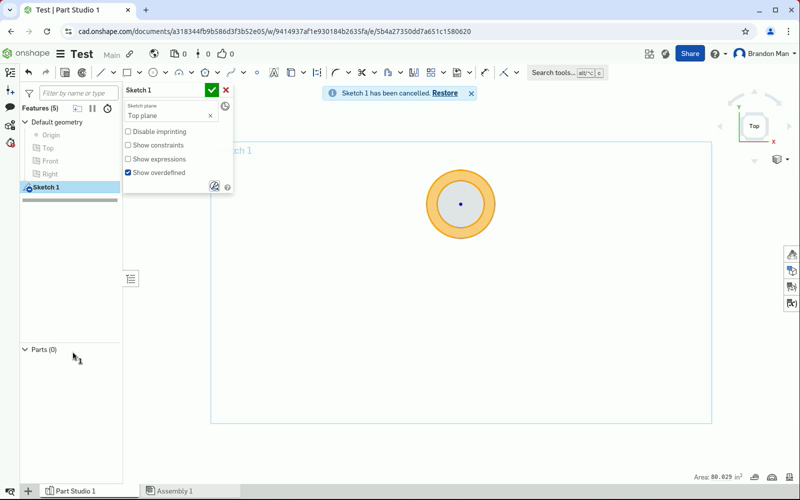
key(shift+y)
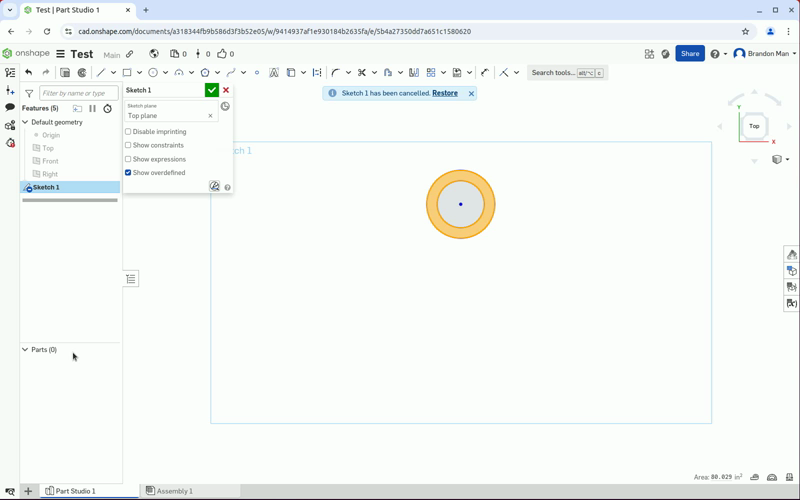
key(shift+e)
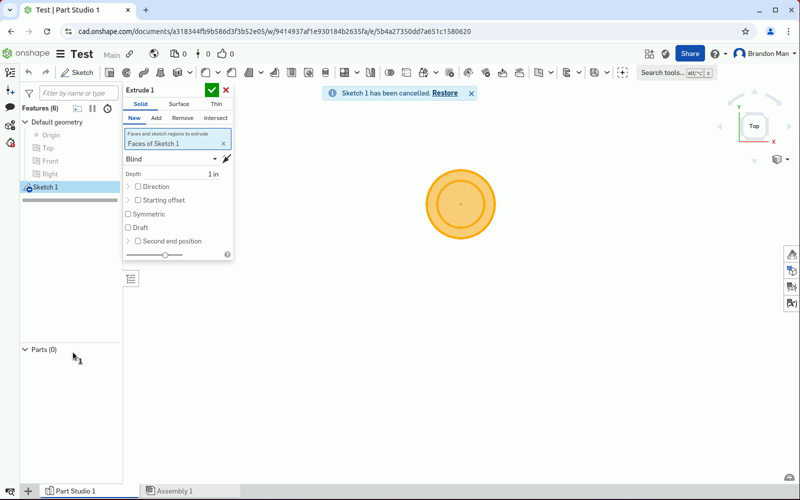
mouse_move(143, 106)
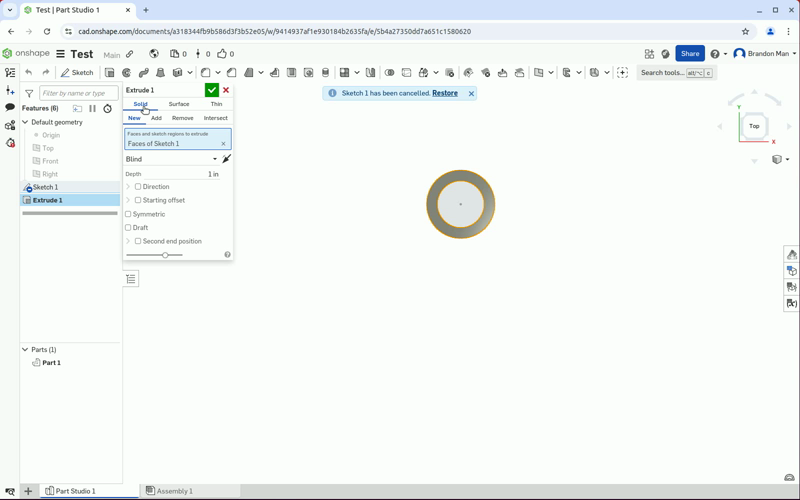
click(143, 106)
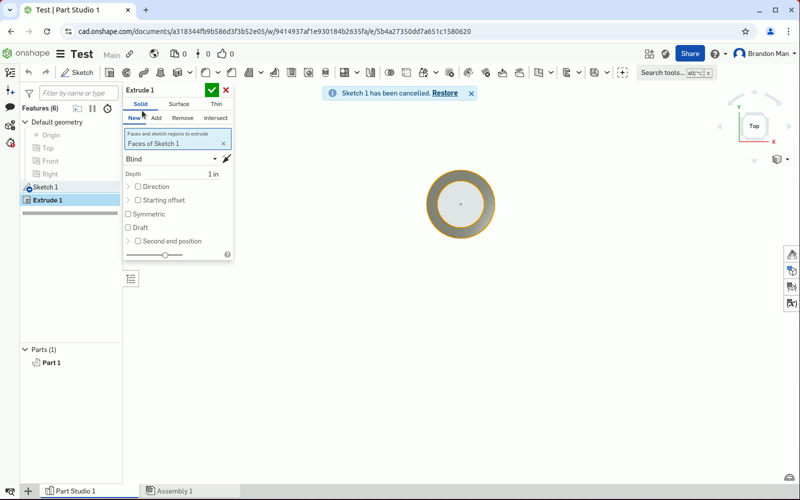
mouse_move(137, 120)
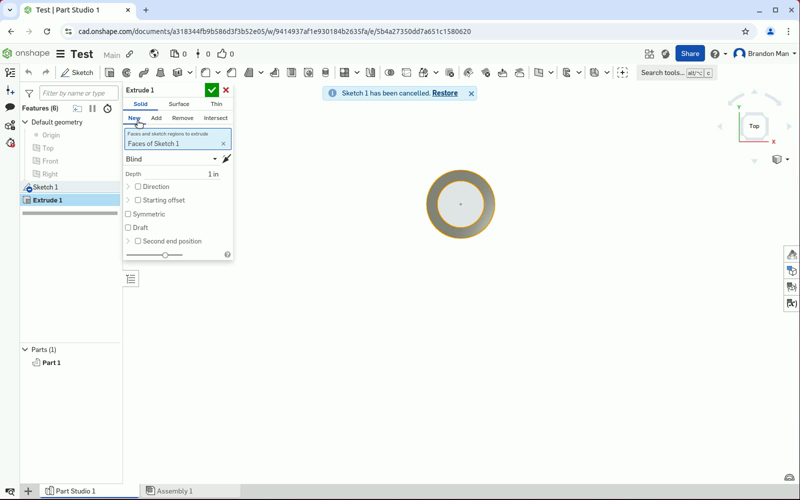
click(137, 120)
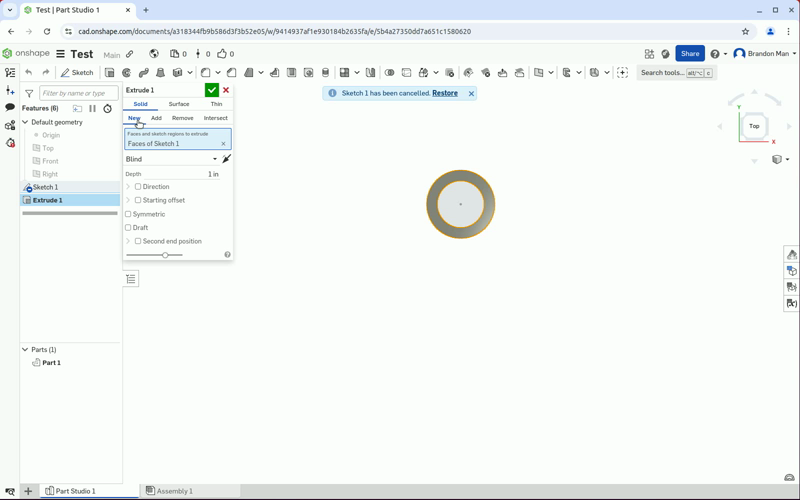
key(tab, 4)
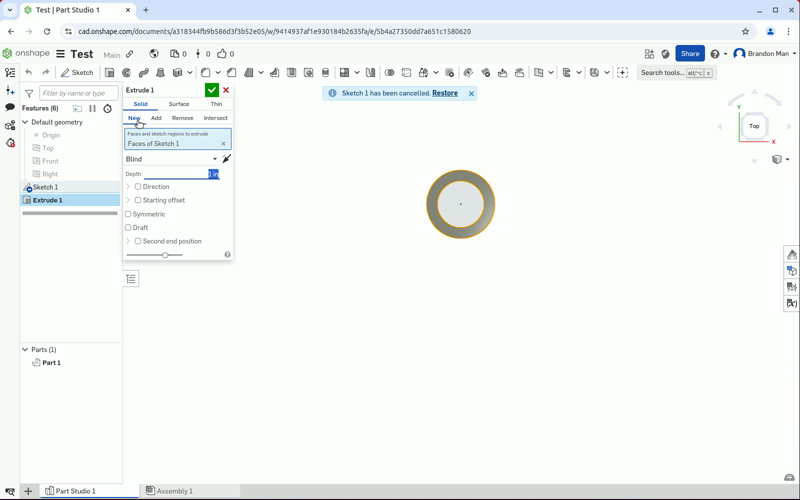
text(3.129)
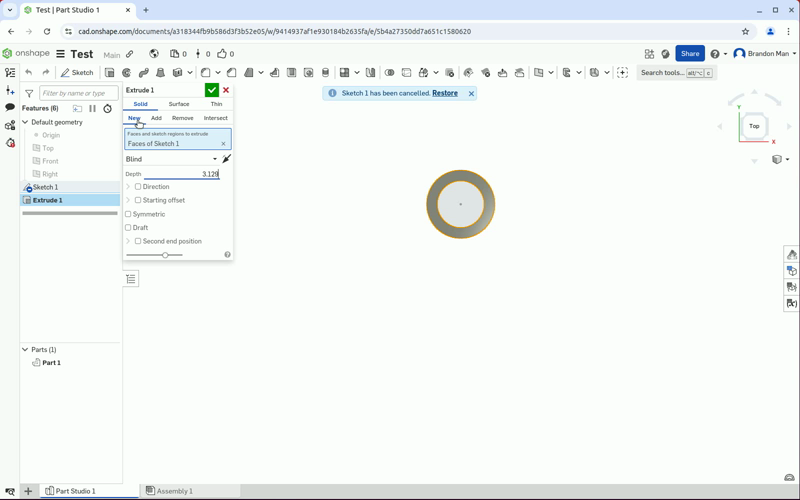
key(enter)
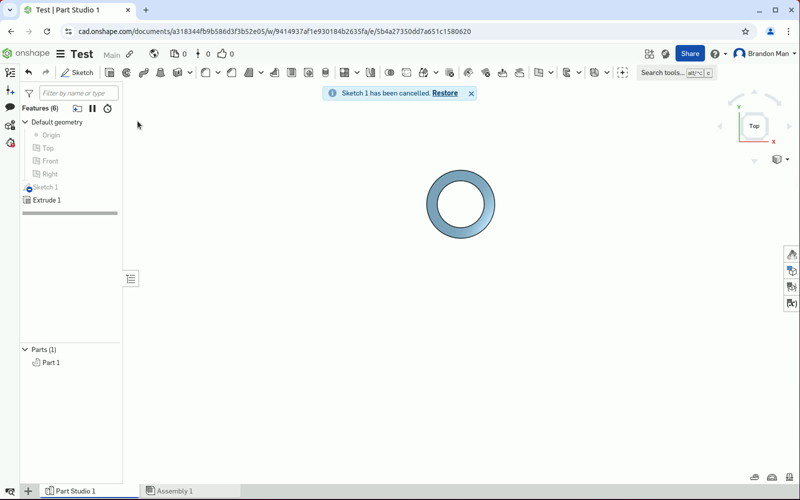
key(shift+h)
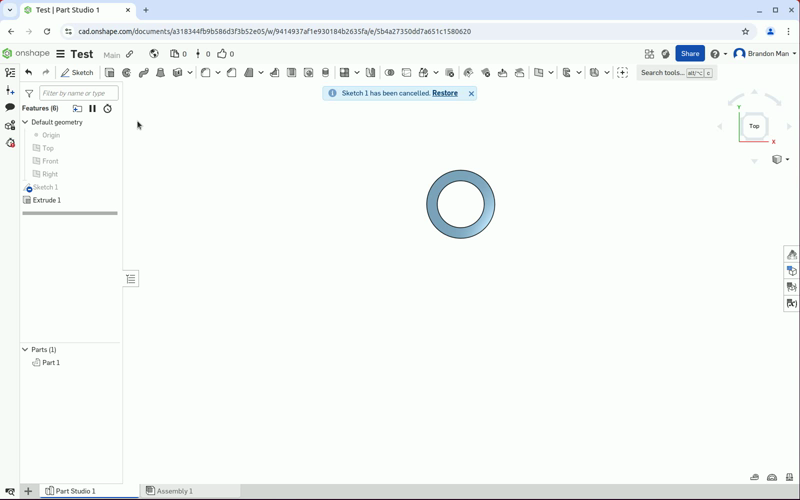
key(shift+h)
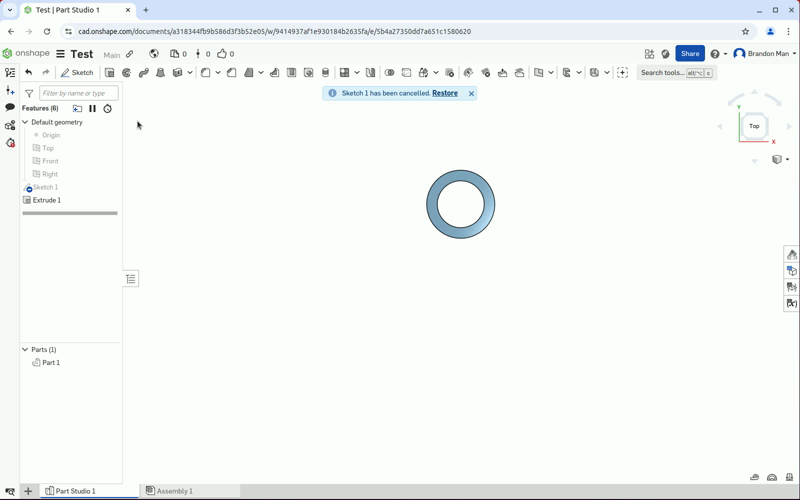
mouse_move(73, 189)
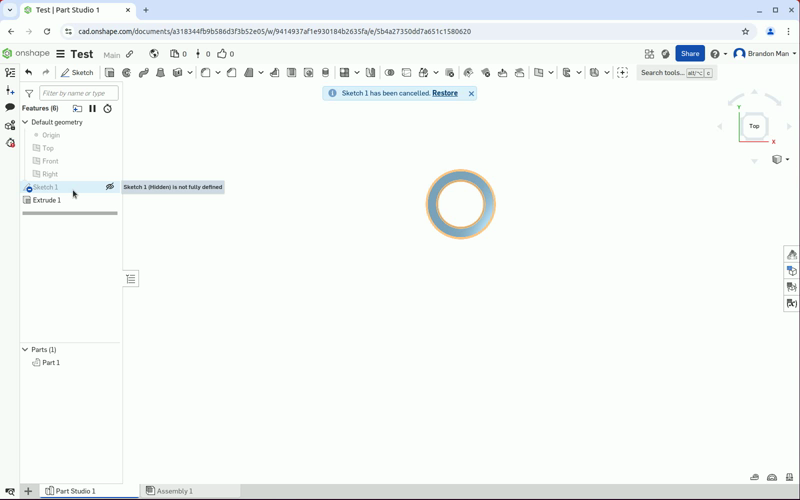
click(73, 189)
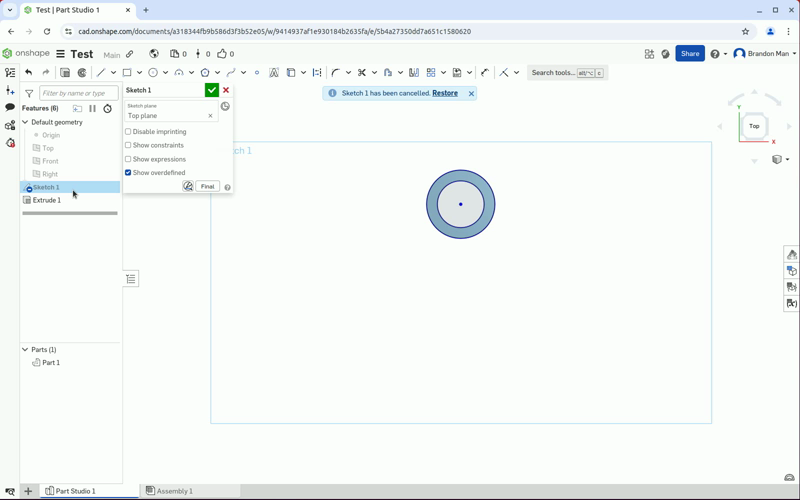
mouse_move(229, 92)
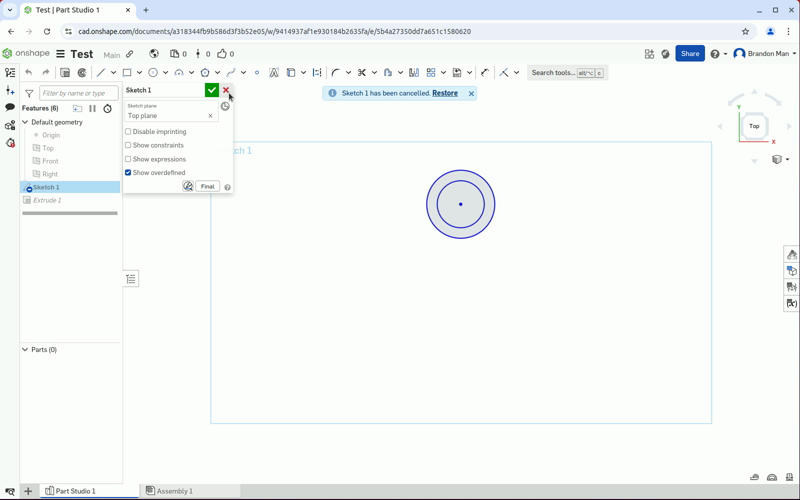
click(229, 92)
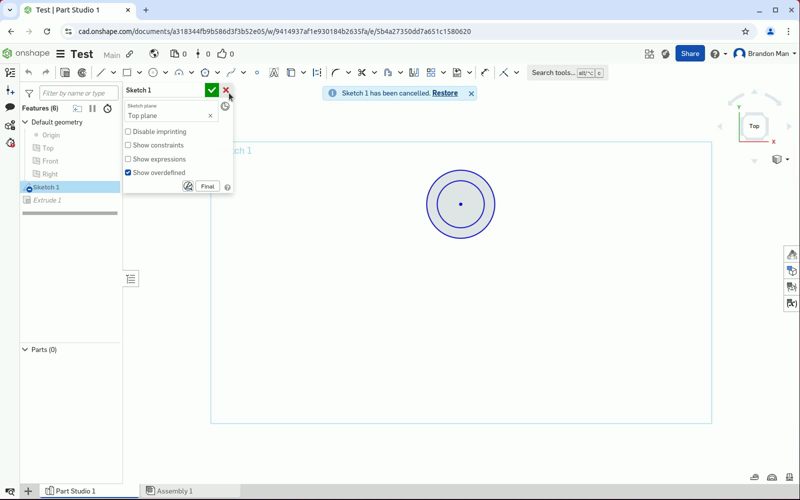
key(shift+s)
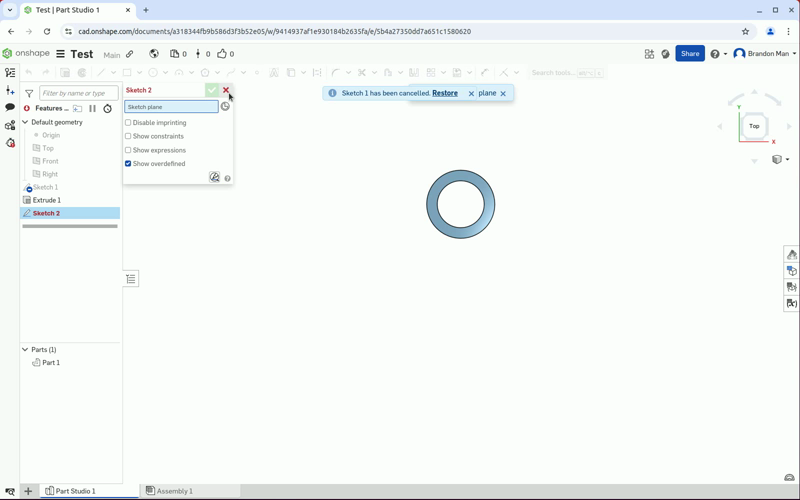
mouse_move(73, 150)
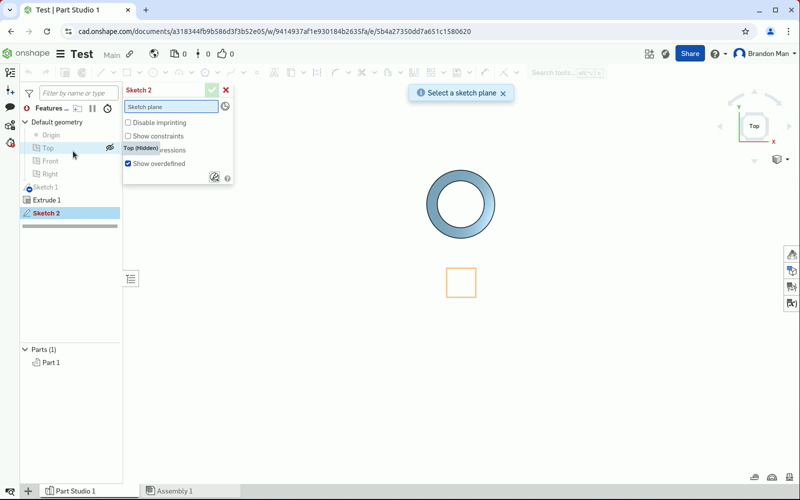
click(73, 150)
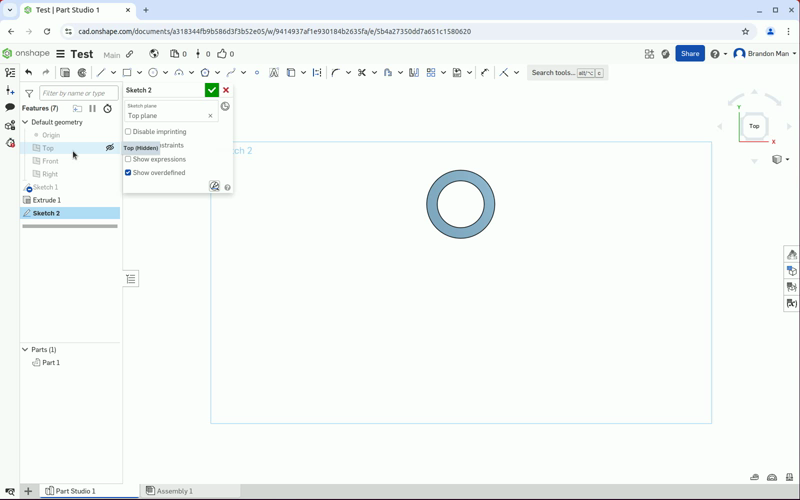
mouse_move(73, 352)
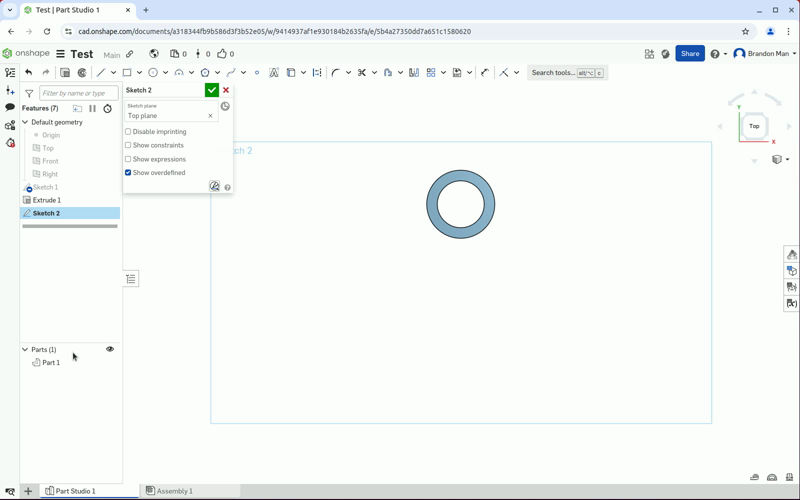
key(y)
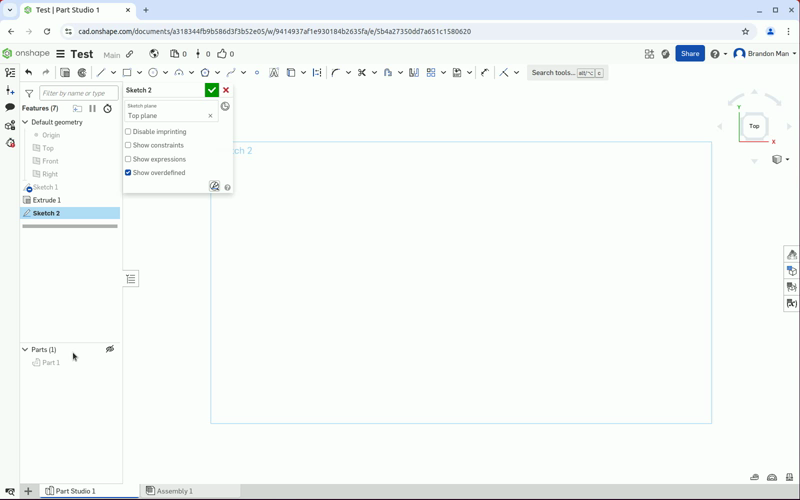
key(c)
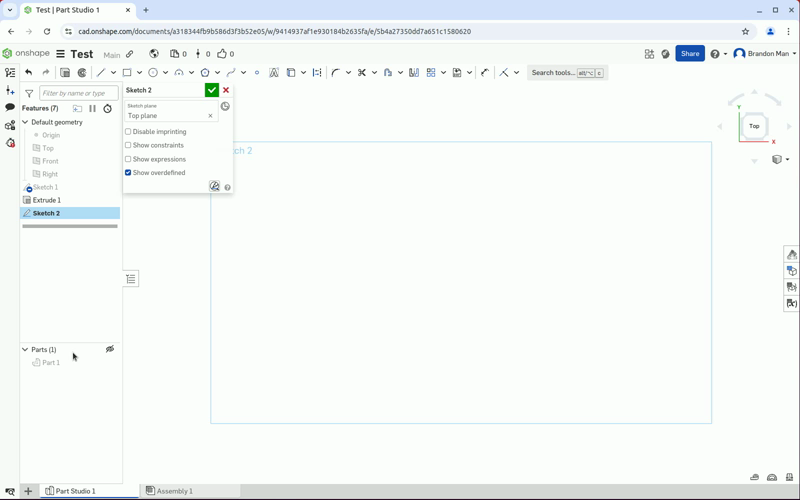
key_down(shift)
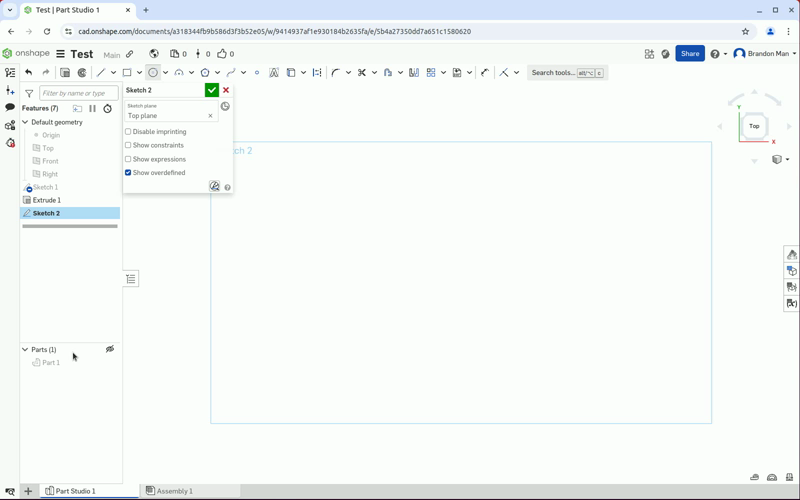
mouse_move(461, 282)
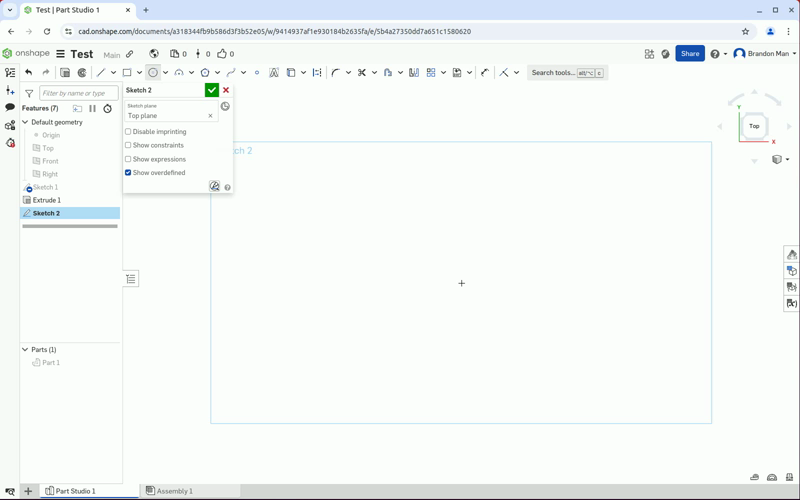
click(461, 282)
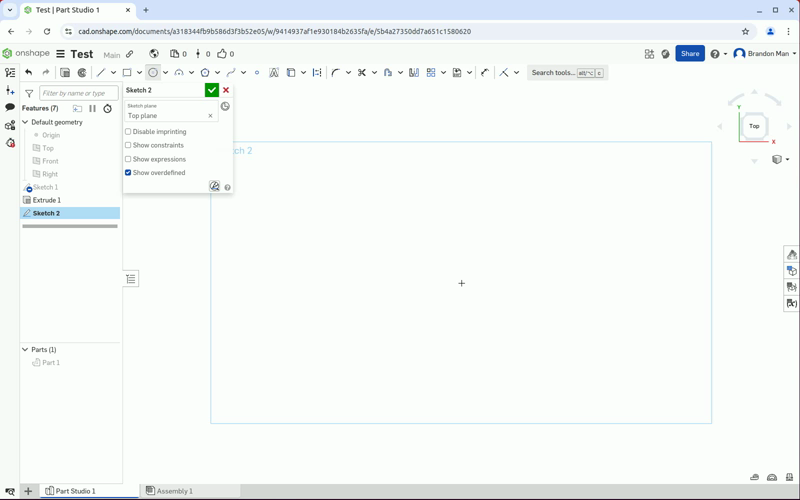
key_up(shift)
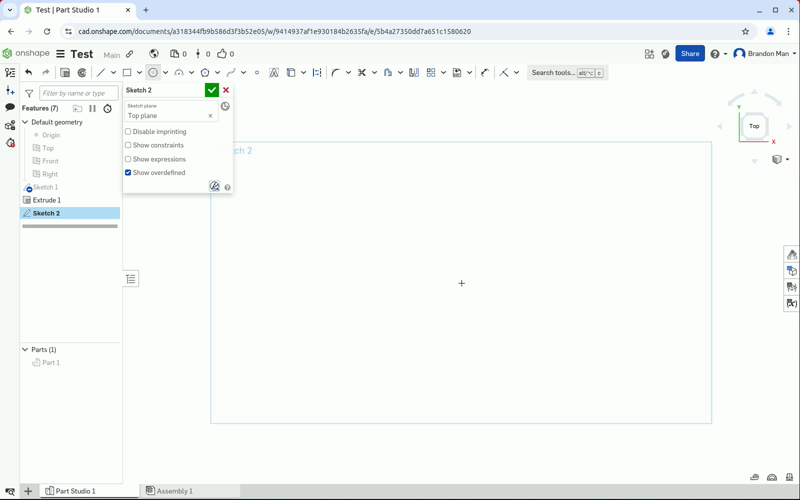
mouse_move(499, 282)
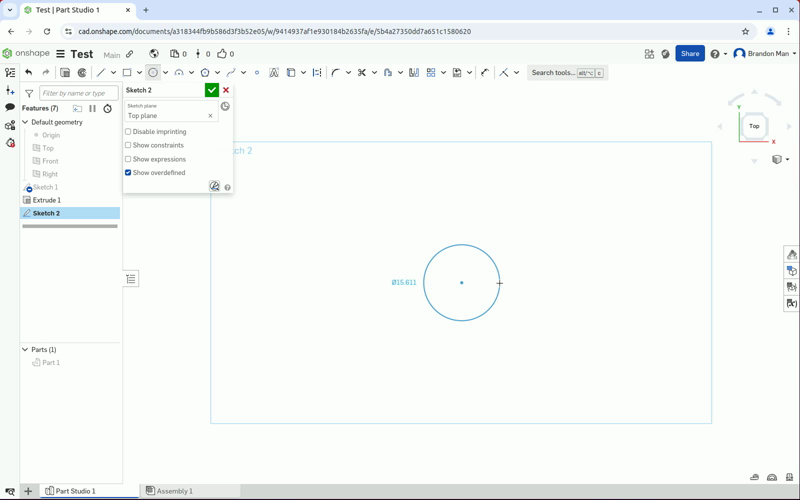
click(499, 282)
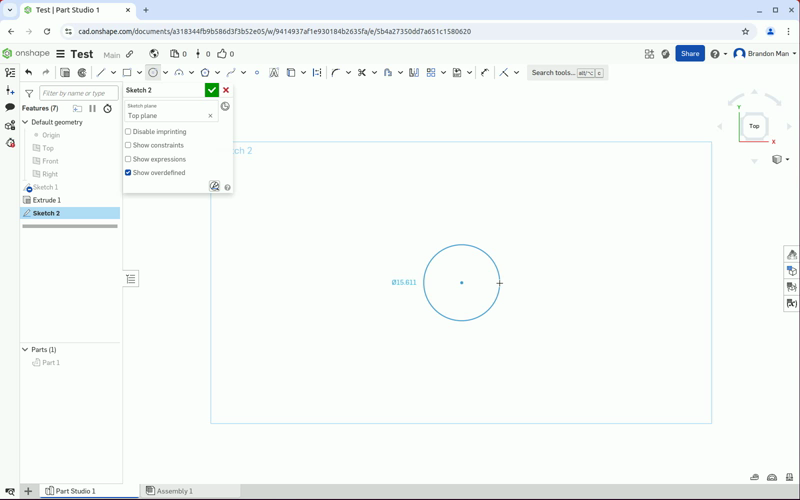
key(esc)
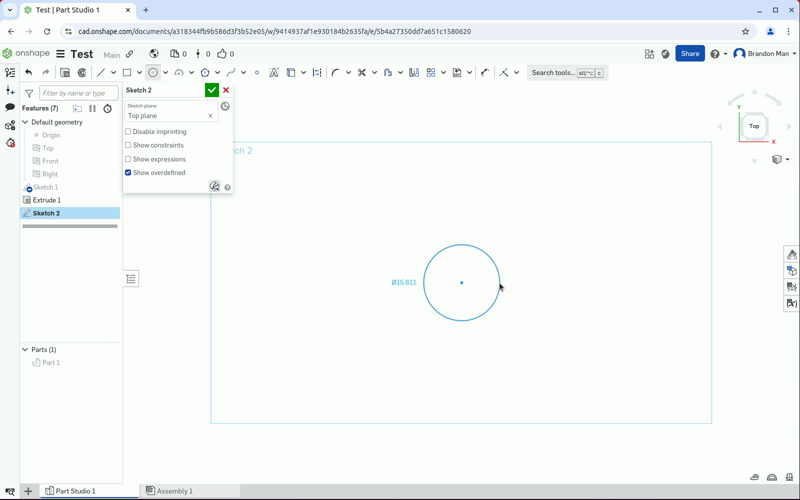
key(c)
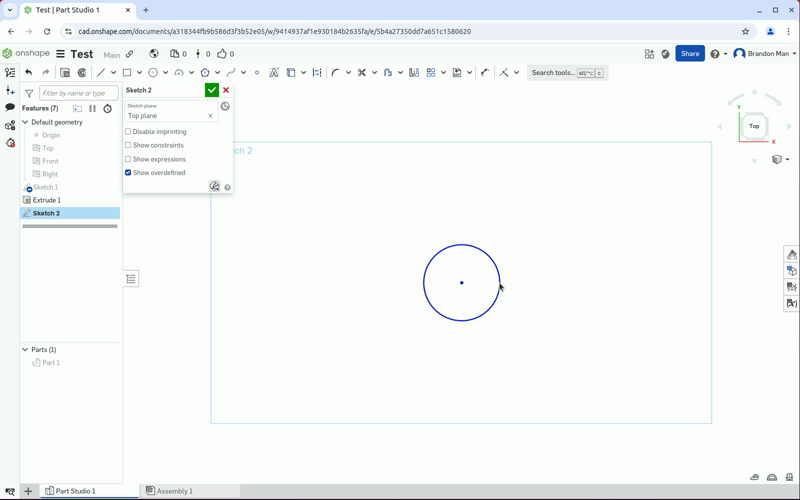
key_down(shift)
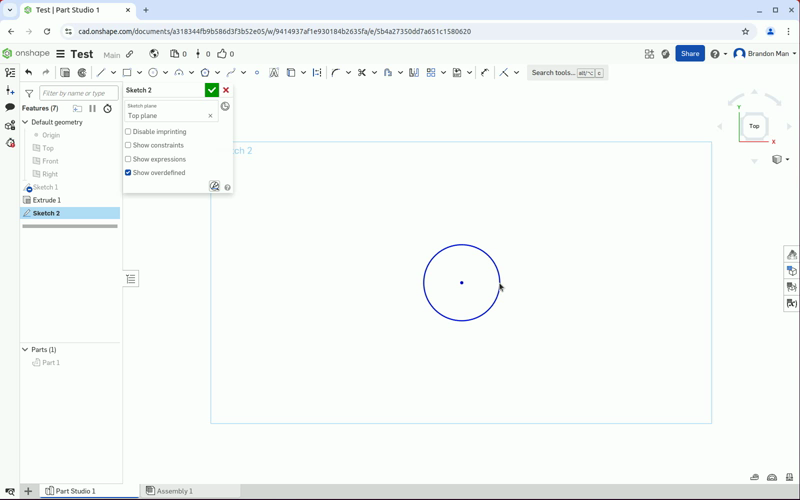
mouse_move(461, 282)
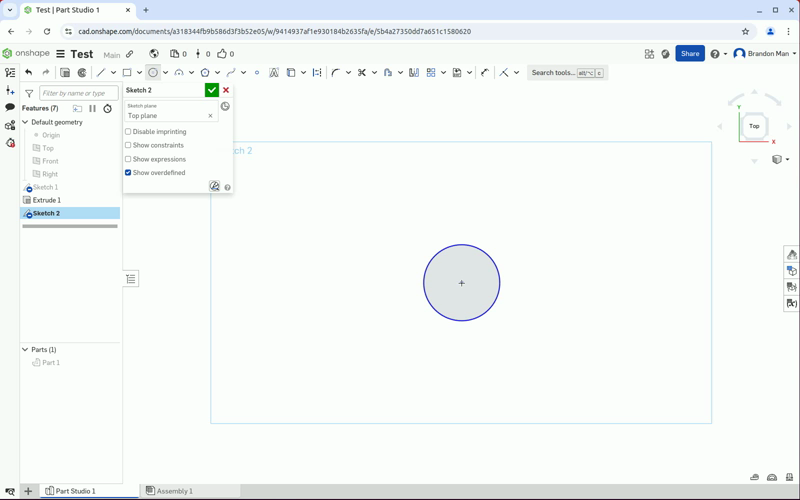
click(461, 282)
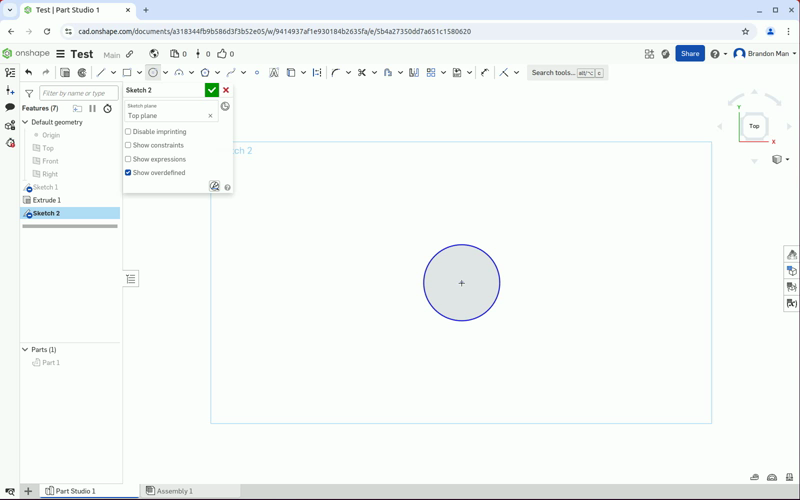
key_up(shift)
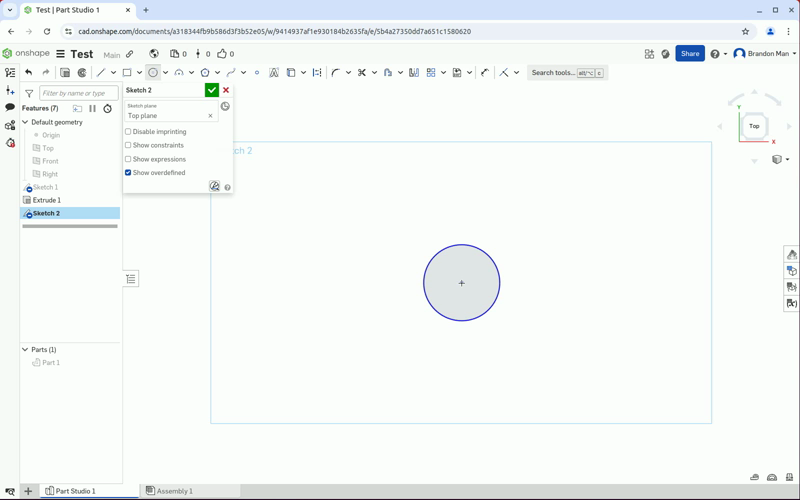
mouse_move(485, 282)
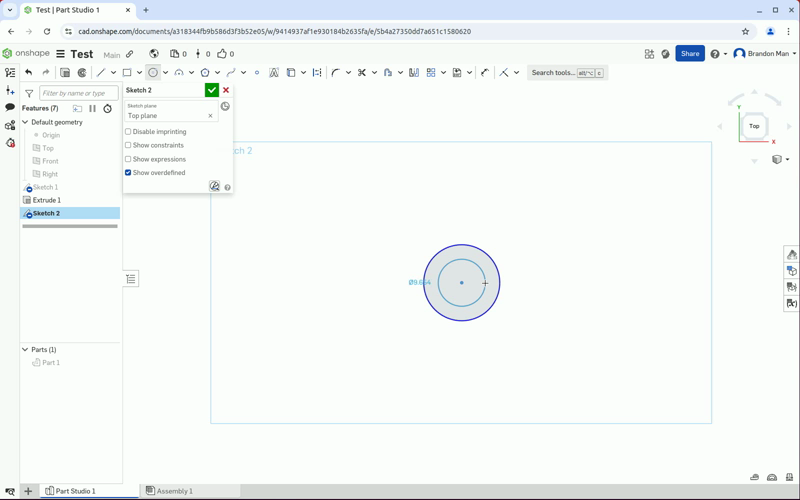
click(485, 282)
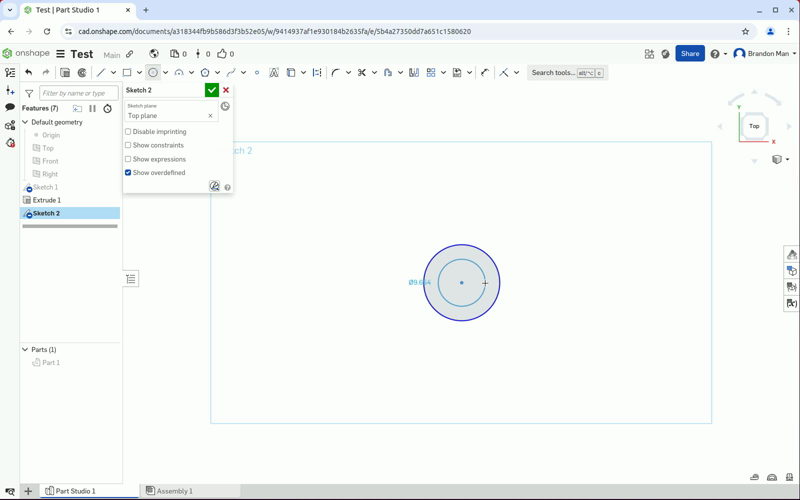
key(esc)
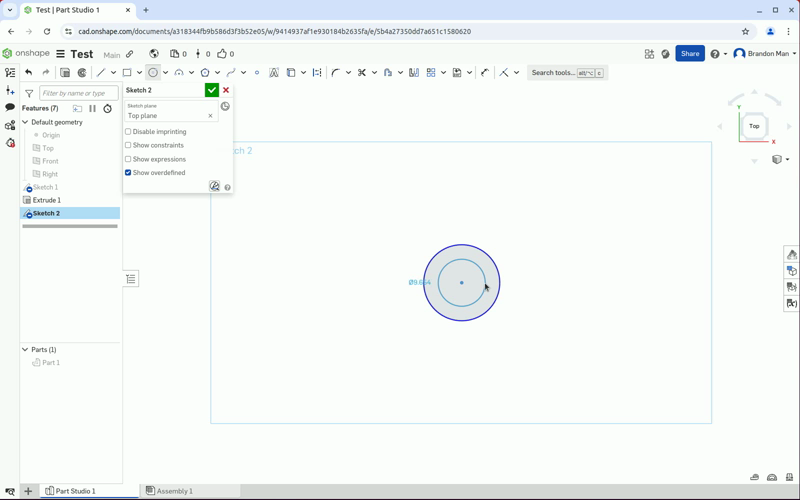
mouse_move(452, 250)
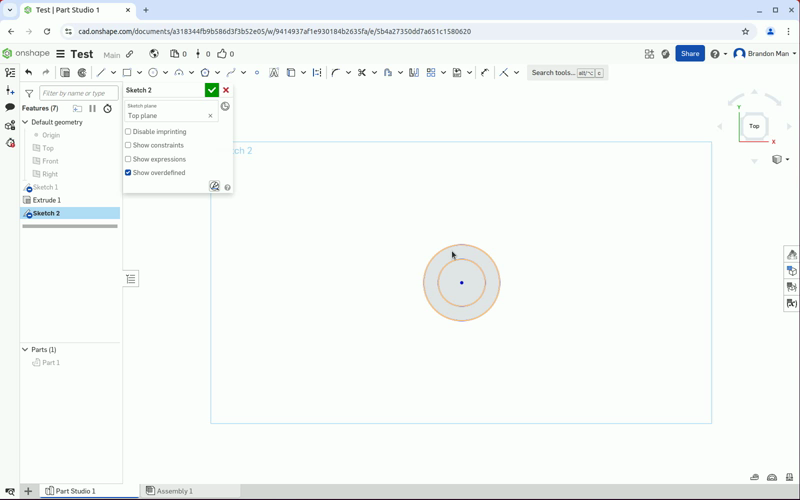
click(452, 250)
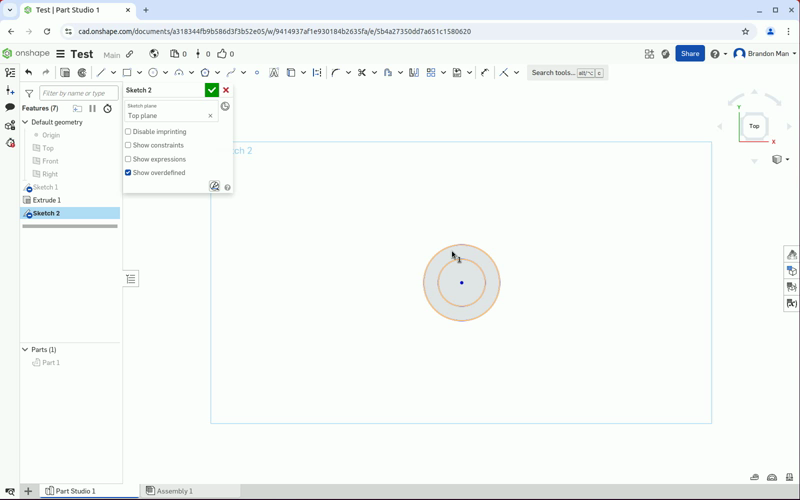
mouse_move(73, 352)
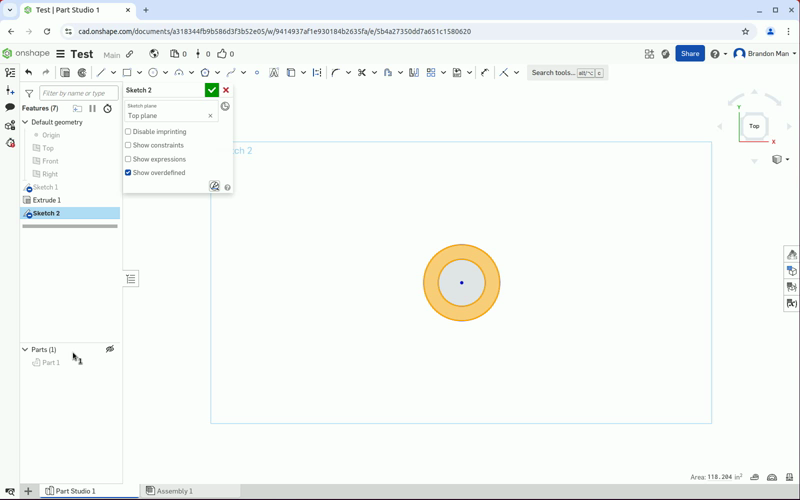
key(shift+y)
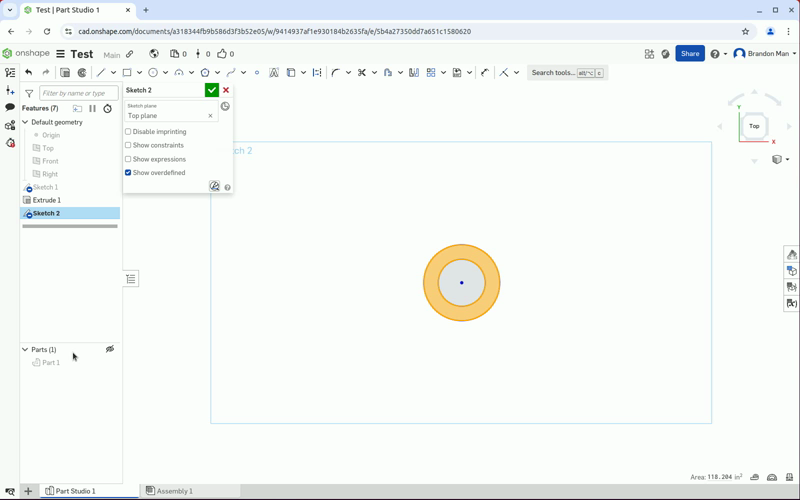
key(shift+e)
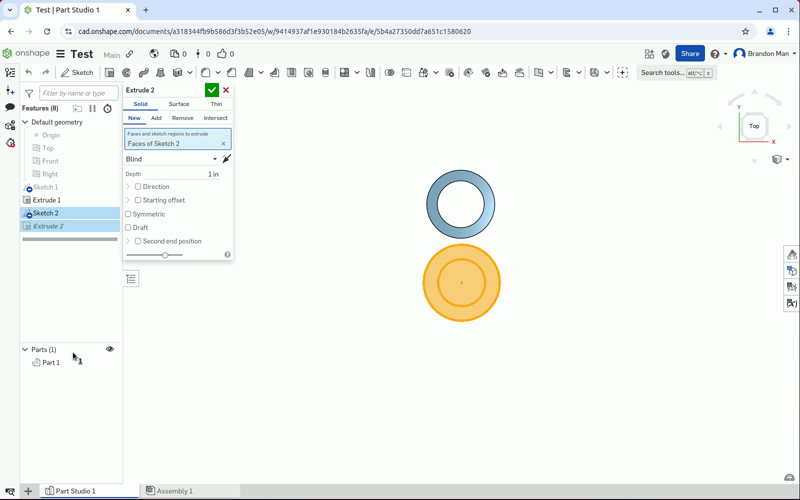
mouse_move(143, 106)
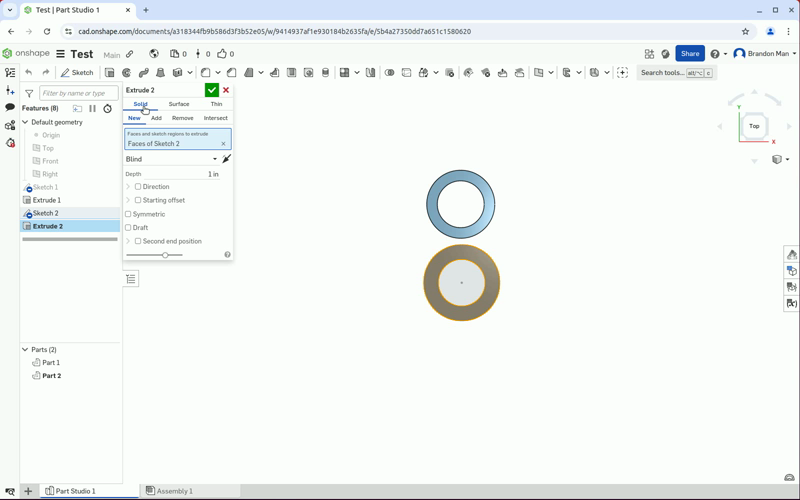
click(143, 106)
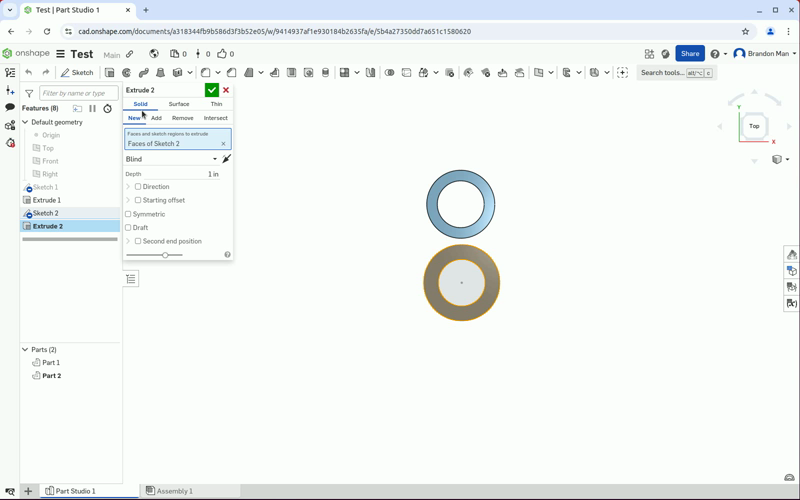
mouse_move(137, 120)
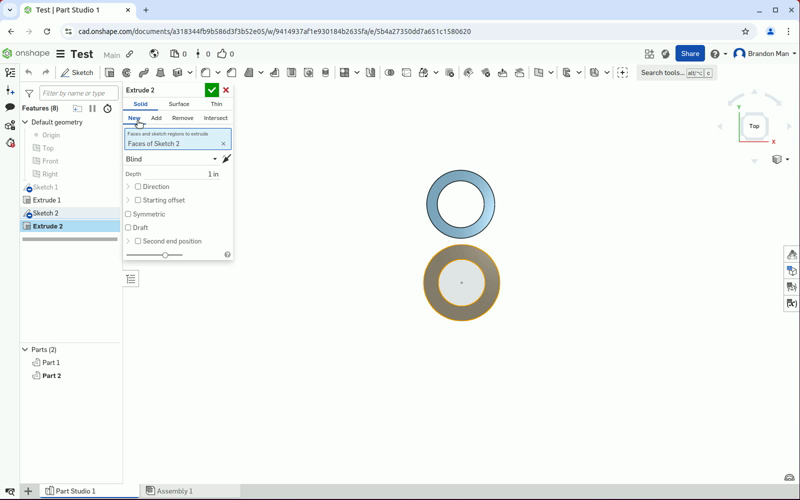
click(137, 120)
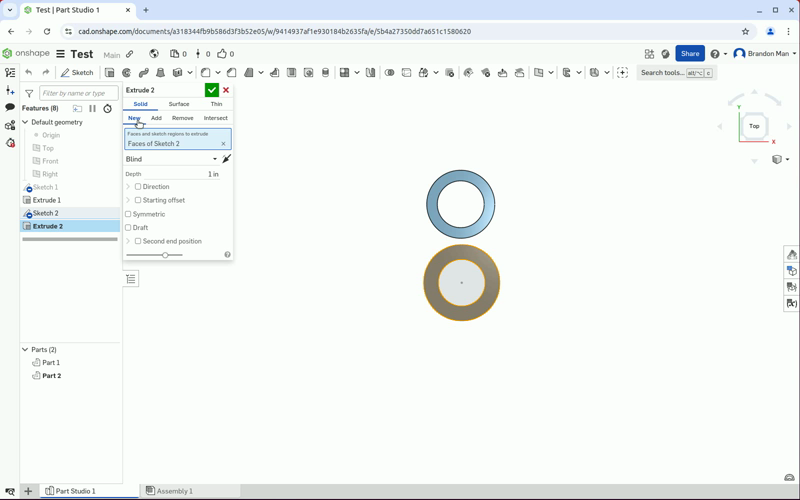
key(tab, 4)
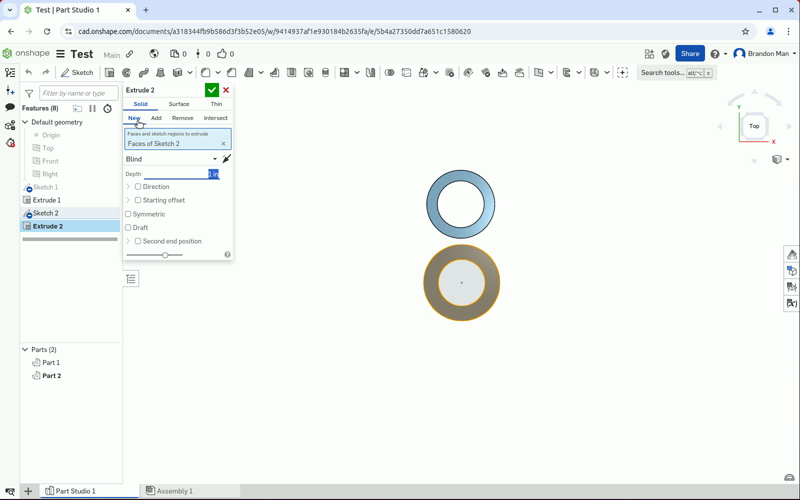
text(3.129)
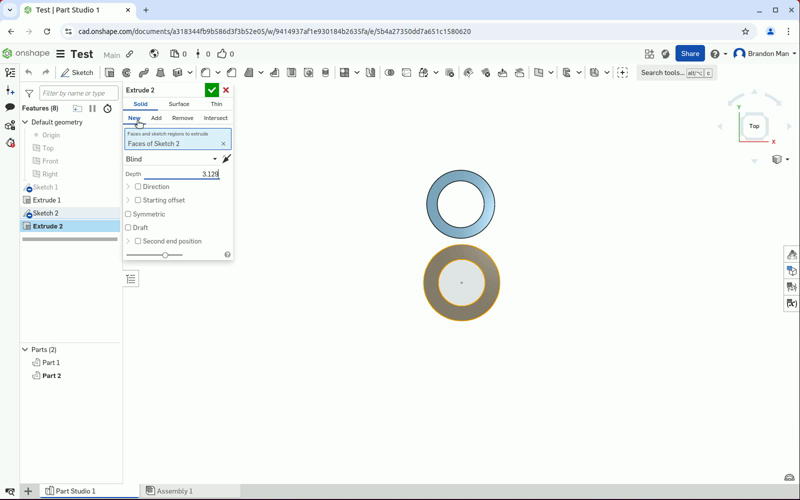
key(enter)
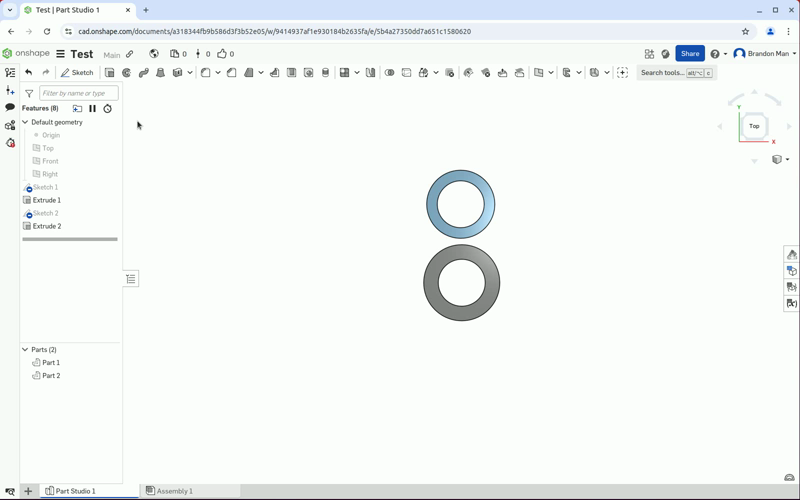
key(shift+h)
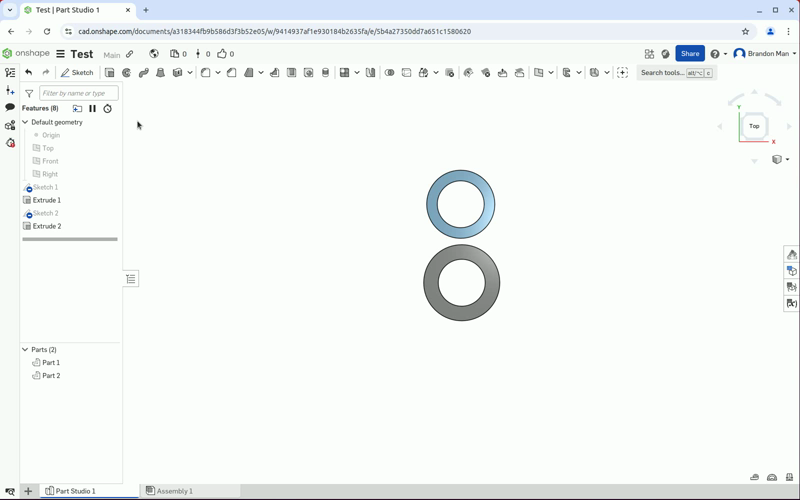
key(shift+h)
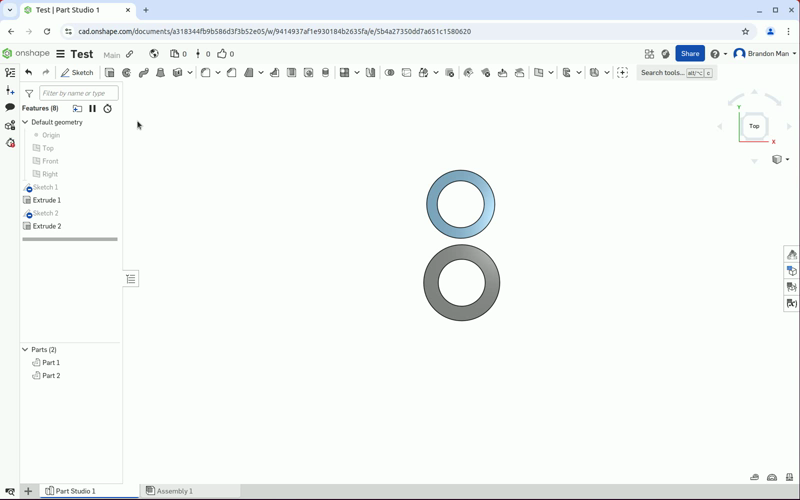
mouse_move(73, 189)
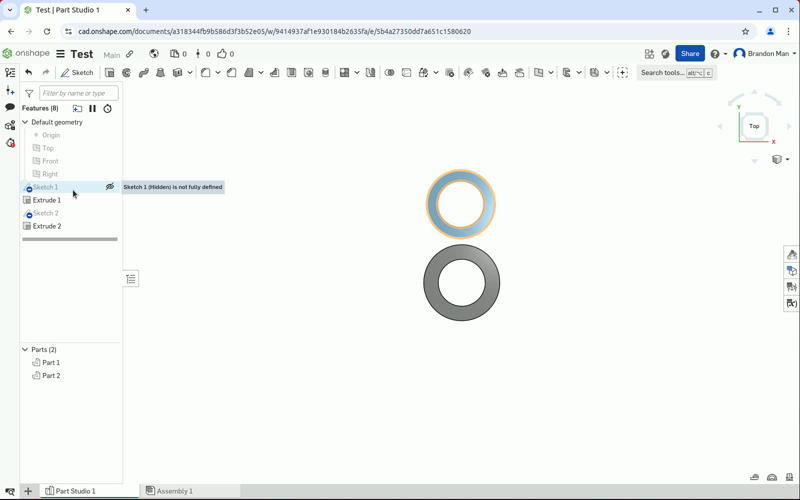
click(73, 189)
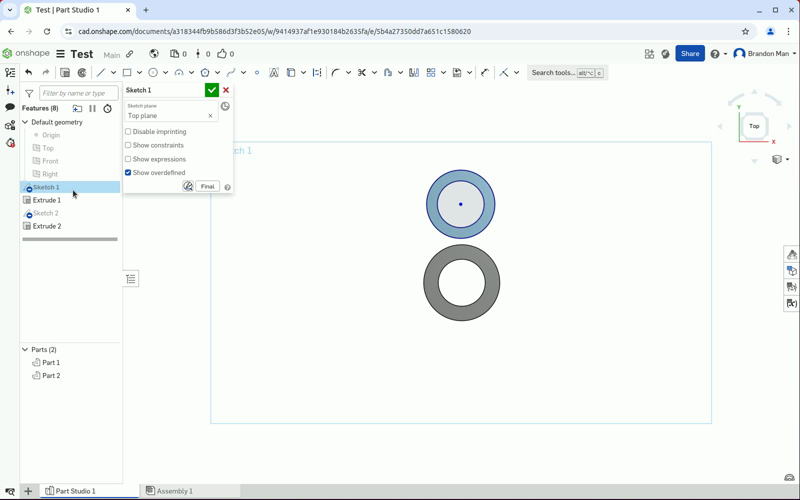
mouse_move(229, 92)
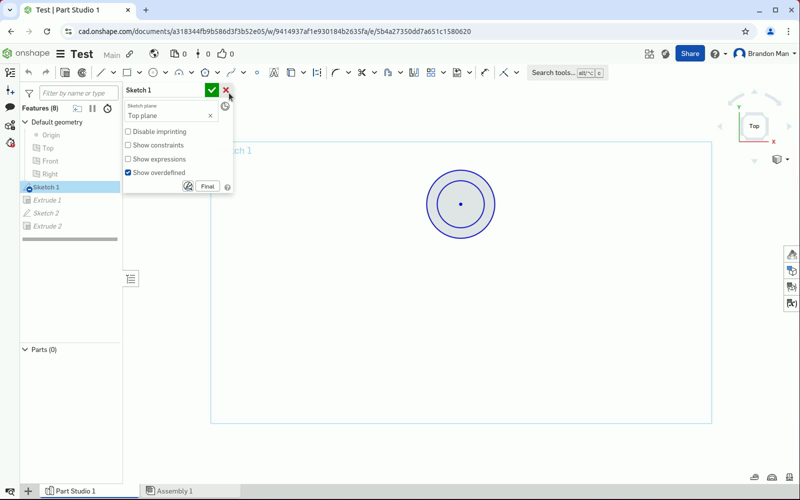
click(229, 92)
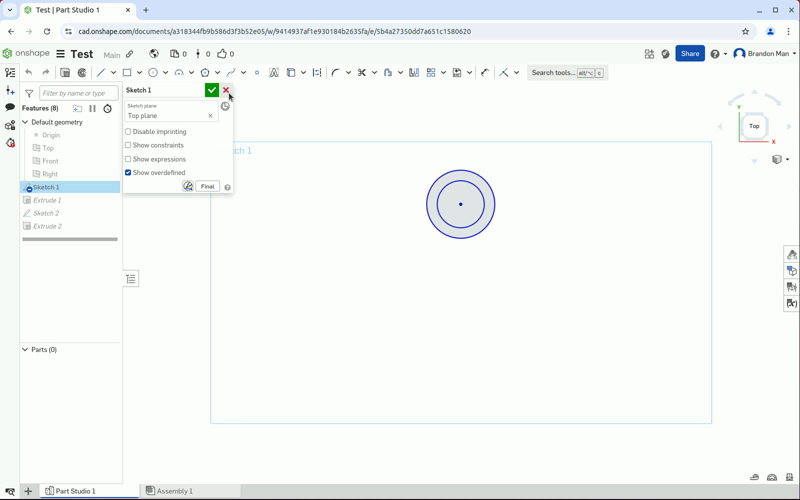
key(shift+s)
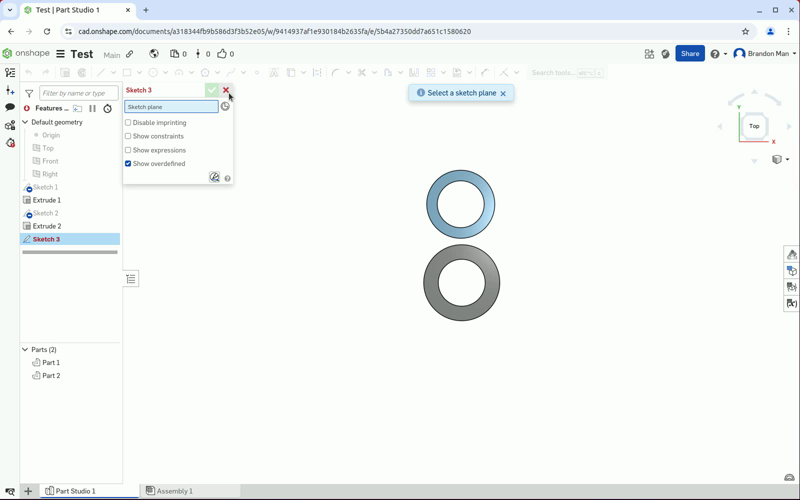
mouse_move(73, 150)
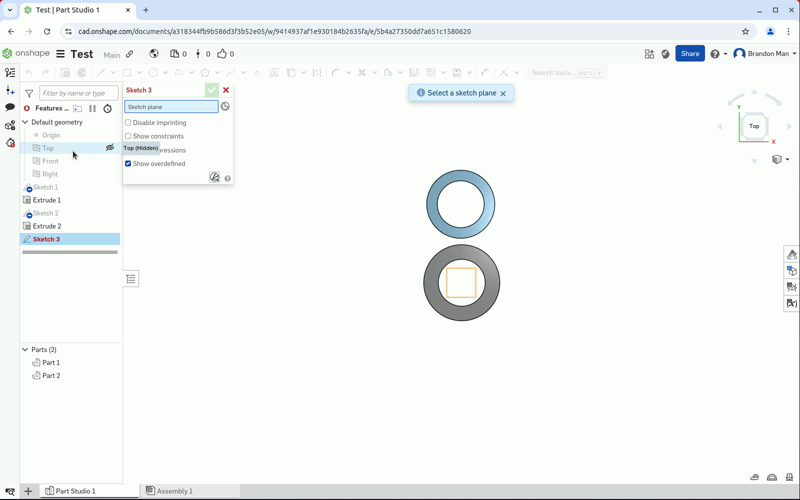
click(73, 150)
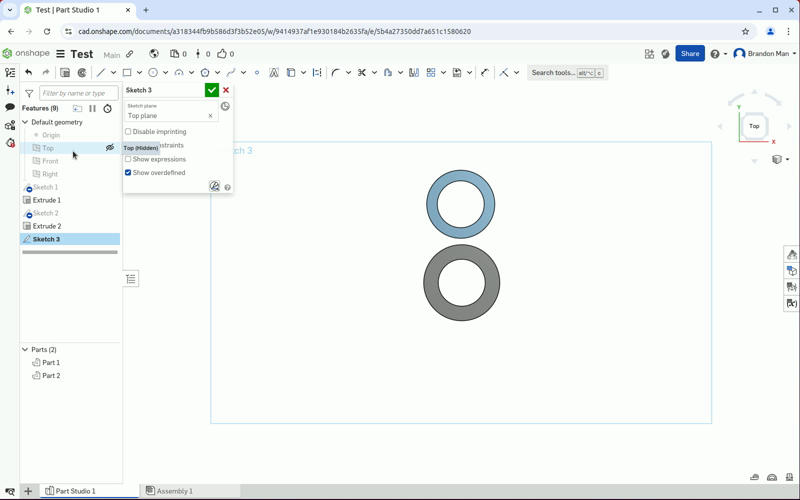
mouse_move(73, 352)
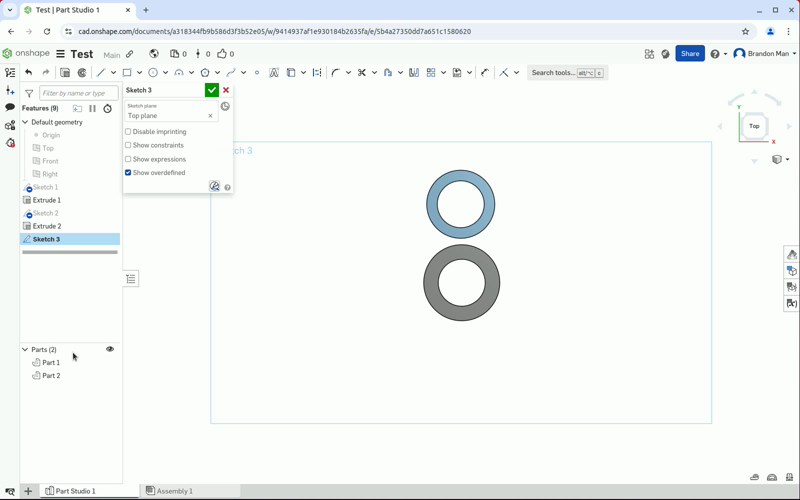
key(y)
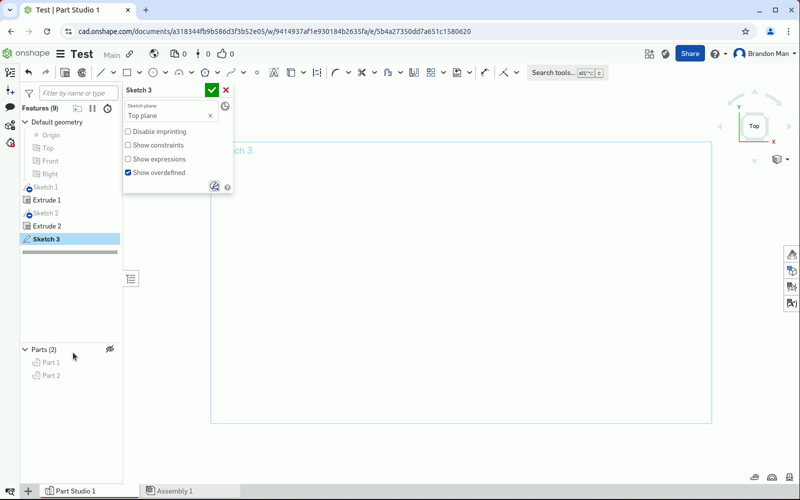
key(c)
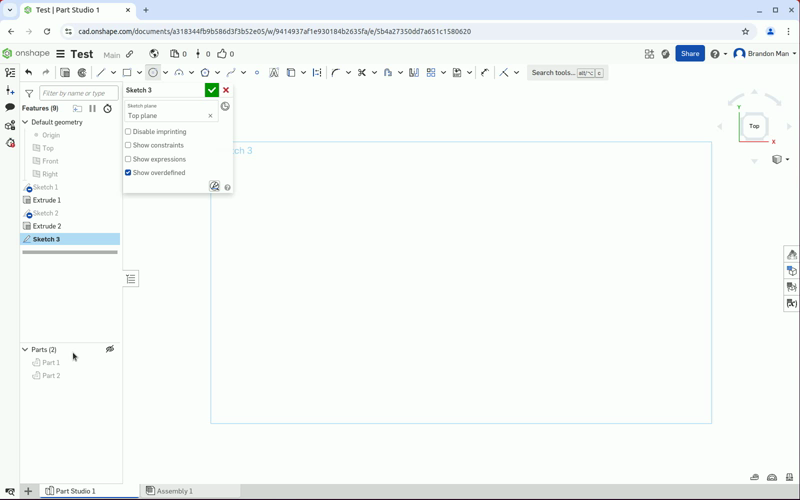
key_down(shift)
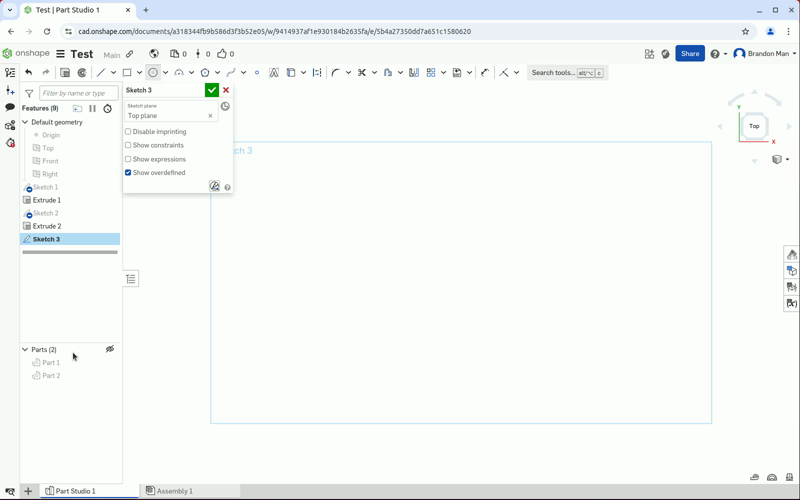
mouse_move(385, 282)
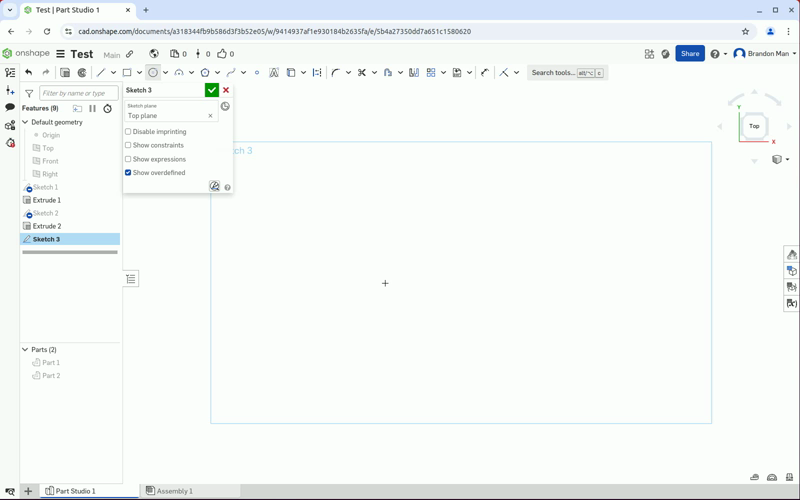
click(385, 282)
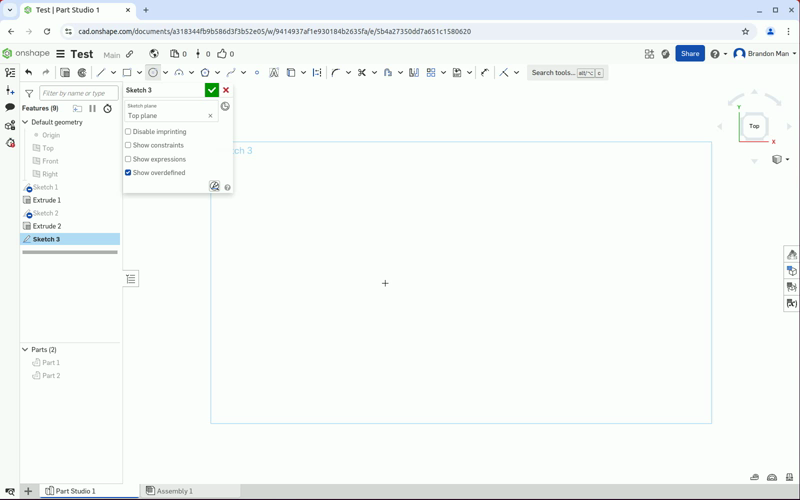
key_up(shift)
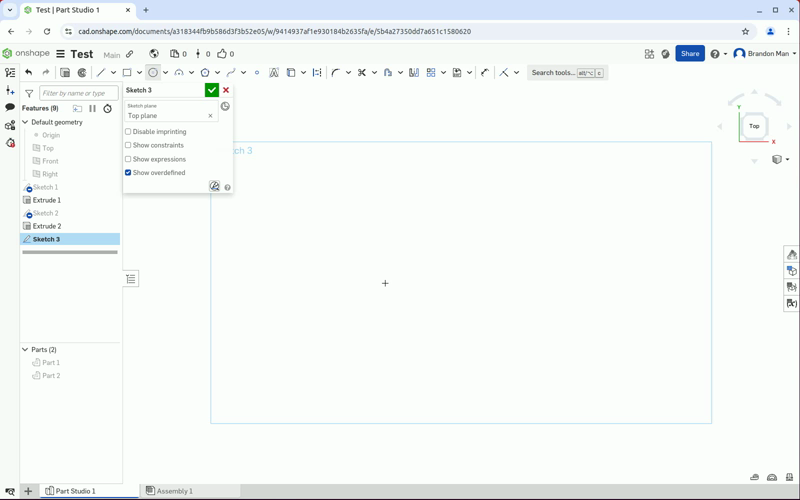
mouse_move(417, 282)
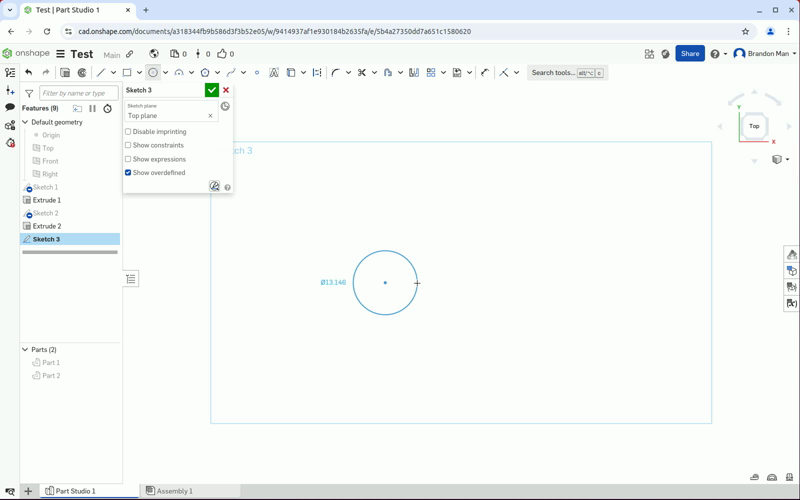
click(417, 282)
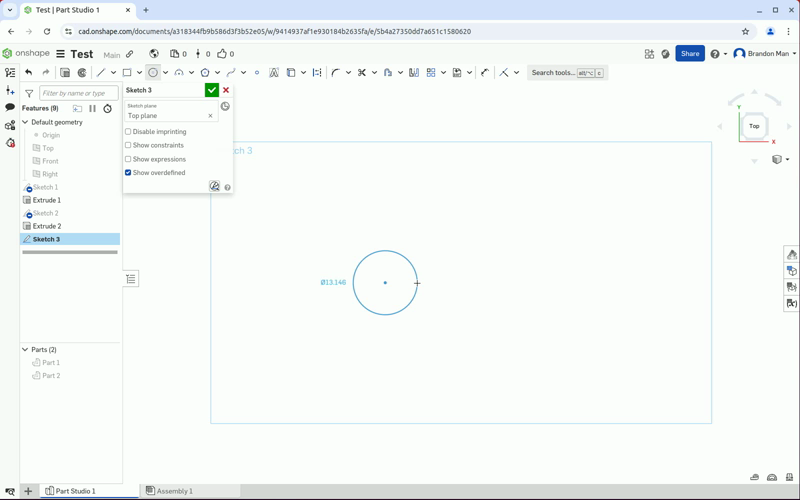
key(esc)
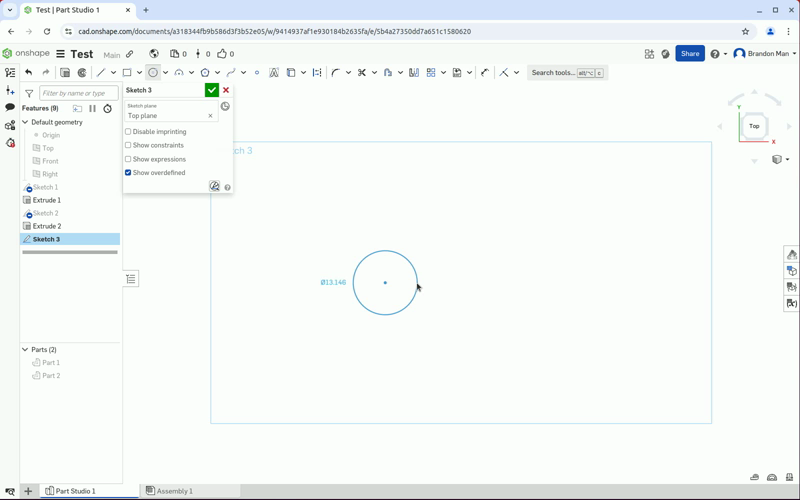
key(c)
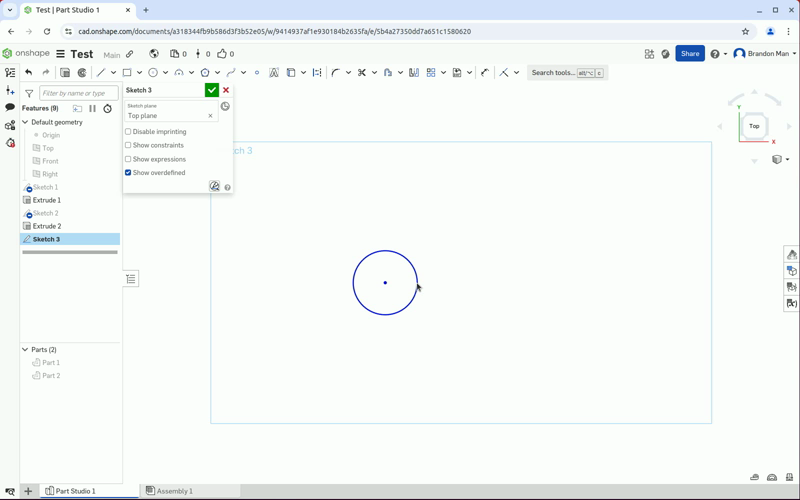
key_down(shift)
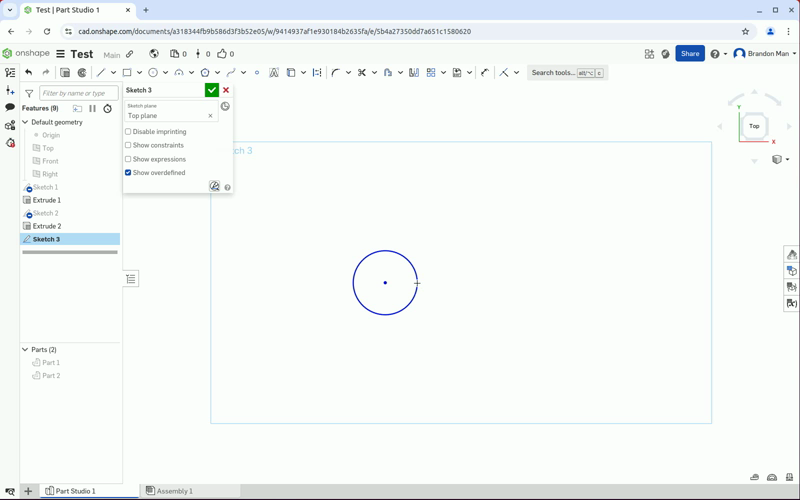
mouse_move(385, 282)
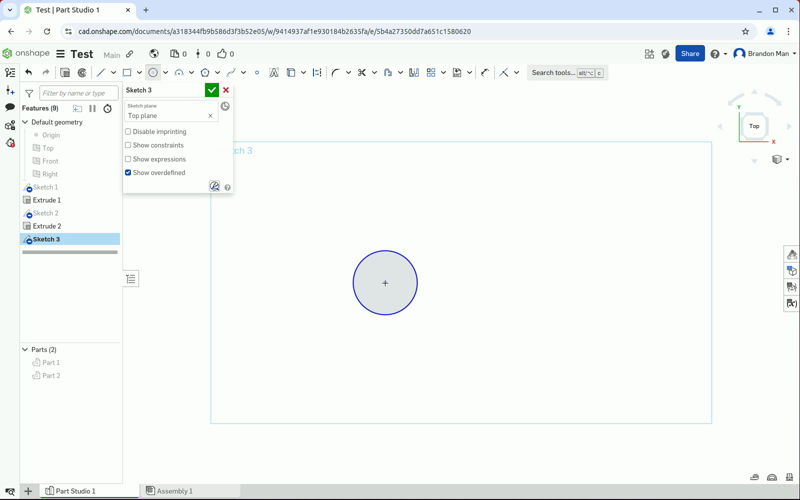
click(385, 282)
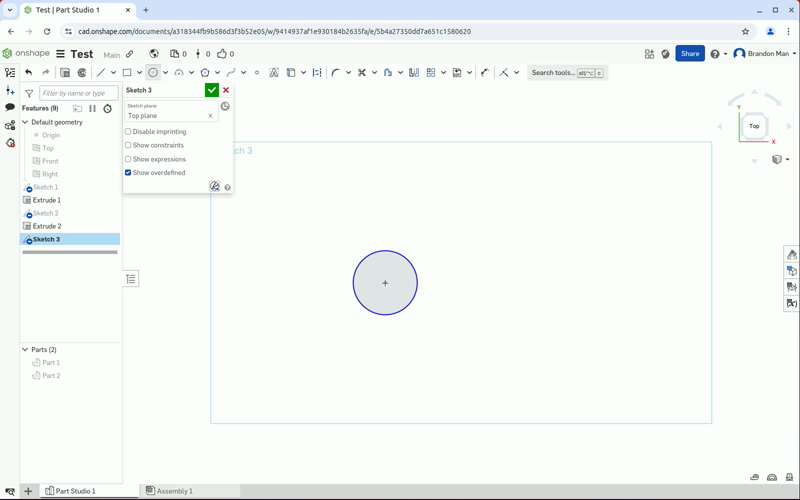
key_up(shift)
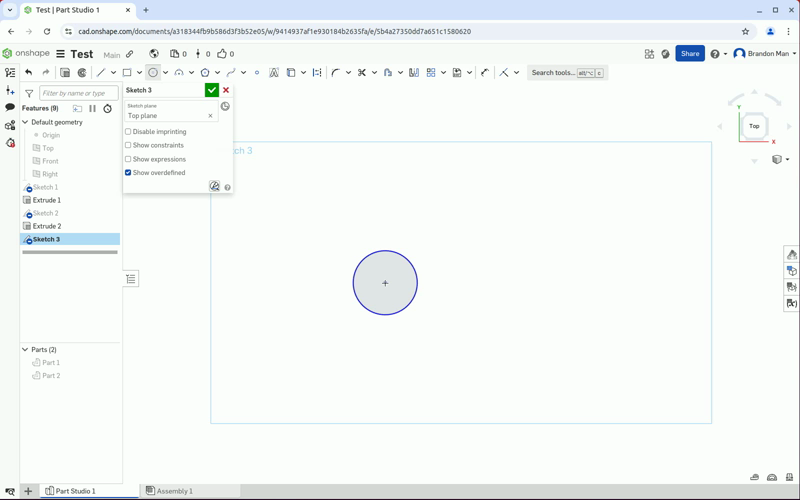
mouse_move(408, 282)
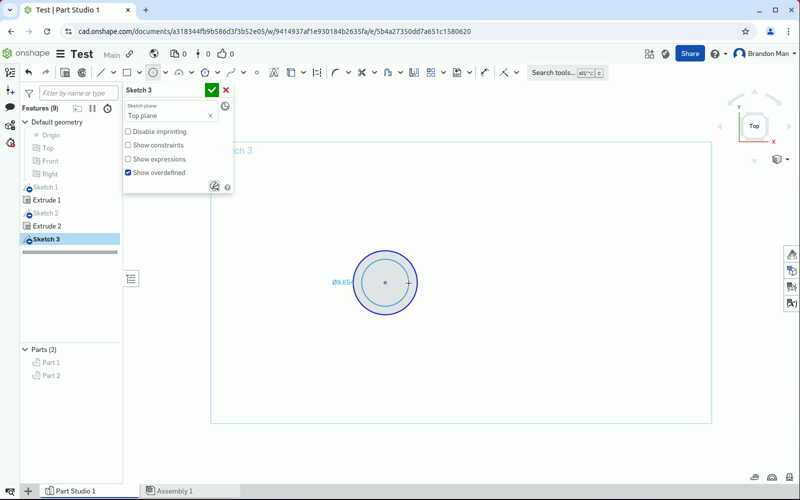
click(408, 282)
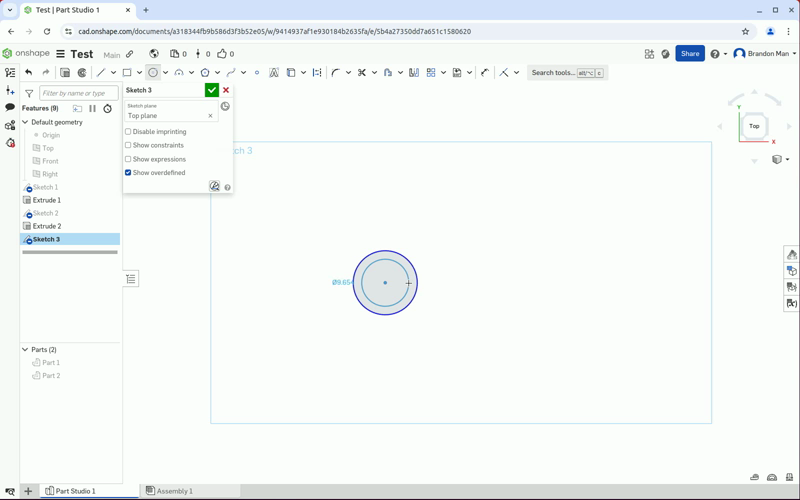
key(esc)
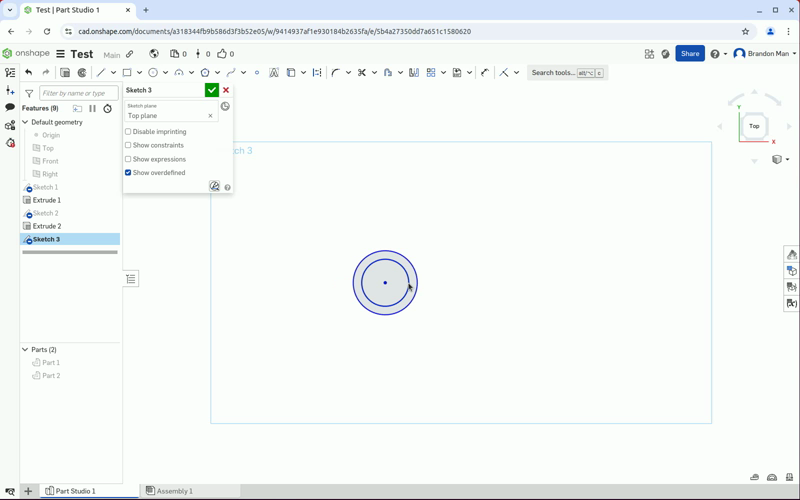
mouse_move(369, 261)
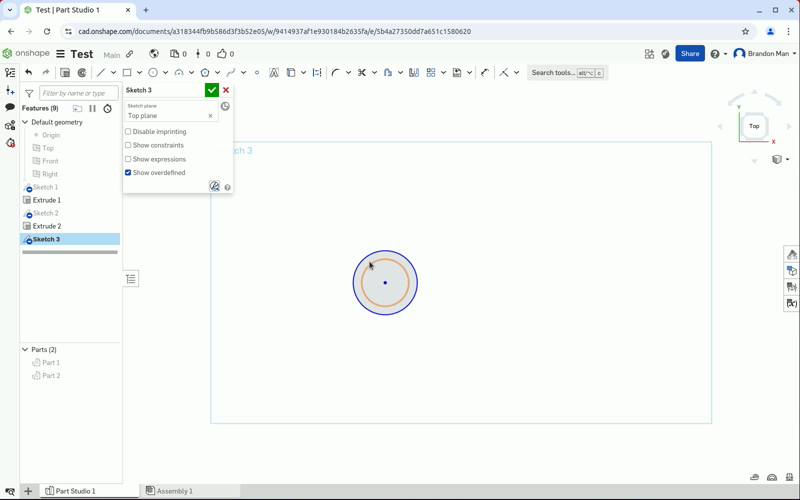
scroll(6)
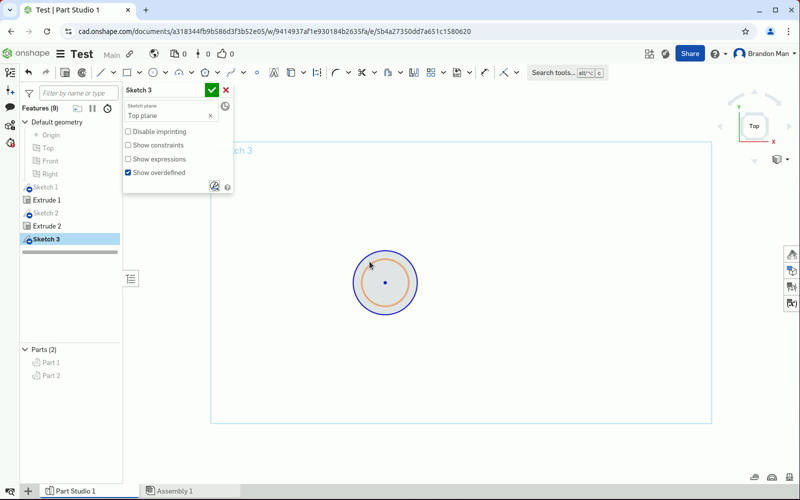
scroll(6)
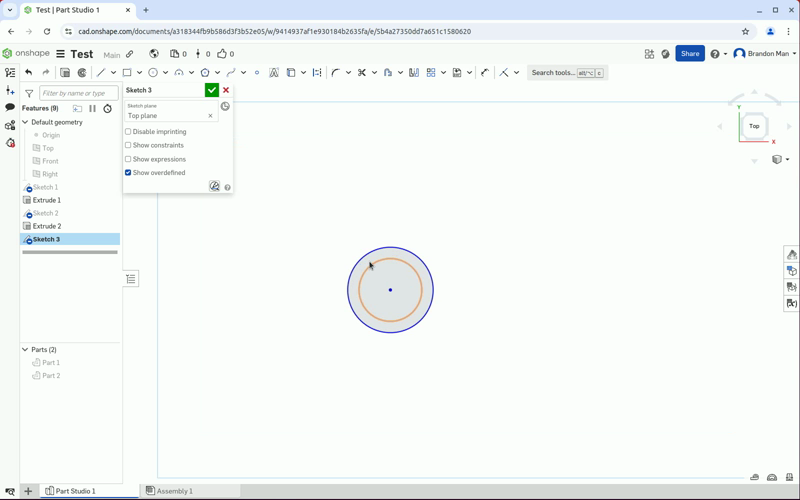
scroll(6)
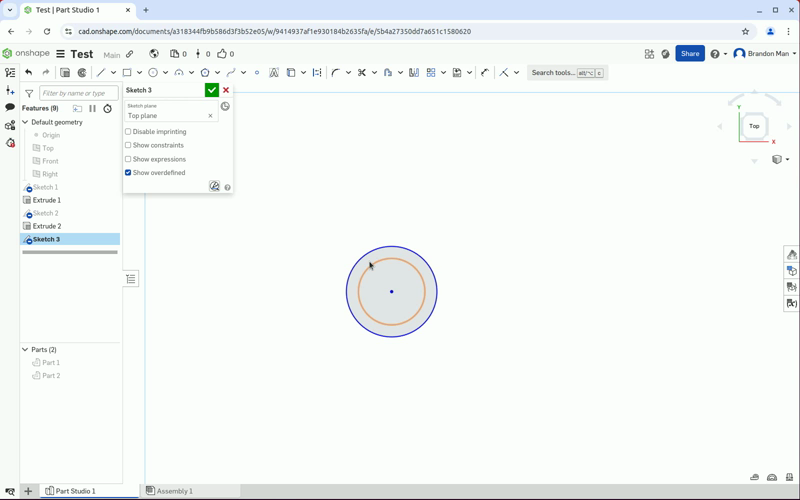
scroll(6)
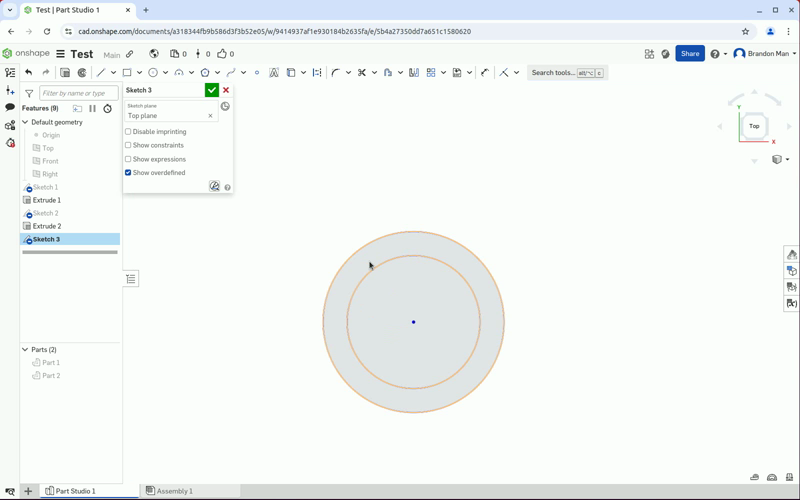
scroll(6)
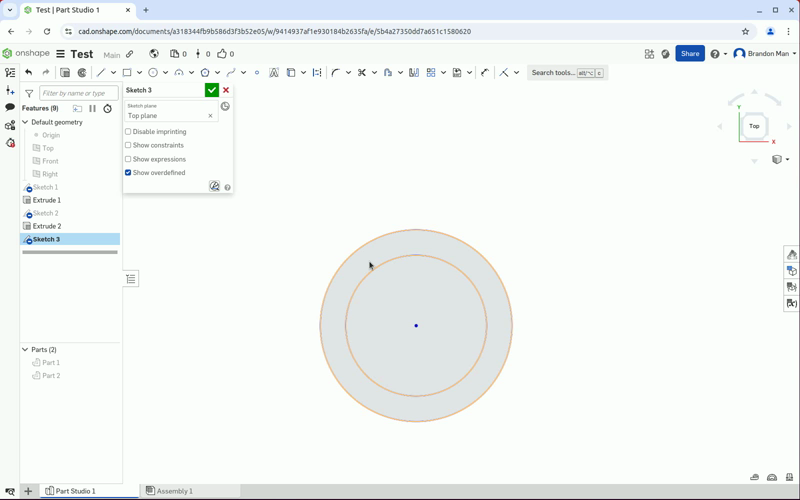
scroll(6)
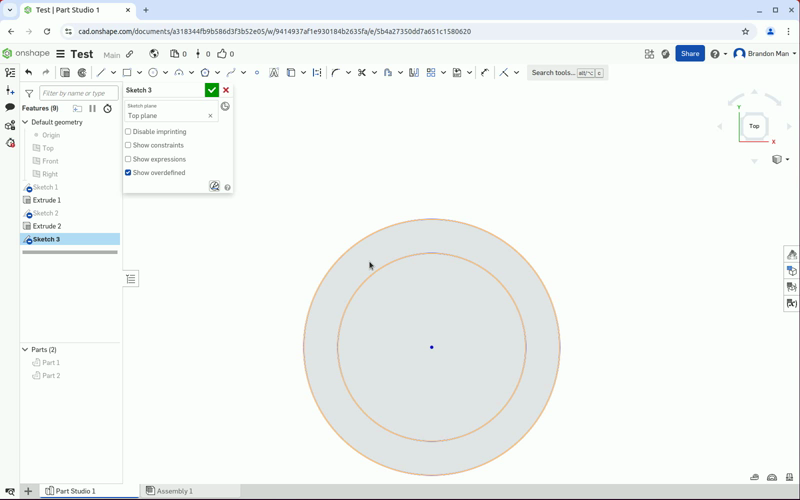
scroll(6)
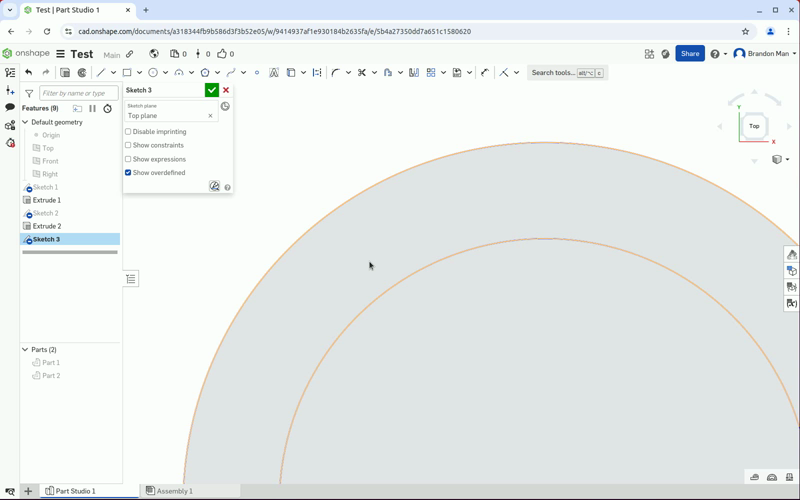
click(369, 261)
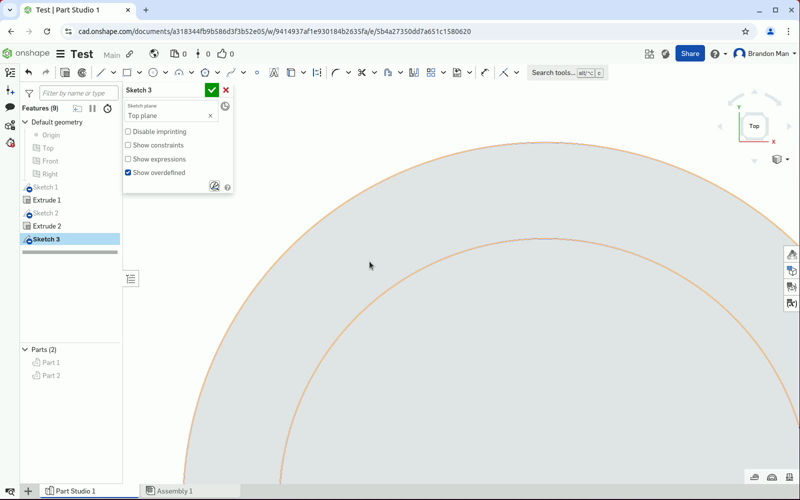
scroll(-6)
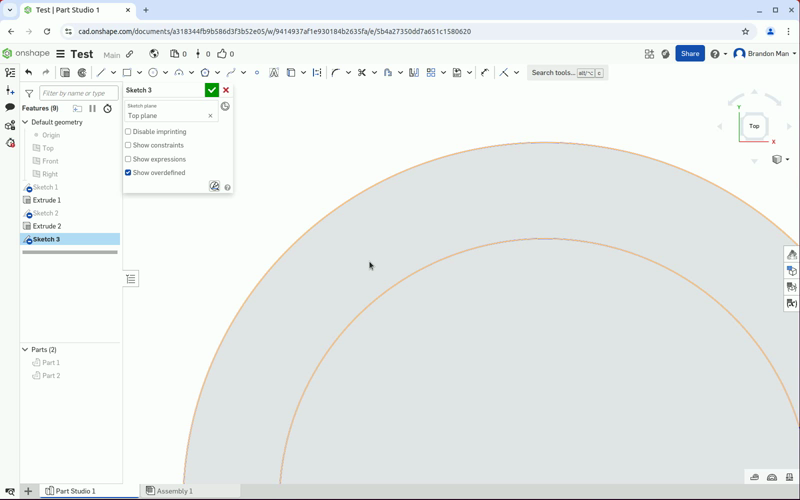
scroll(-6)
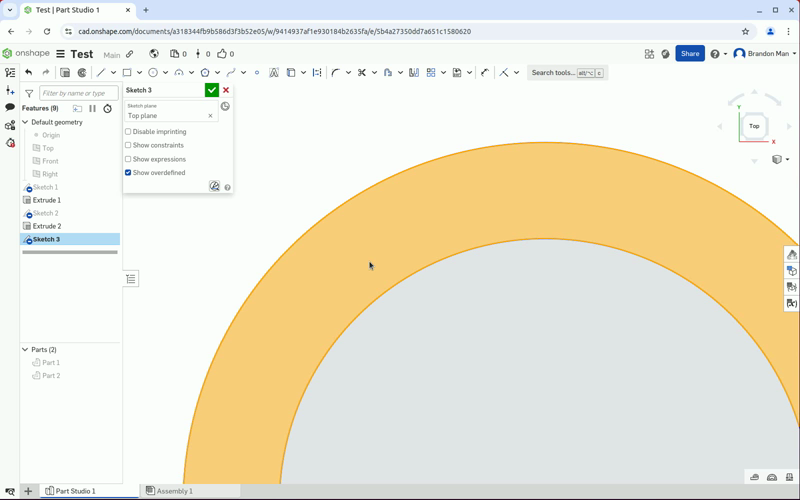
scroll(-6)
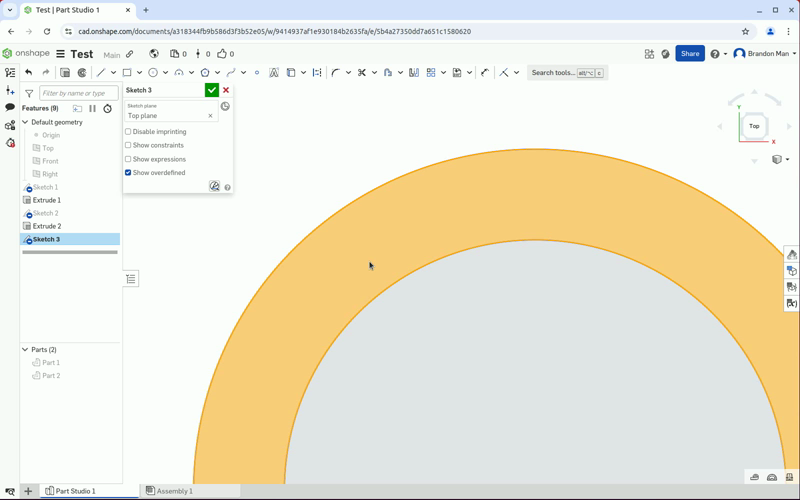
scroll(-6)
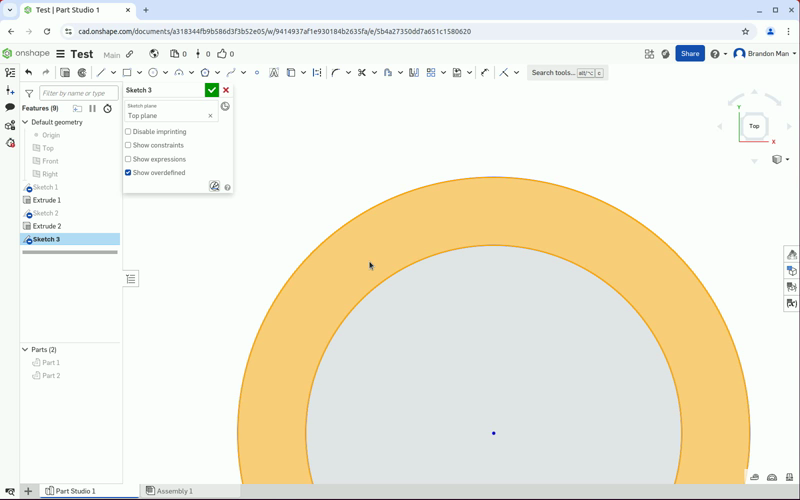
scroll(-6)
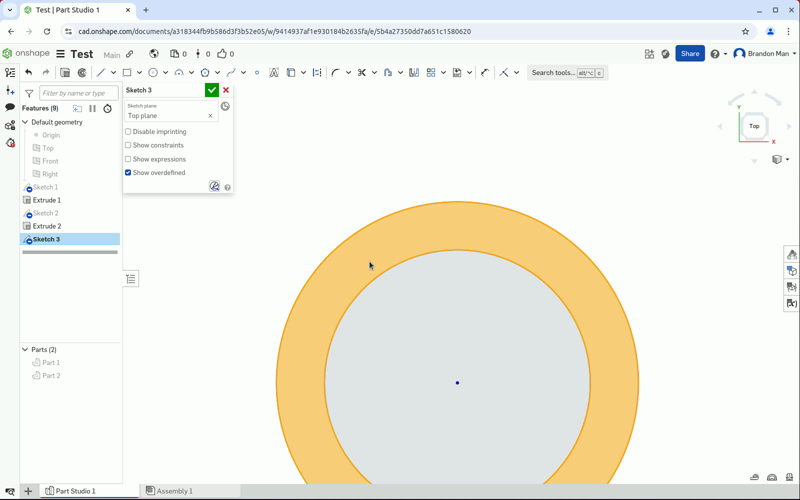
scroll(-6)
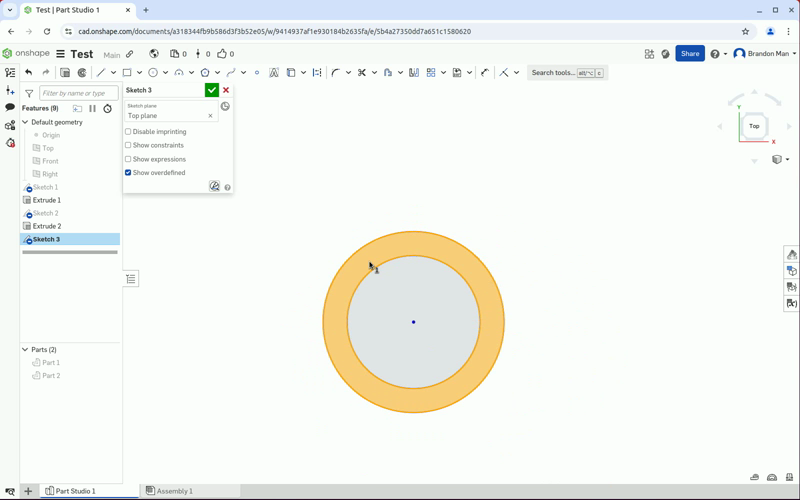
scroll(-6)
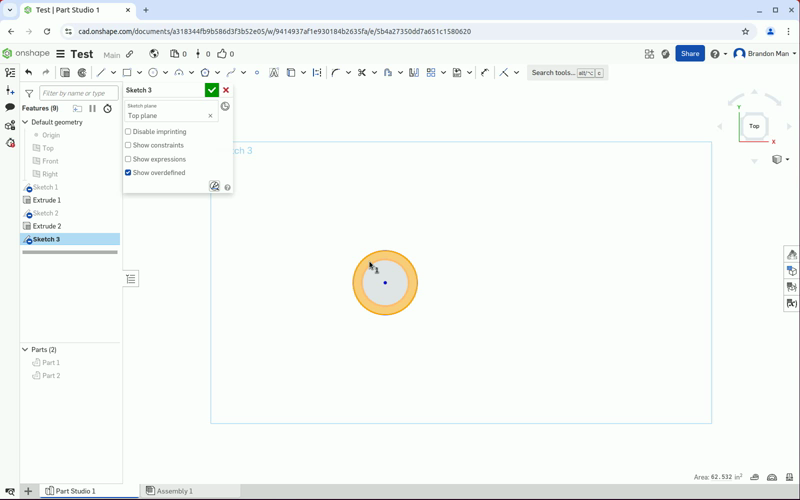
mouse_move(73, 352)
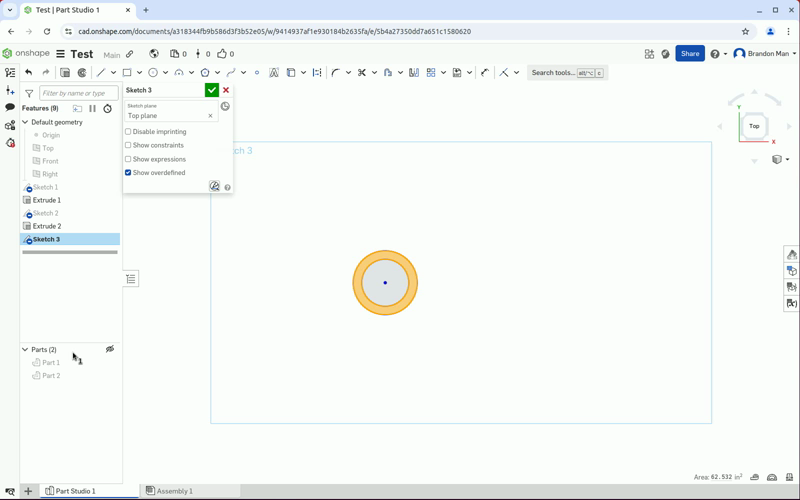
key(shift+y)
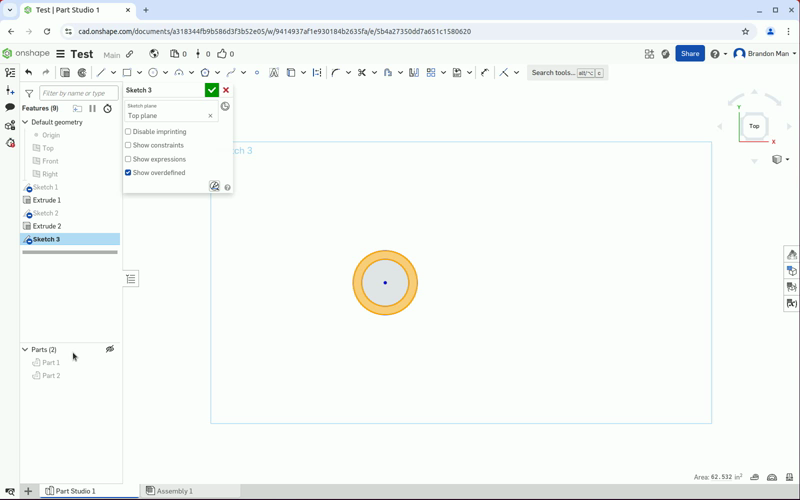
key(shift+e)
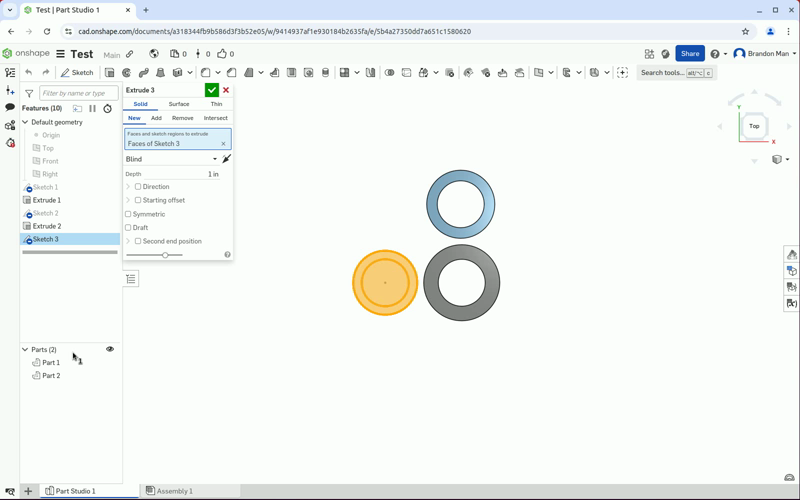
mouse_move(143, 106)
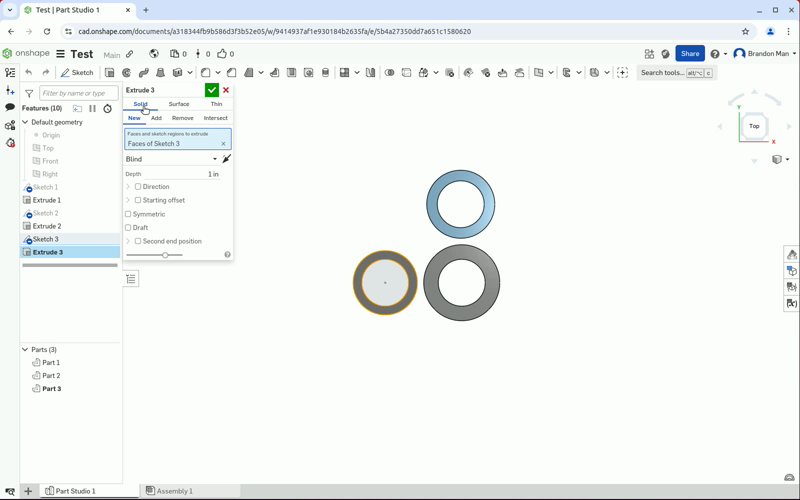
click(143, 106)
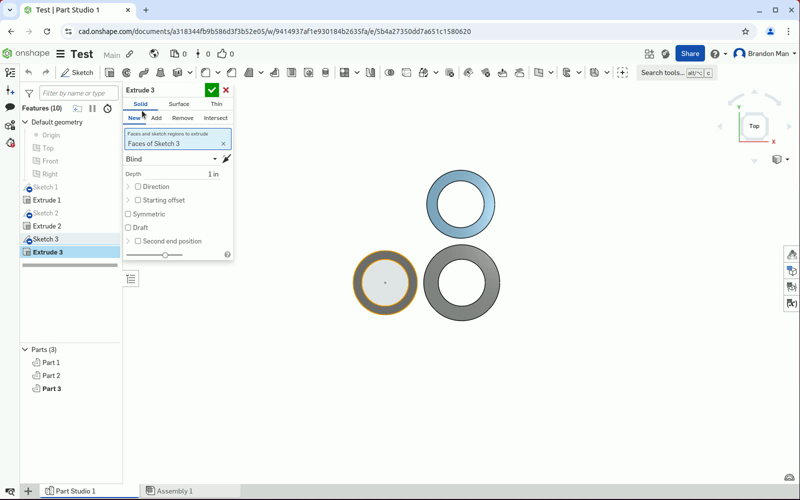
mouse_move(137, 120)
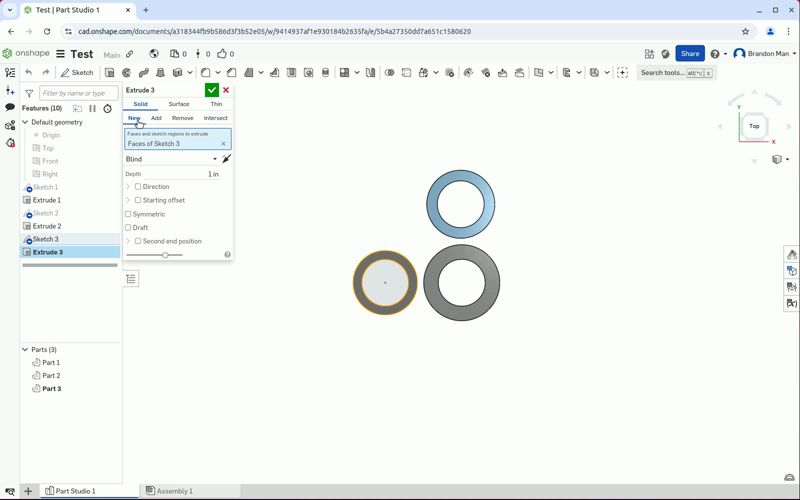
click(137, 120)
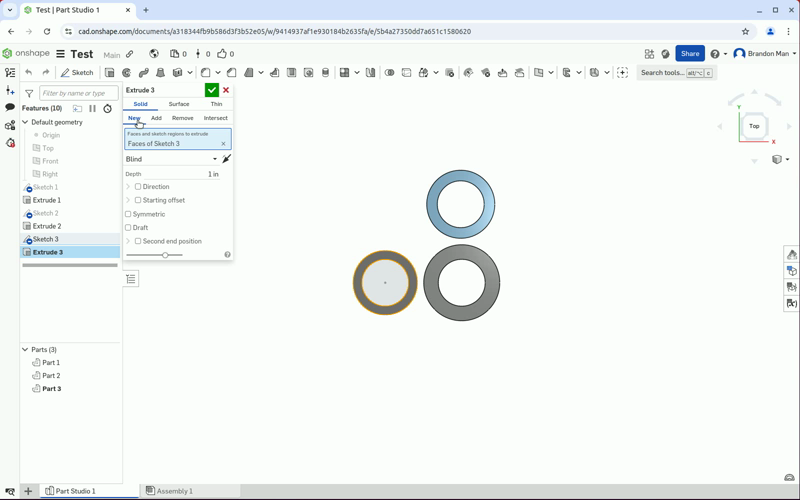
key(tab, 4)
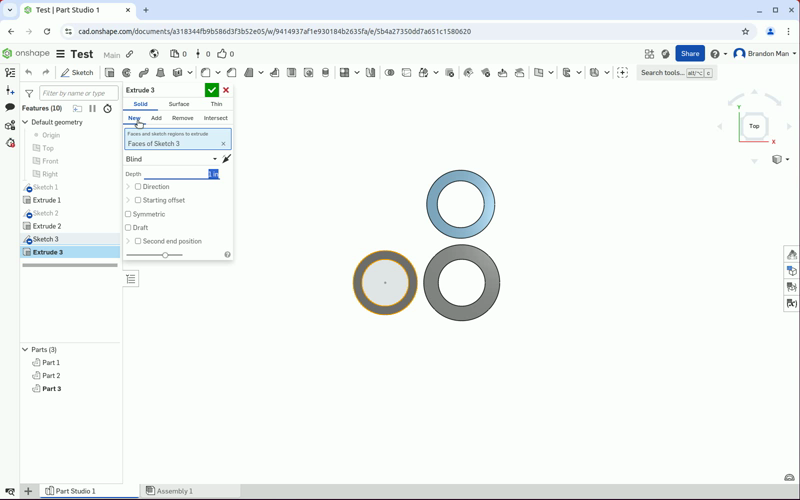
text(3.129)
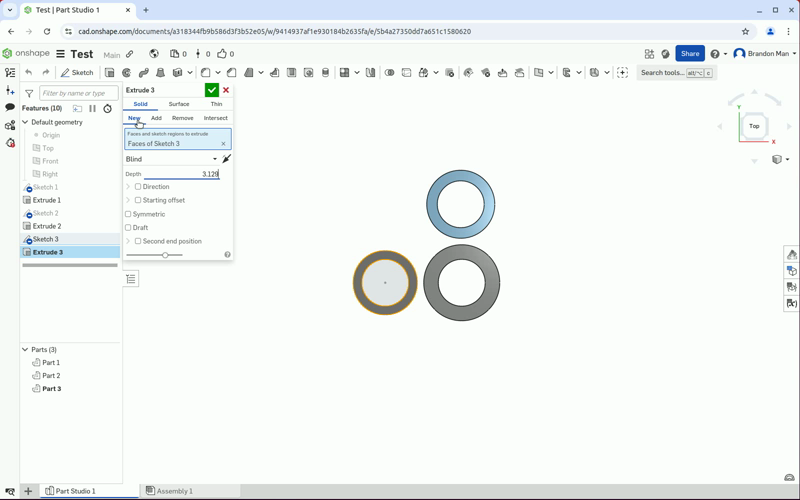
key(enter)
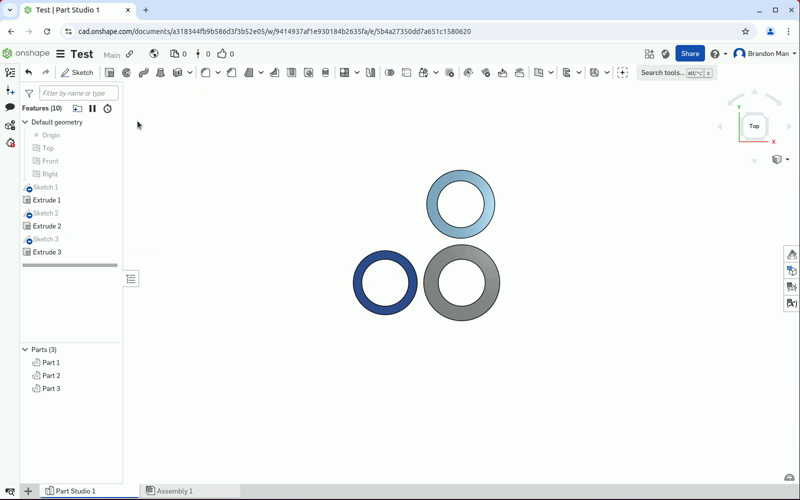
key(shift+h)
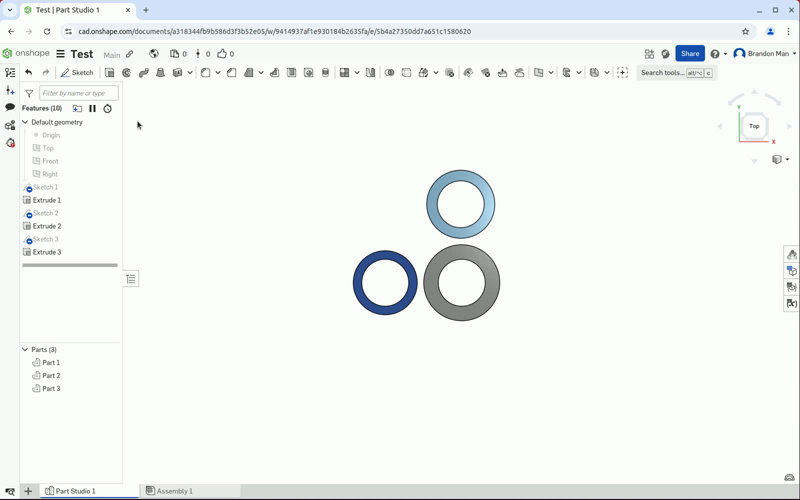
key(shift+h)
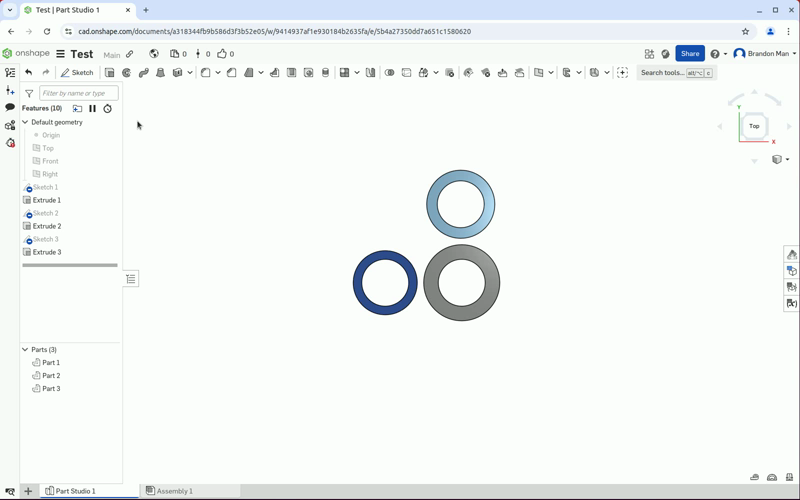
mouse_move(73, 189)
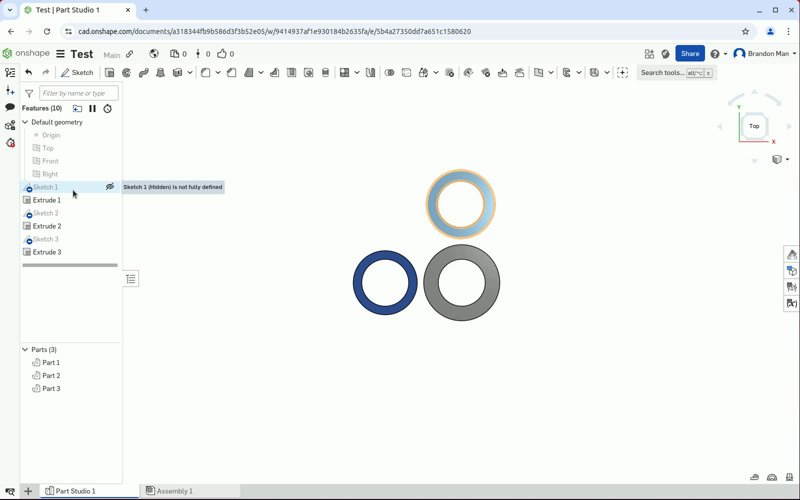
click(73, 189)
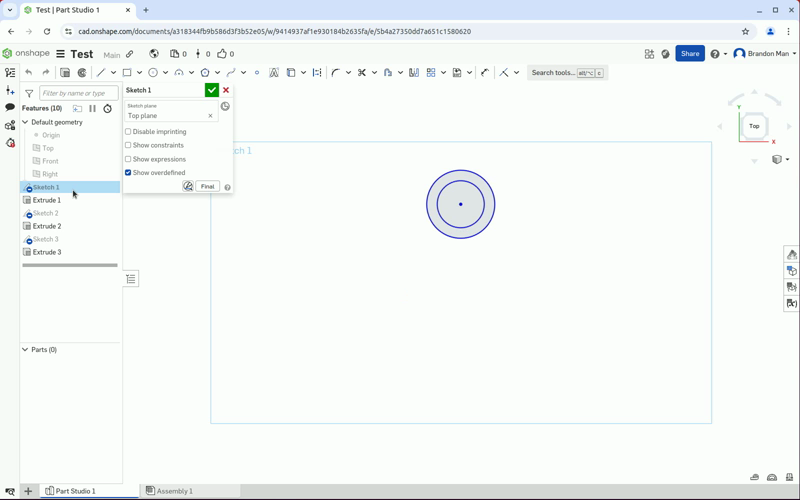
mouse_move(229, 92)
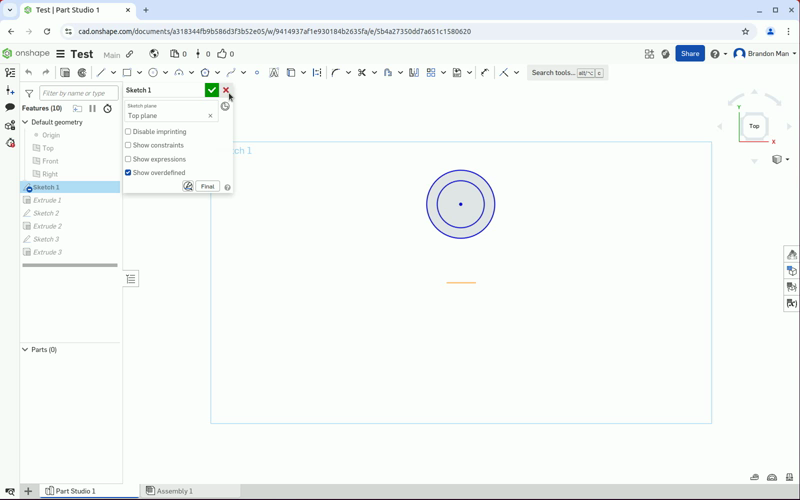
click(229, 92)
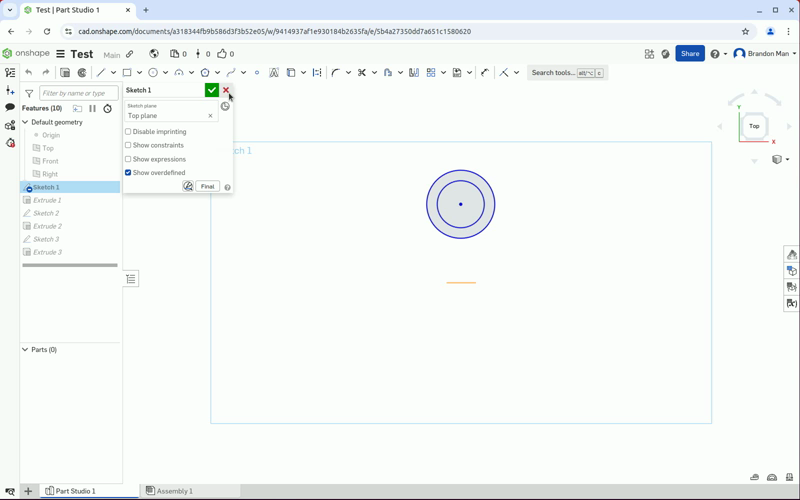
key(shift+s)
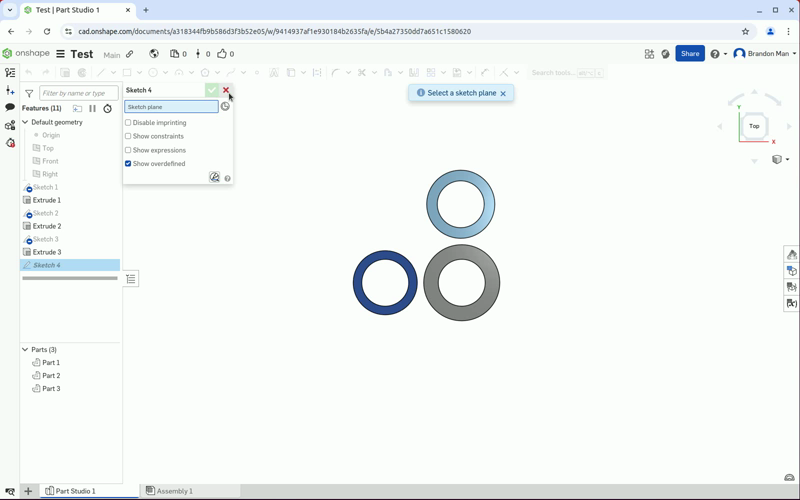
mouse_move(73, 150)
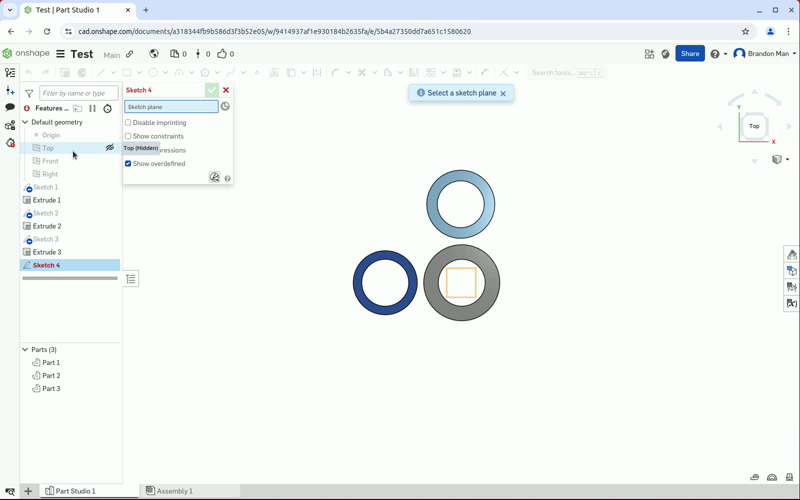
click(73, 150)
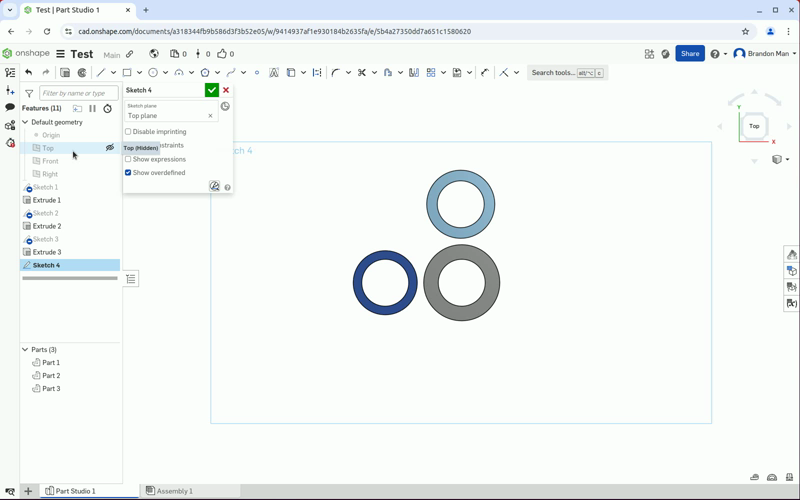
mouse_move(73, 352)
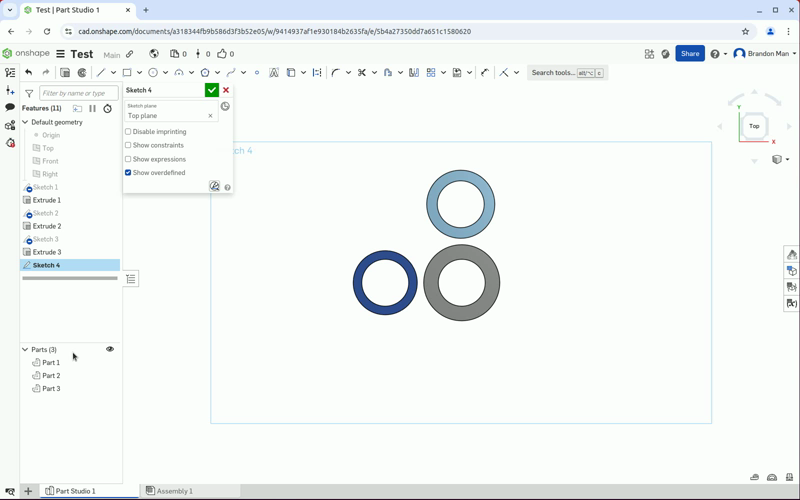
key(y)
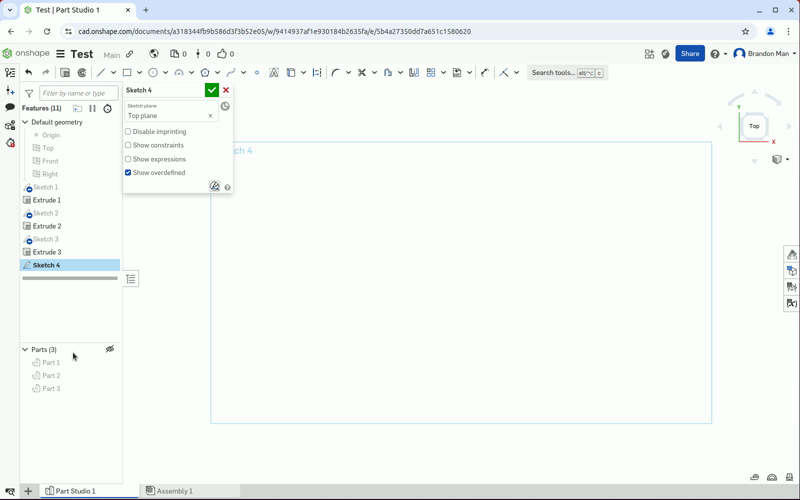
key(c)
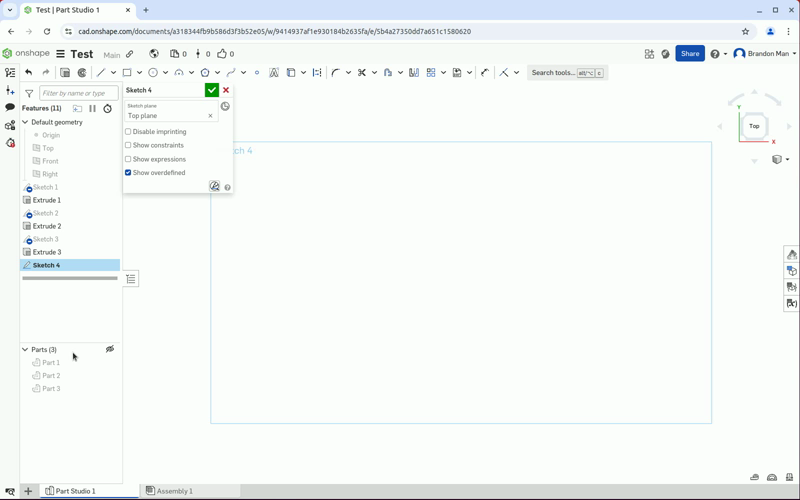
key_down(shift)
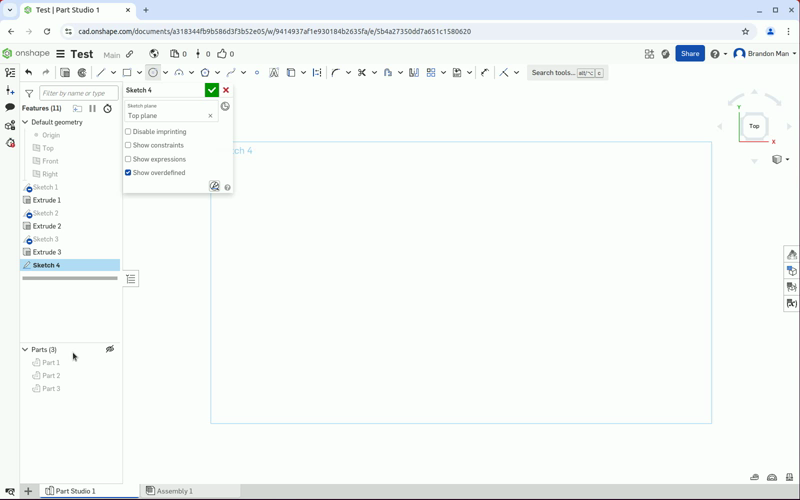
mouse_move(461, 359)
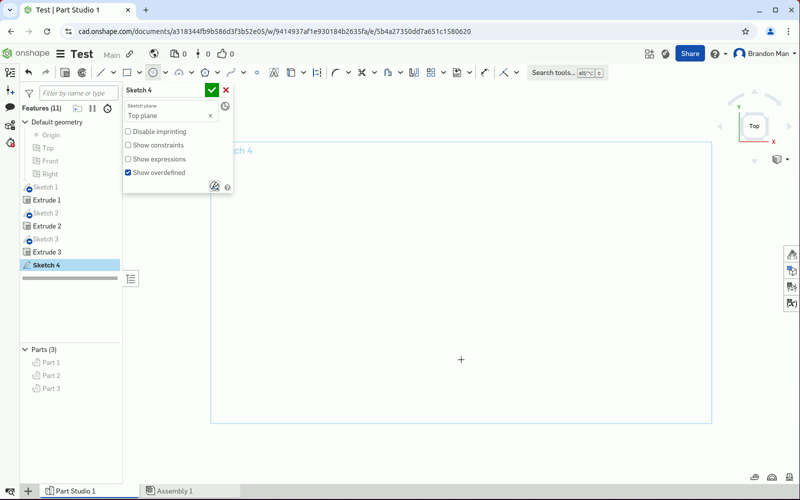
click(461, 359)
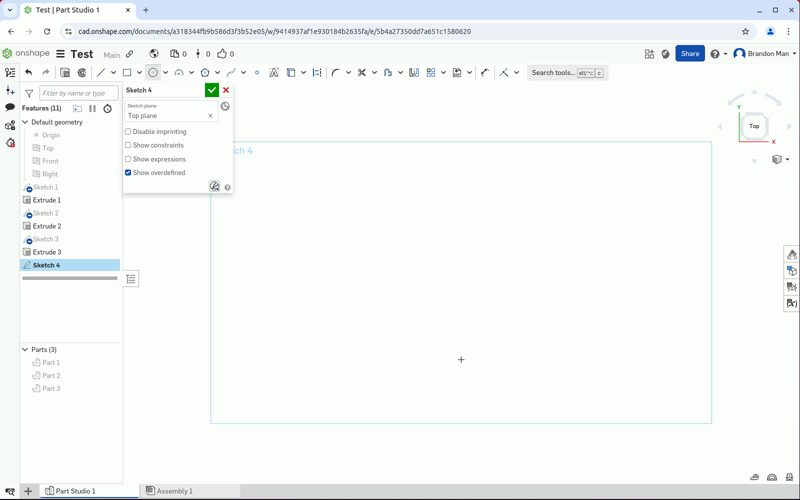
key_up(shift)
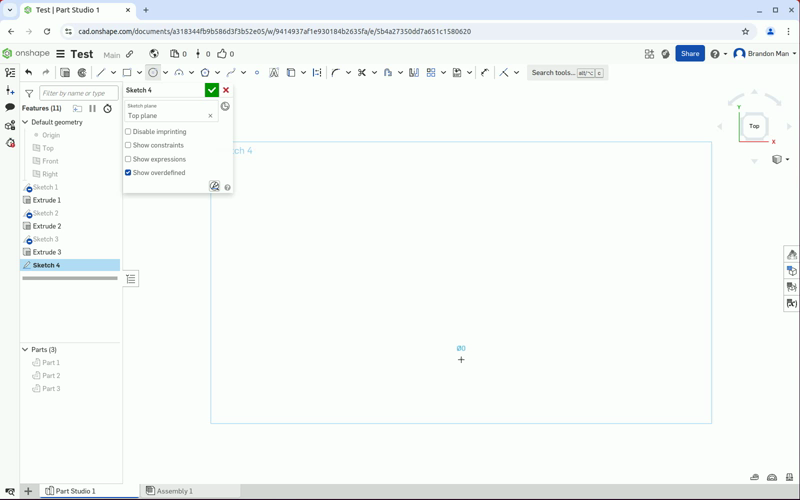
mouse_move(494, 359)
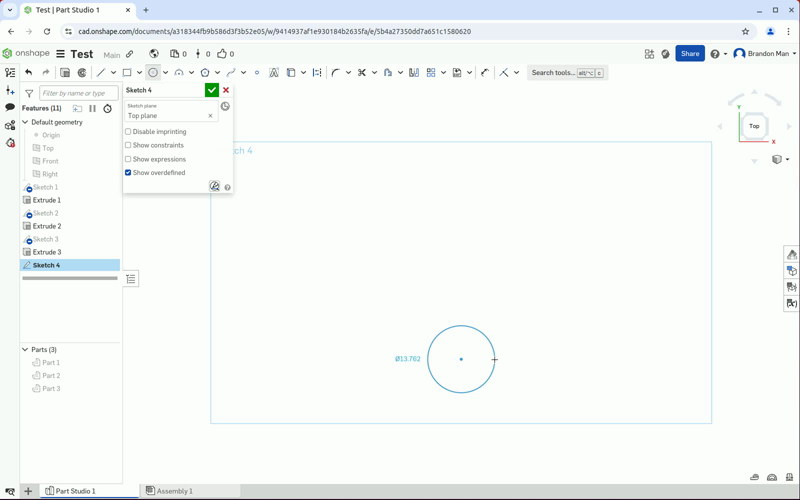
click(494, 359)
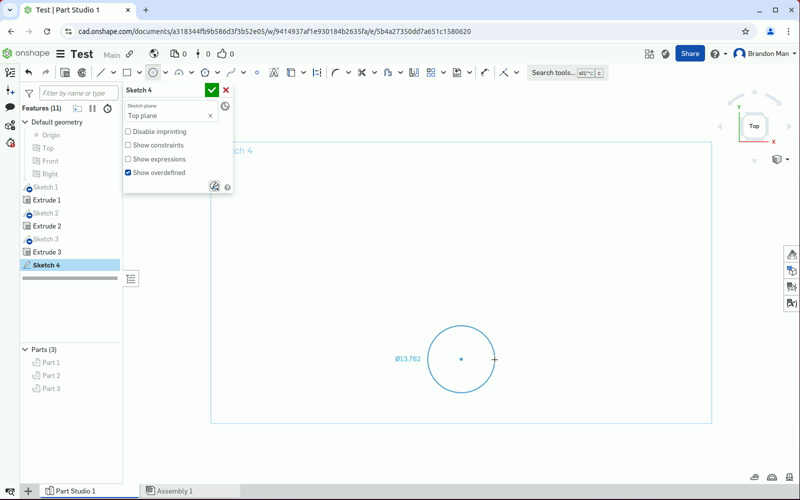
key(esc)
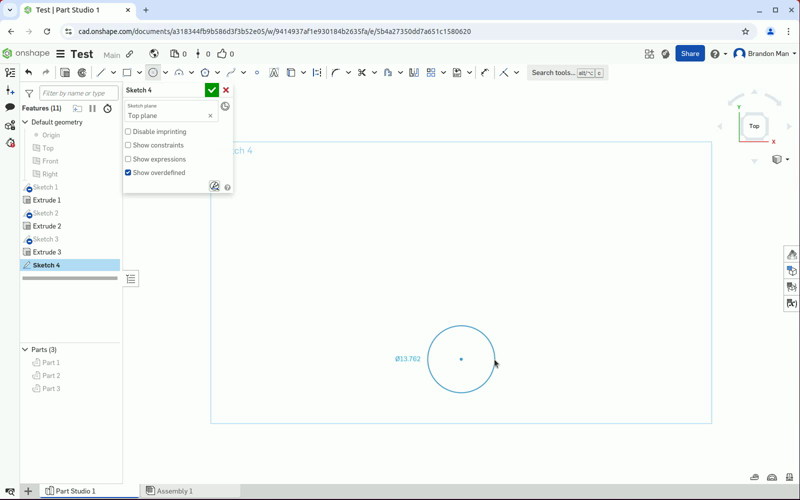
key(c)
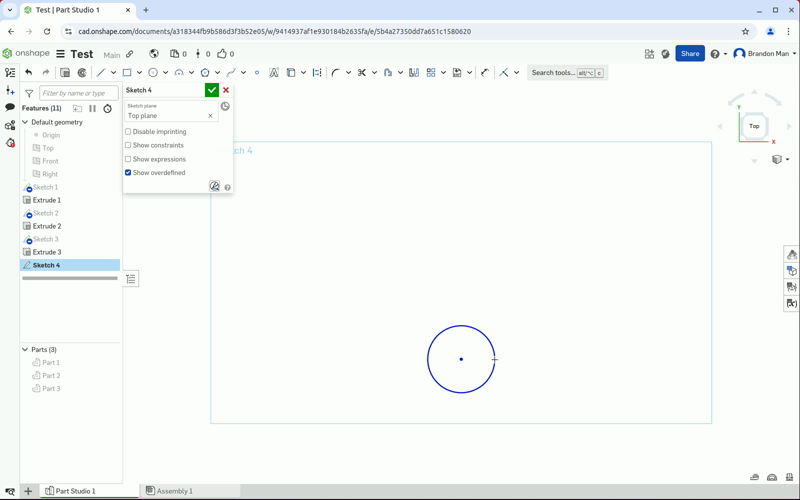
key_down(shift)
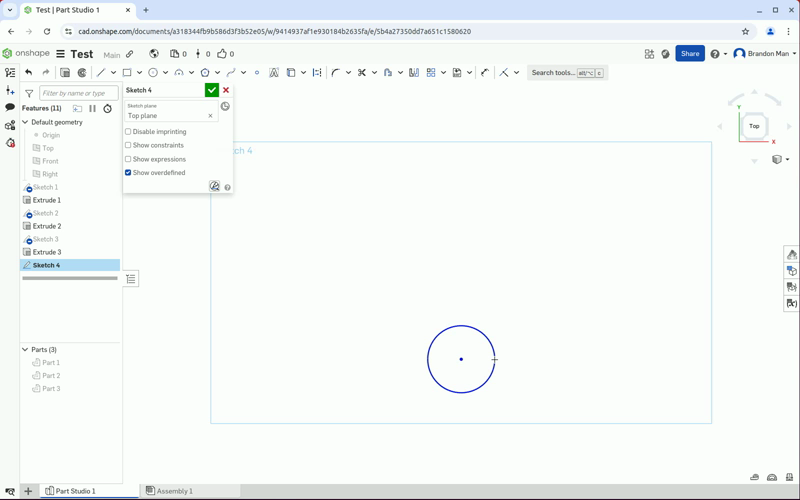
mouse_move(461, 359)
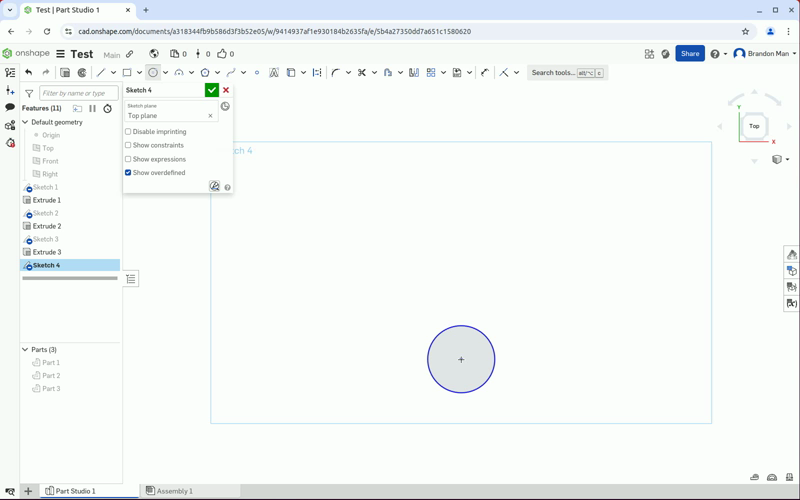
click(461, 359)
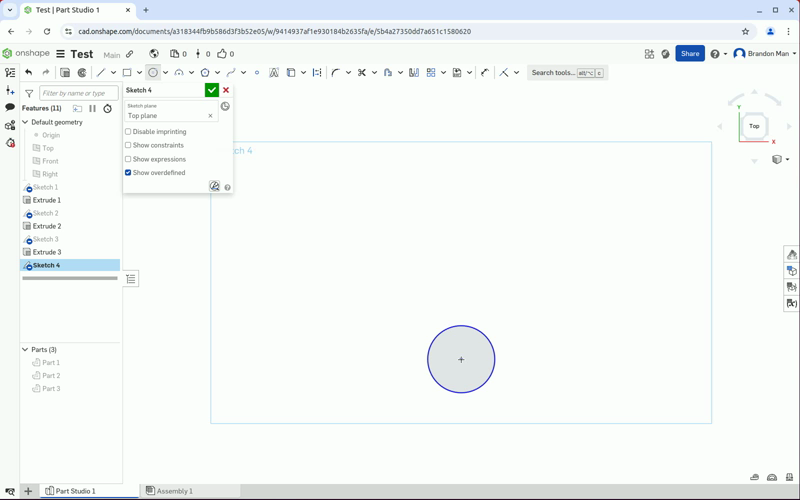
key_up(shift)
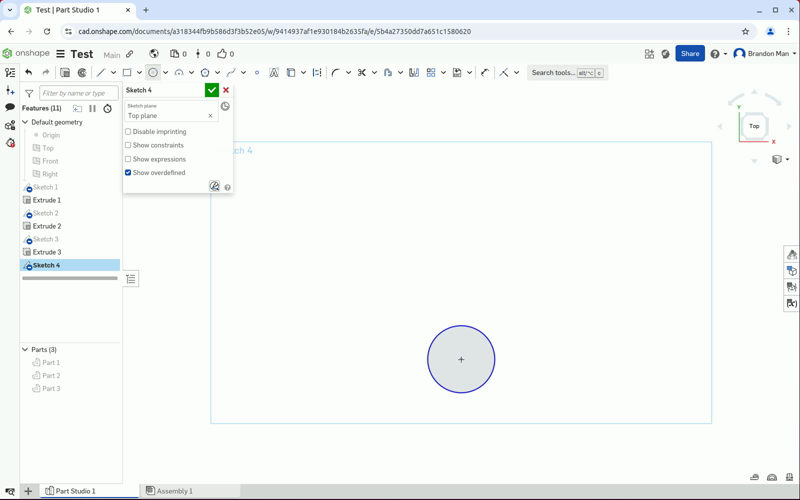
mouse_move(485, 359)
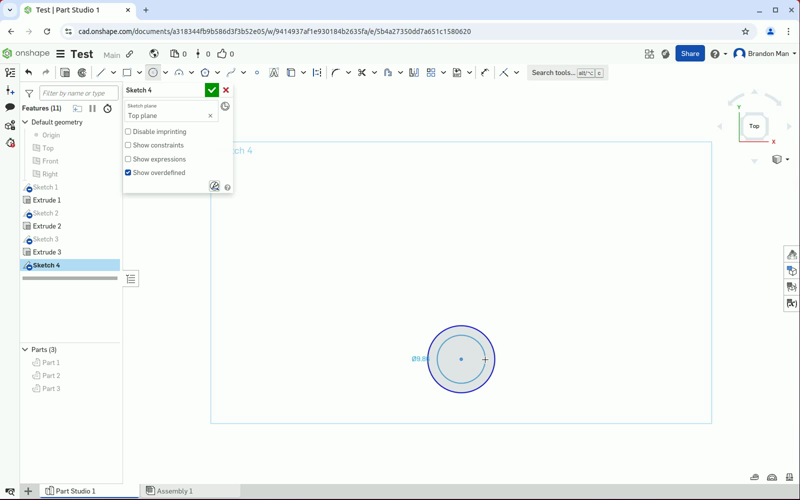
click(485, 359)
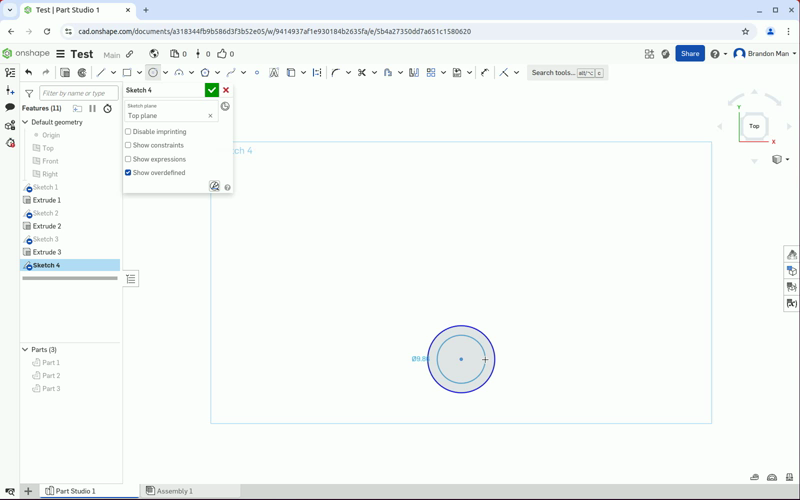
key(esc)
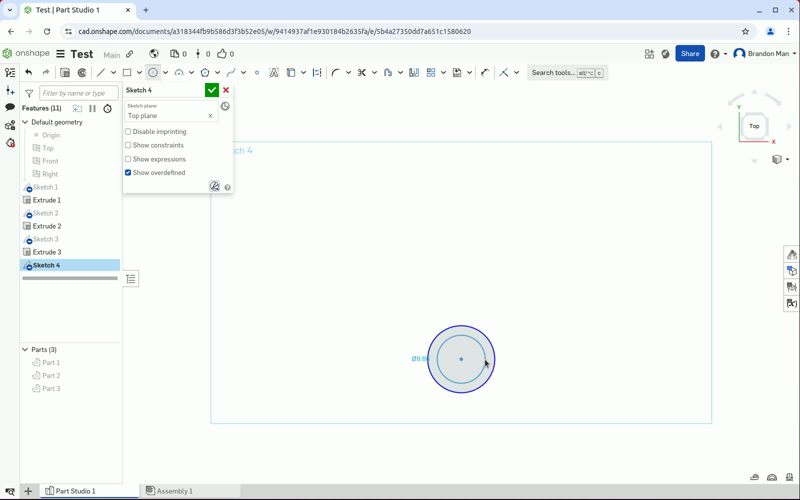
mouse_move(435, 350)
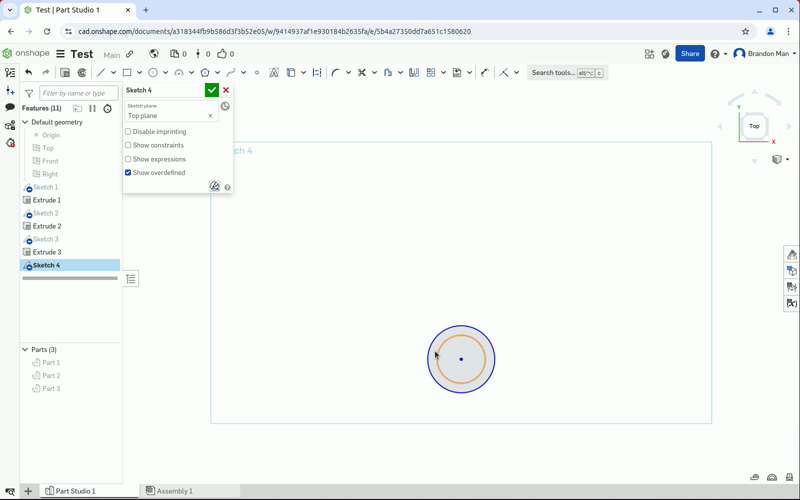
scroll(6)
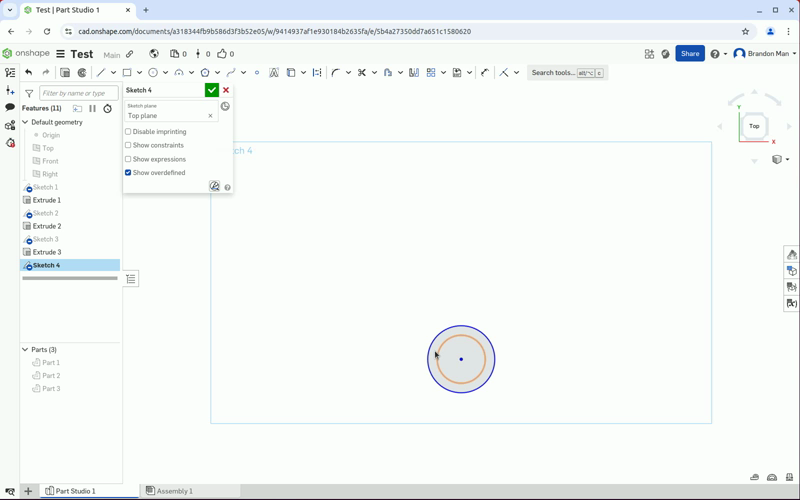
scroll(6)
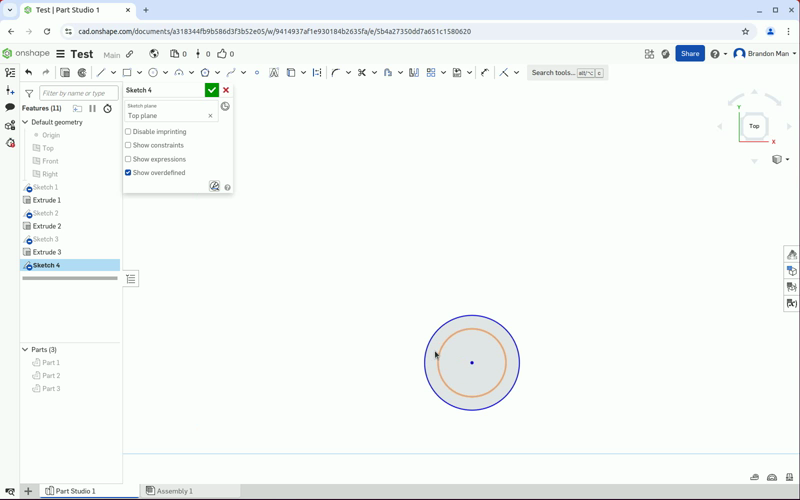
scroll(6)
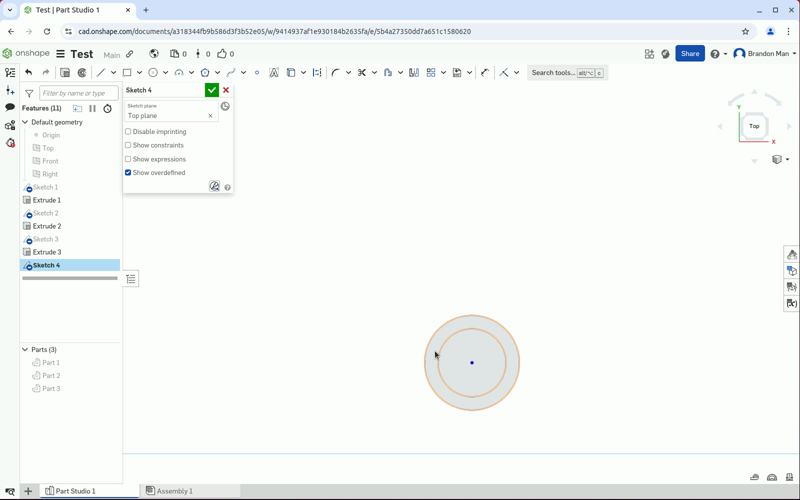
scroll(6)
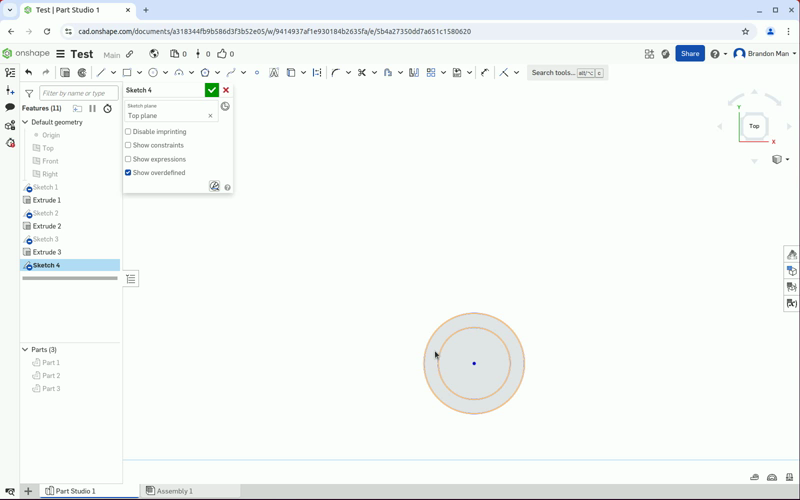
scroll(6)
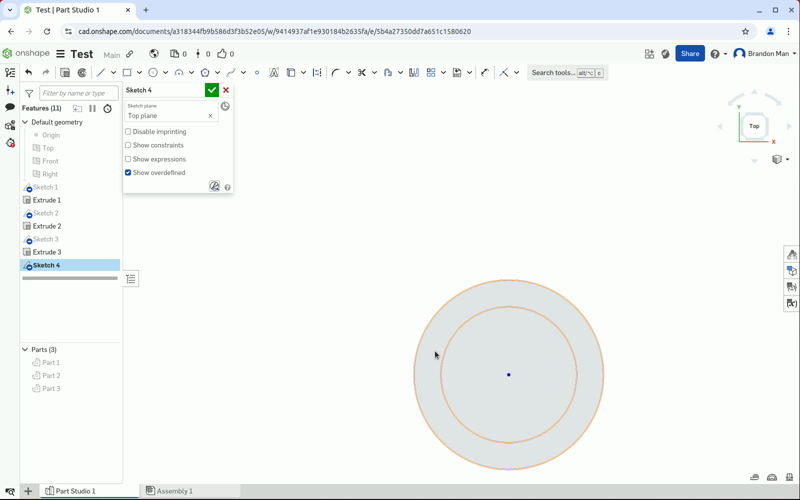
scroll(6)
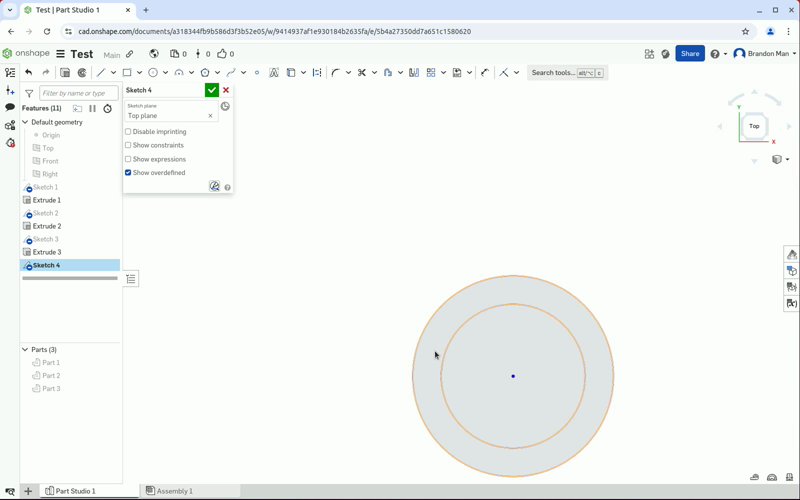
scroll(6)
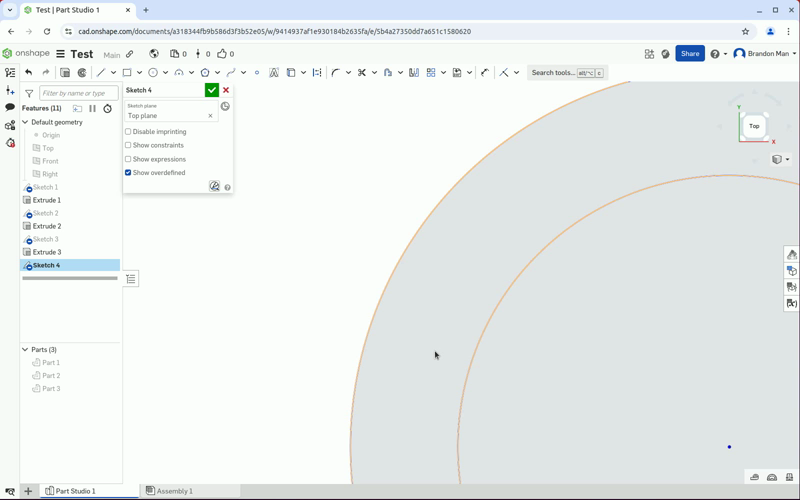
click(435, 350)
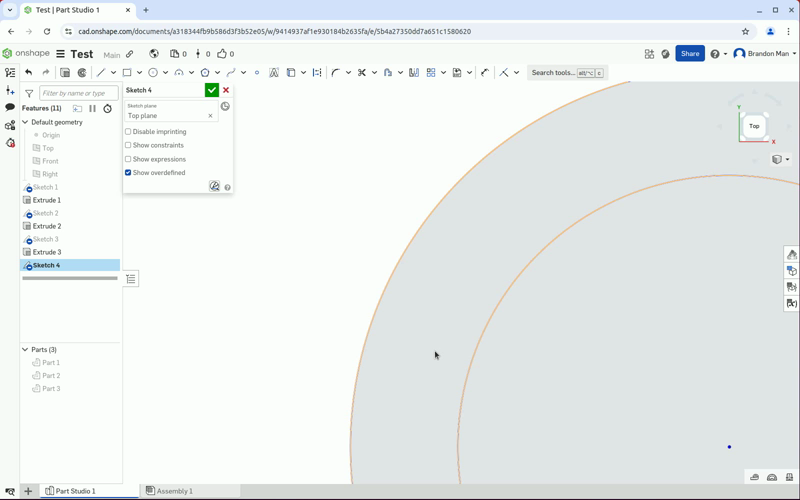
scroll(-6)
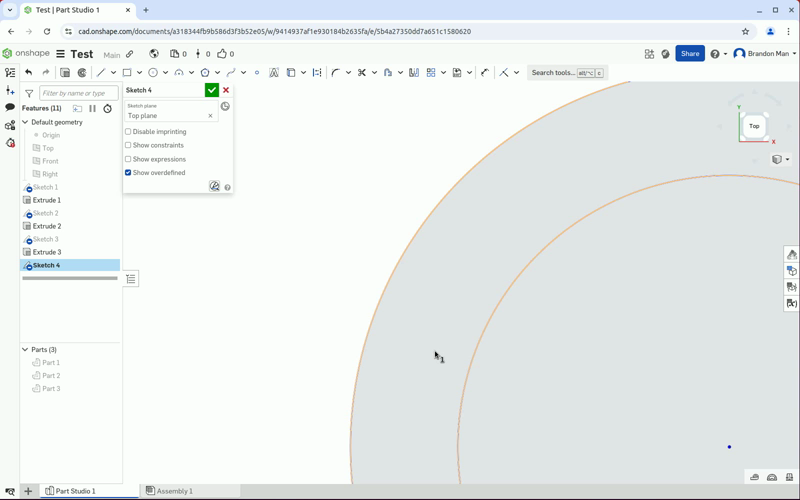
scroll(-6)
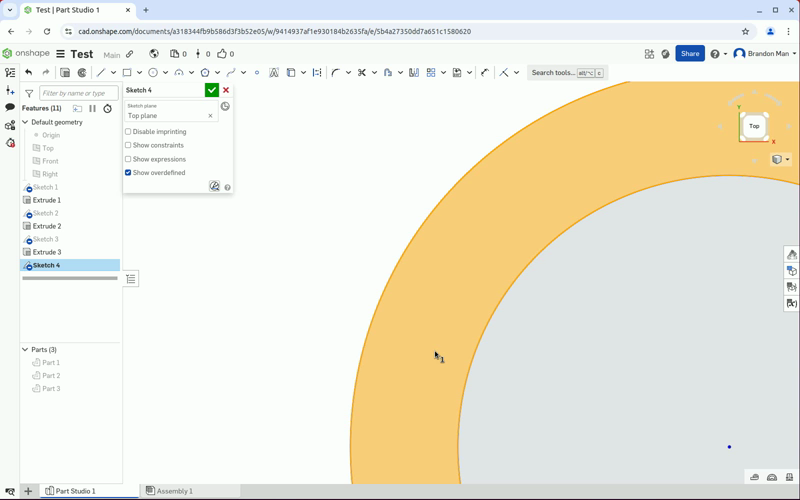
scroll(-6)
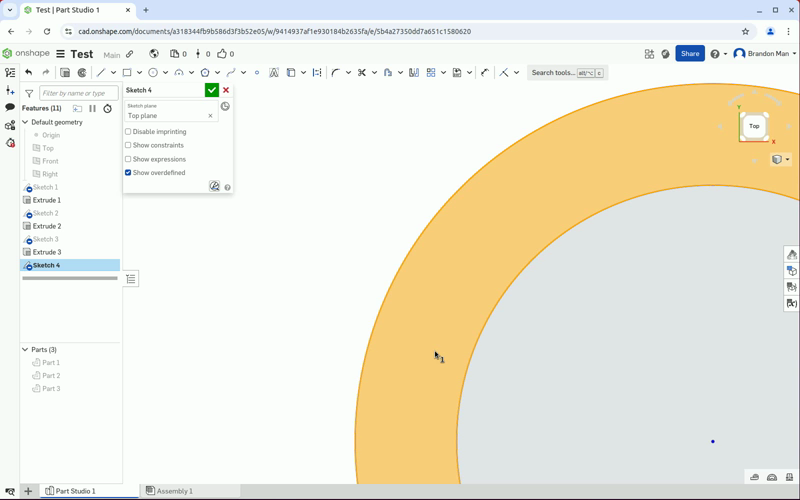
scroll(-6)
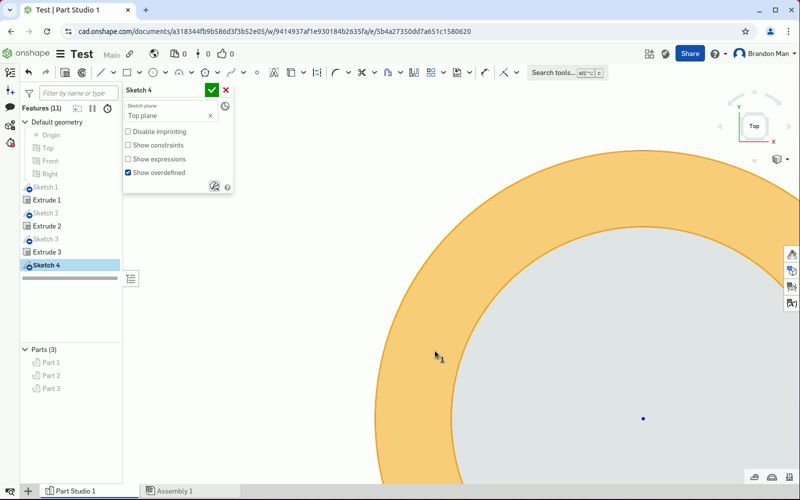
scroll(-6)
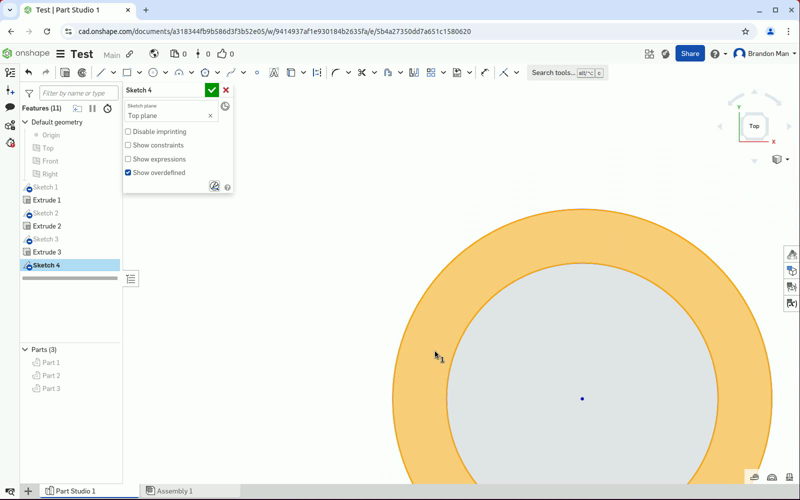
scroll(-6)
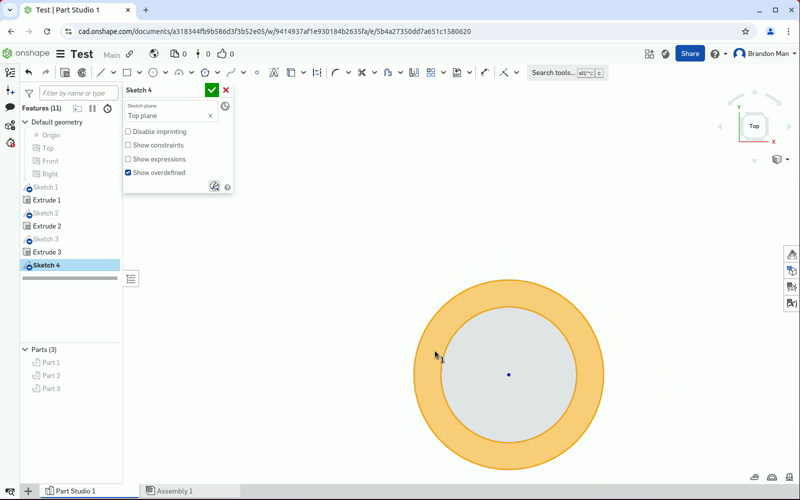
scroll(-6)
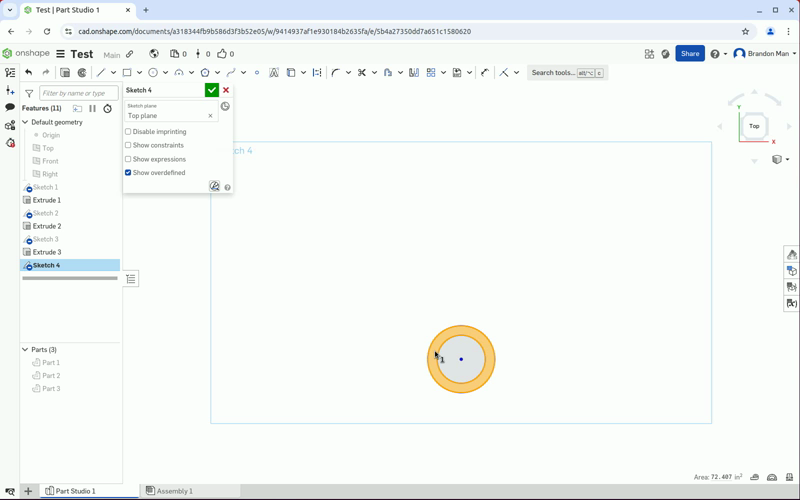
mouse_move(73, 352)
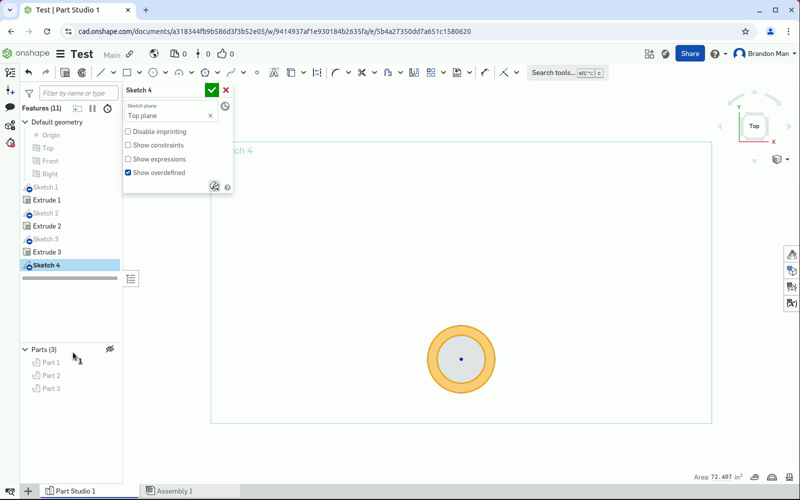
key(shift+y)
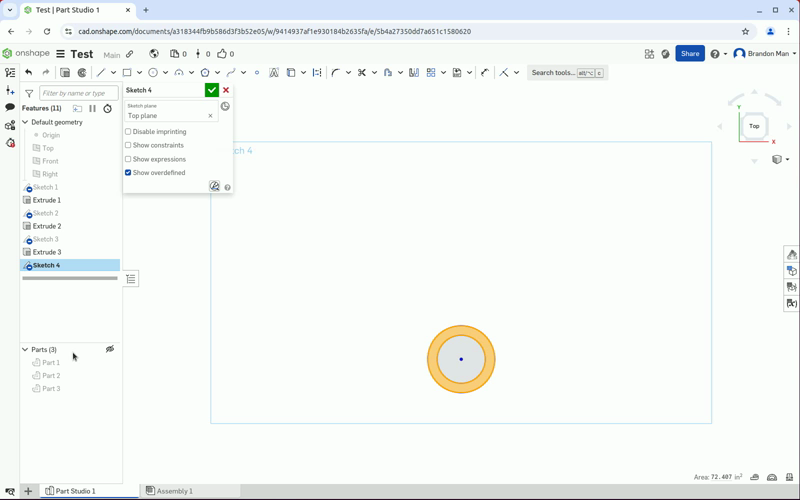
key(shift+e)
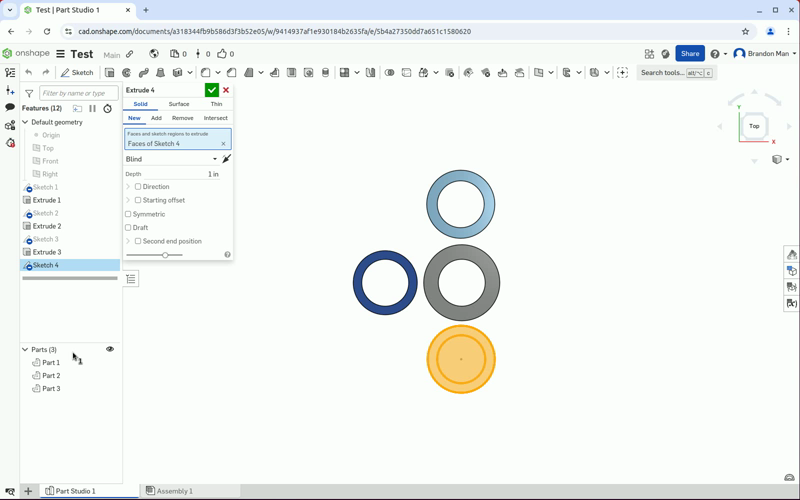
mouse_move(143, 106)
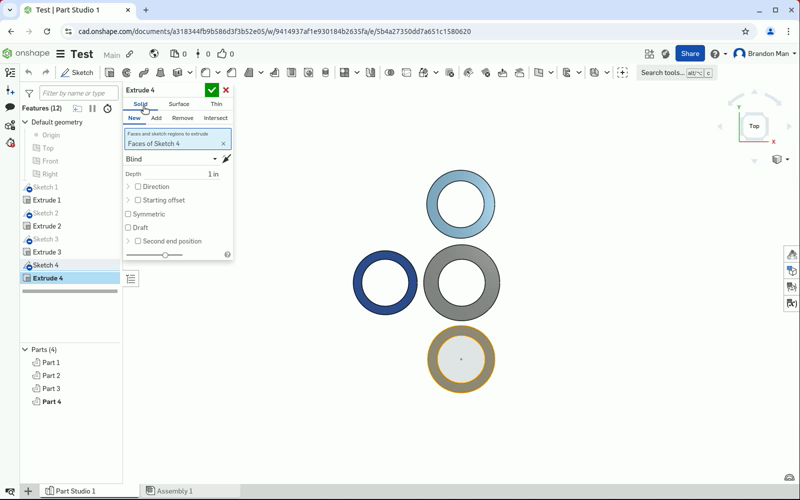
click(143, 106)
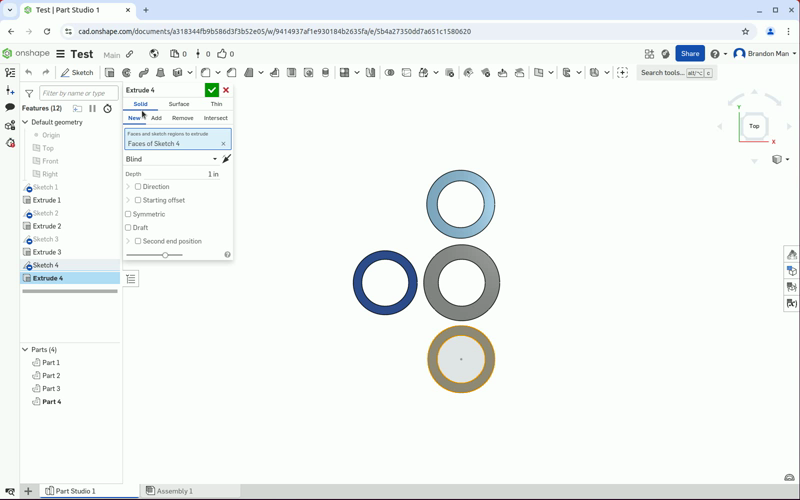
mouse_move(137, 120)
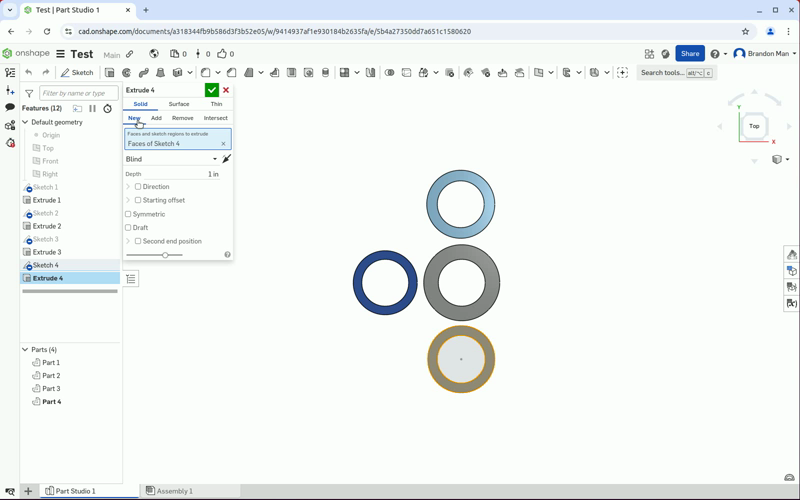
click(137, 120)
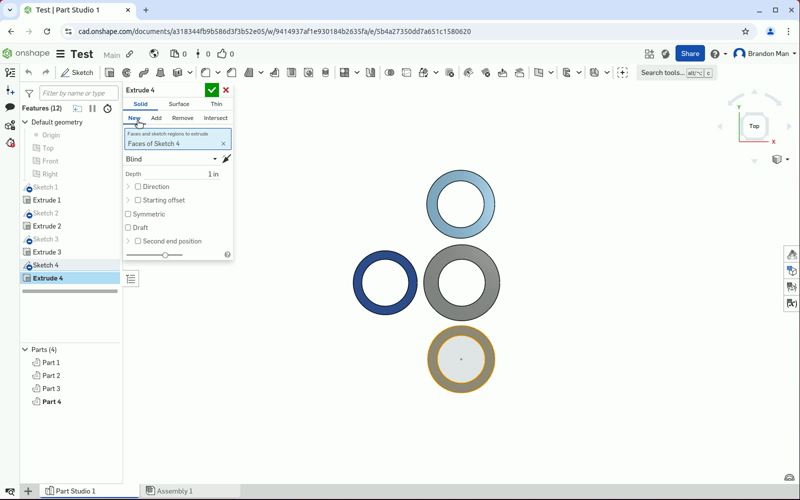
key(tab, 4)
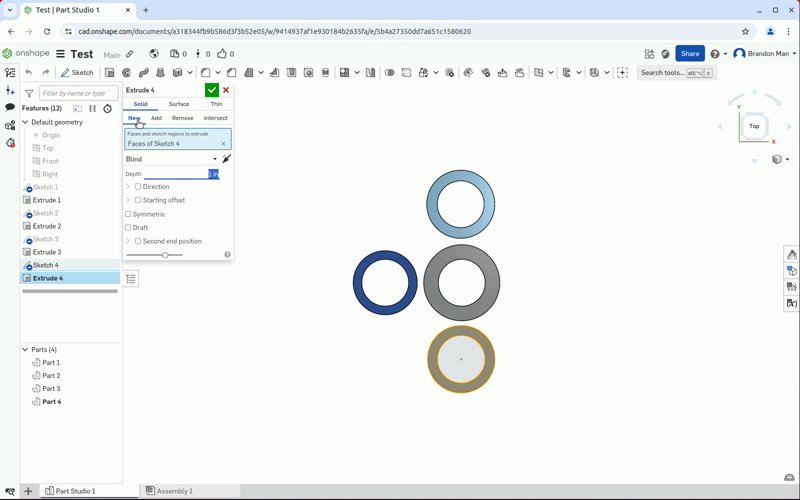
text(3.129)
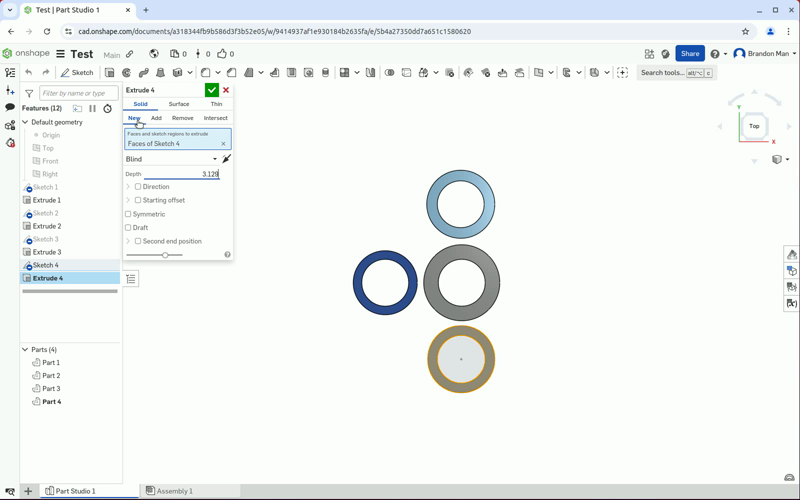
key(enter)
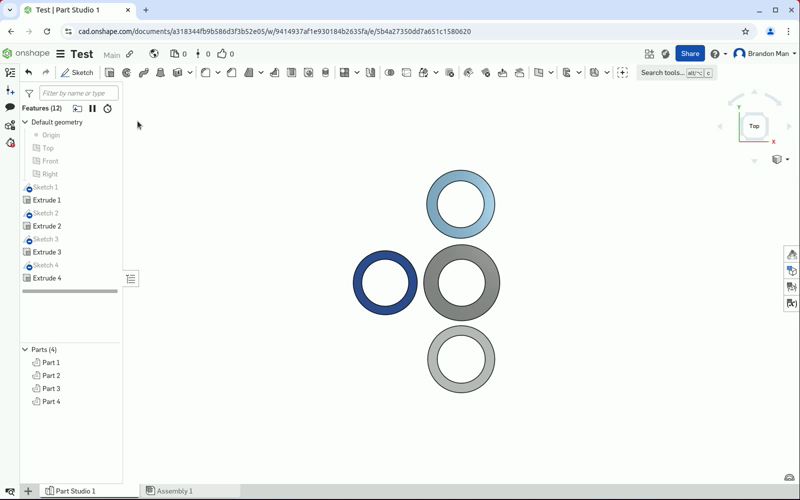
key(shift+h)
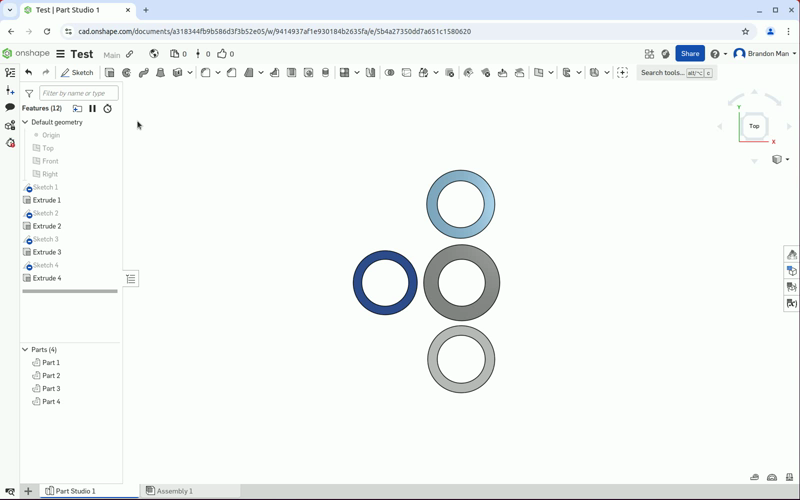
key(shift+h)
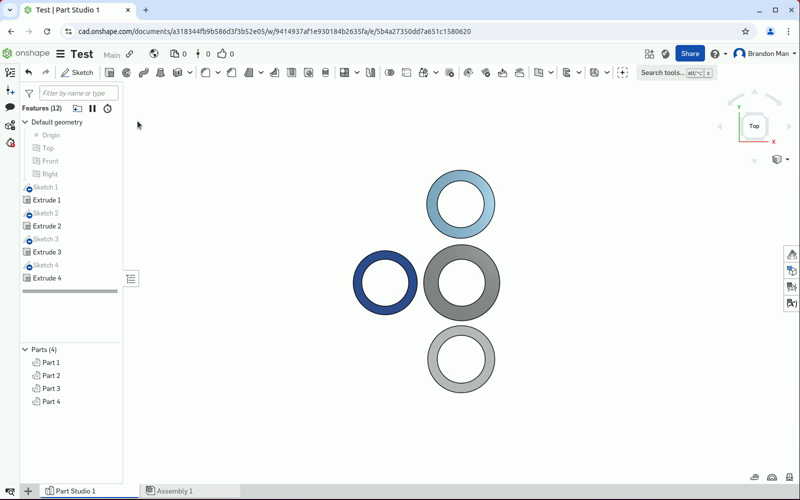
mouse_move(73, 189)
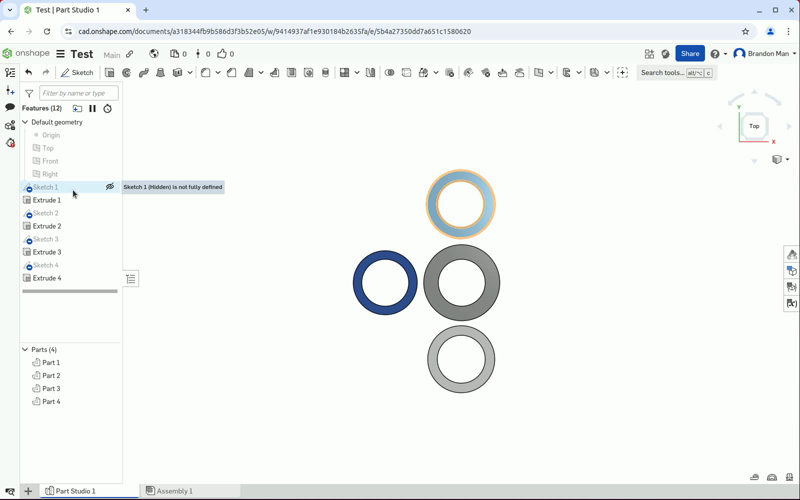
click(73, 189)
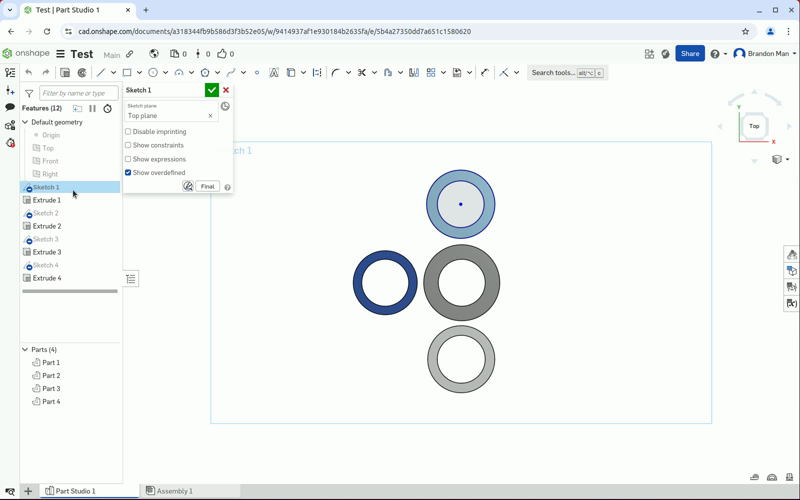
mouse_move(229, 92)
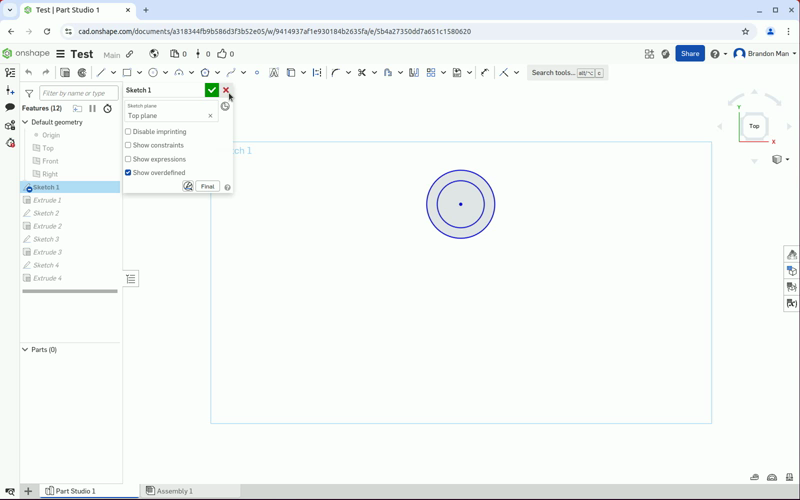
click(229, 92)
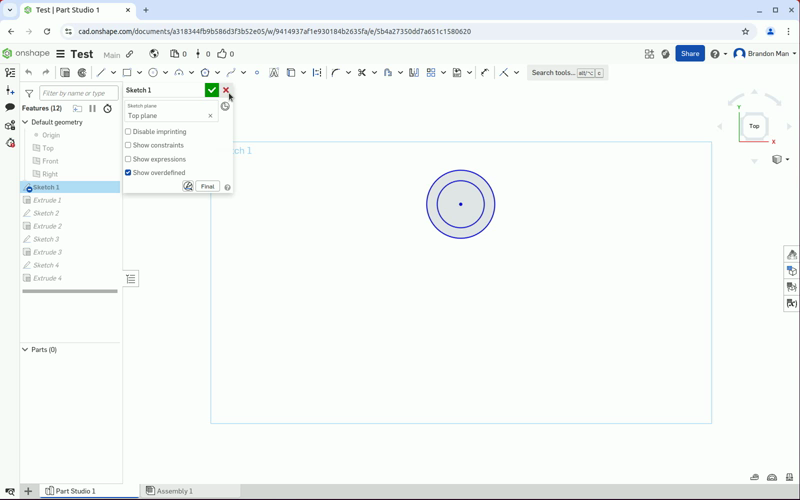
key(shift+s)
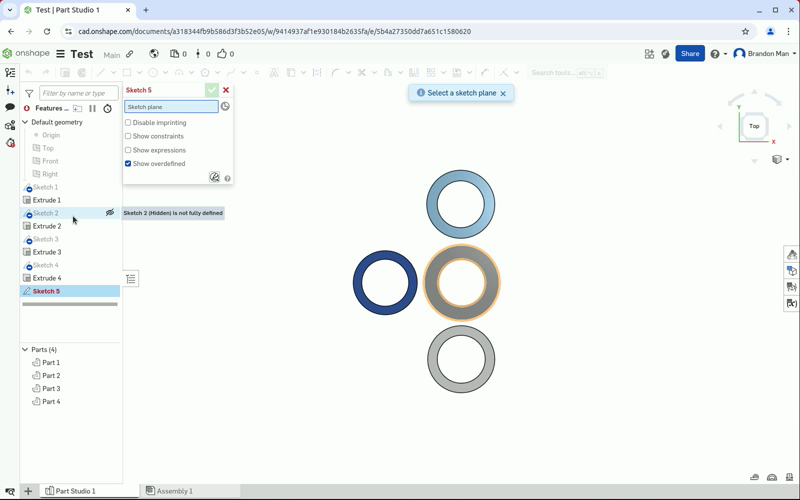
scroll(3)
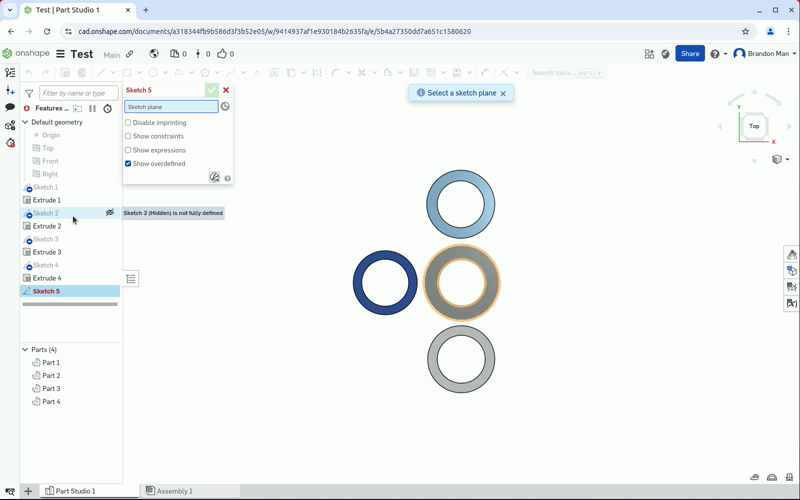
mouse_move(73, 150)
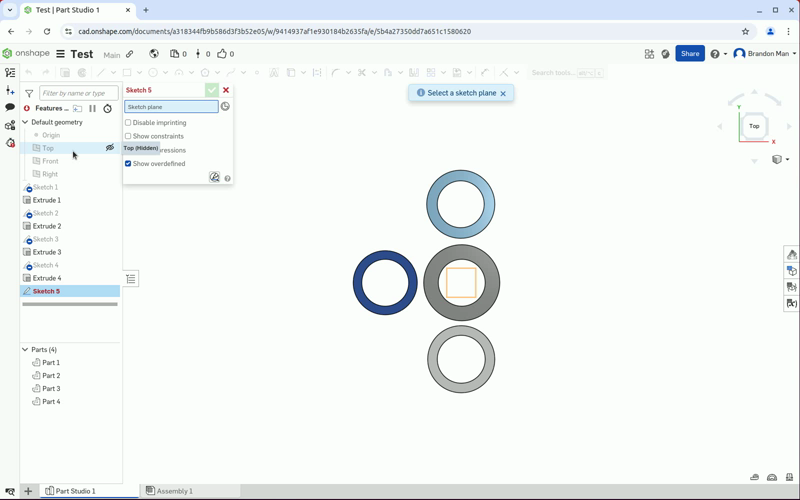
click(73, 150)
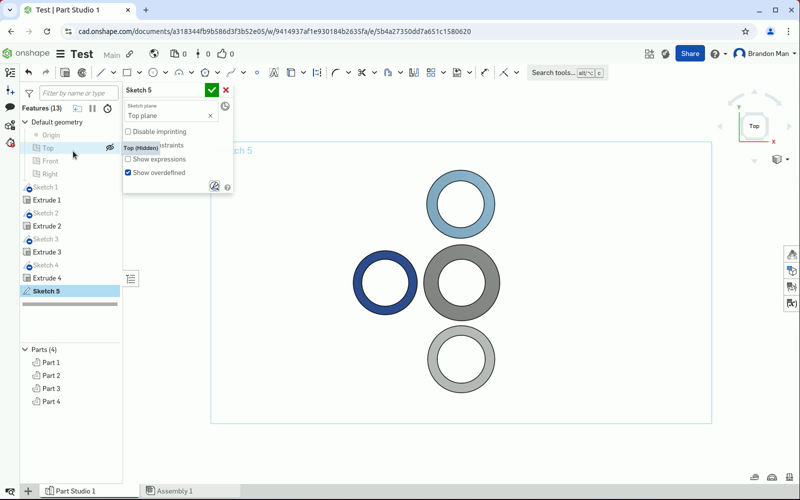
mouse_move(73, 352)
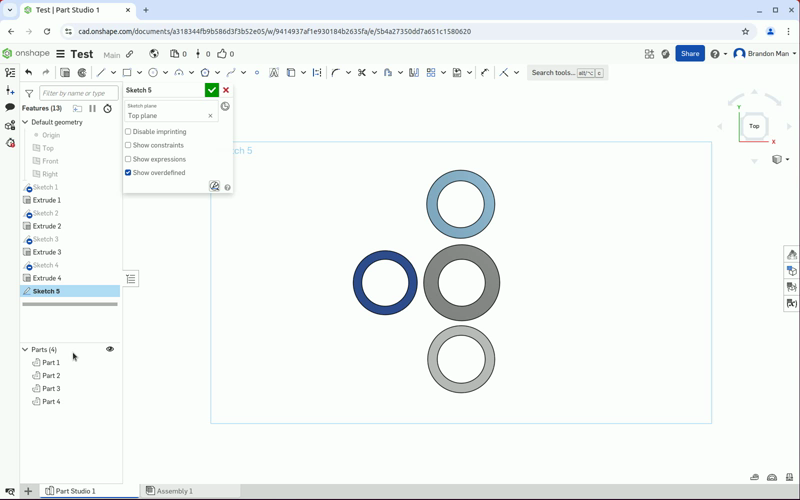
key(y)
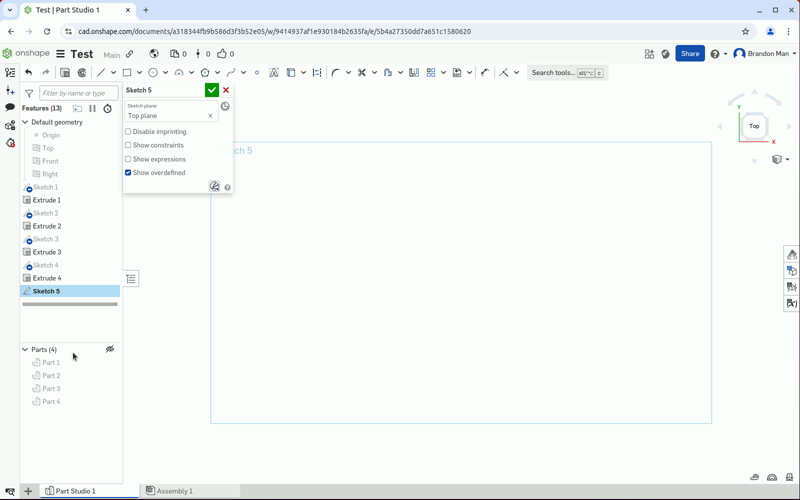
key(c)
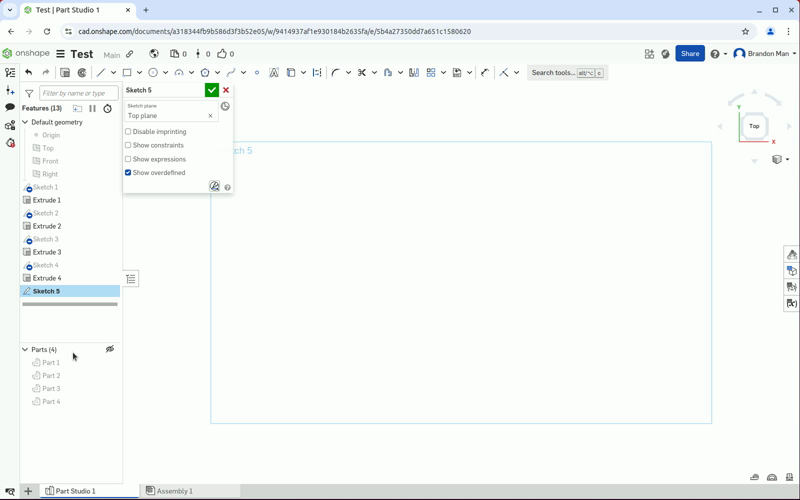
key_down(shift)
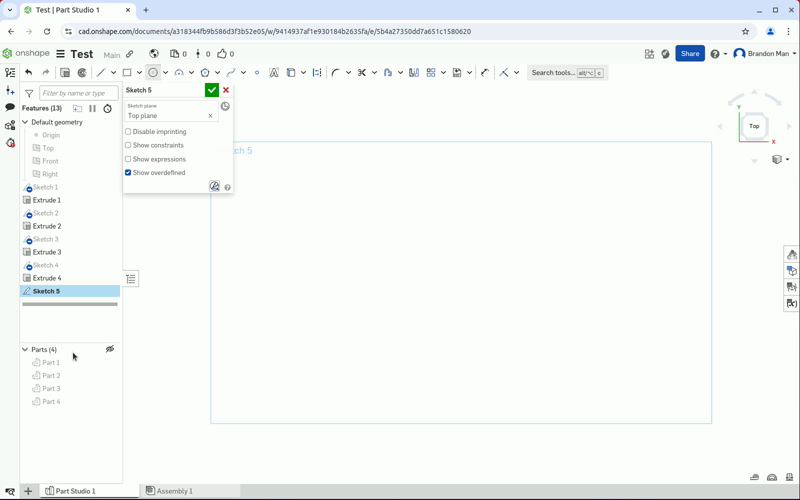
mouse_move(539, 282)
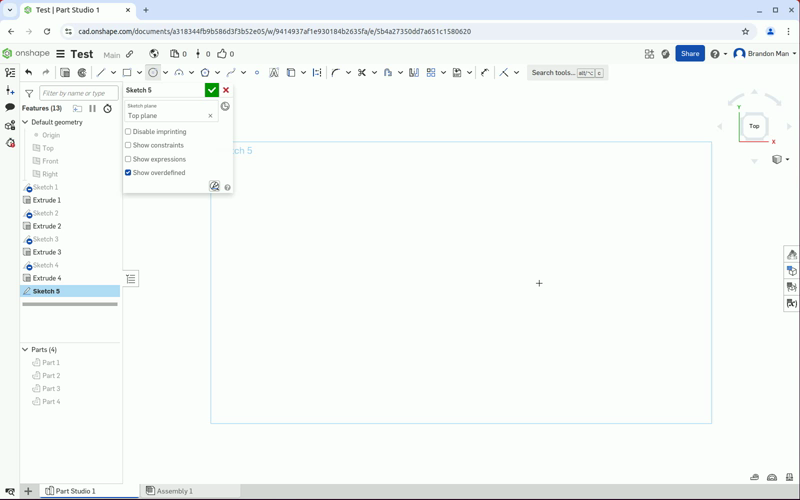
click(539, 282)
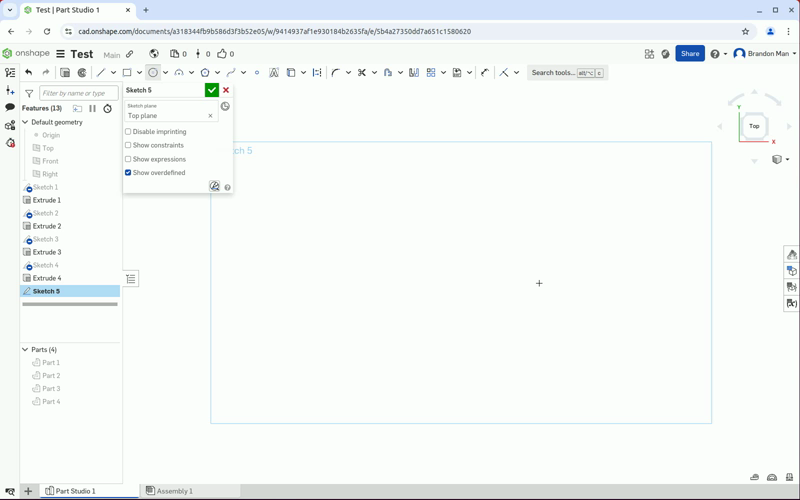
key_up(shift)
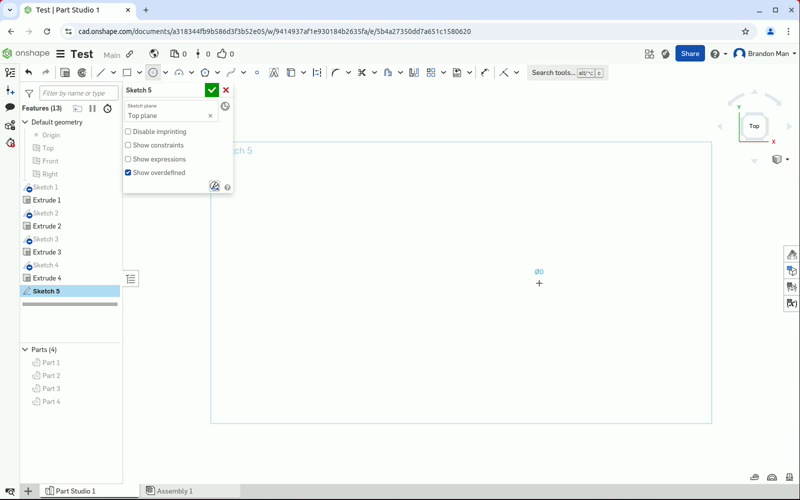
mouse_move(574, 282)
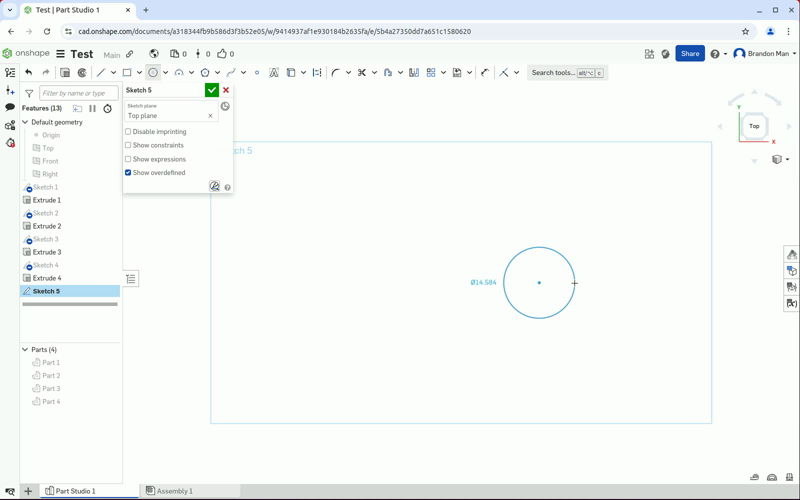
click(574, 282)
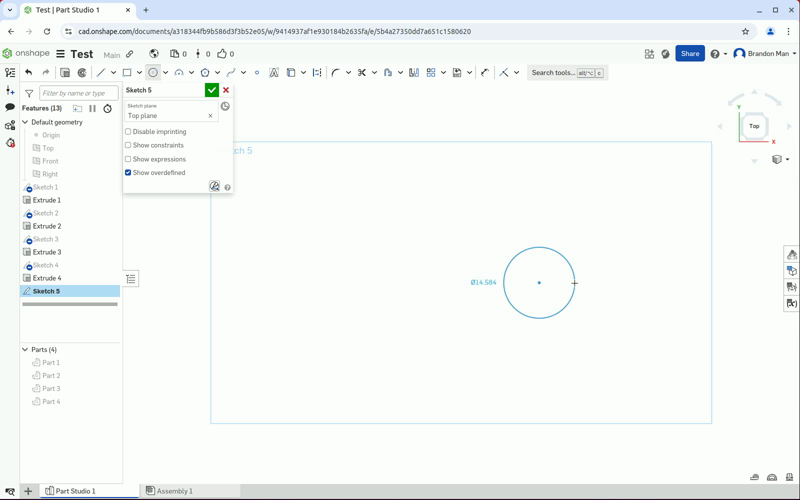
key(esc)
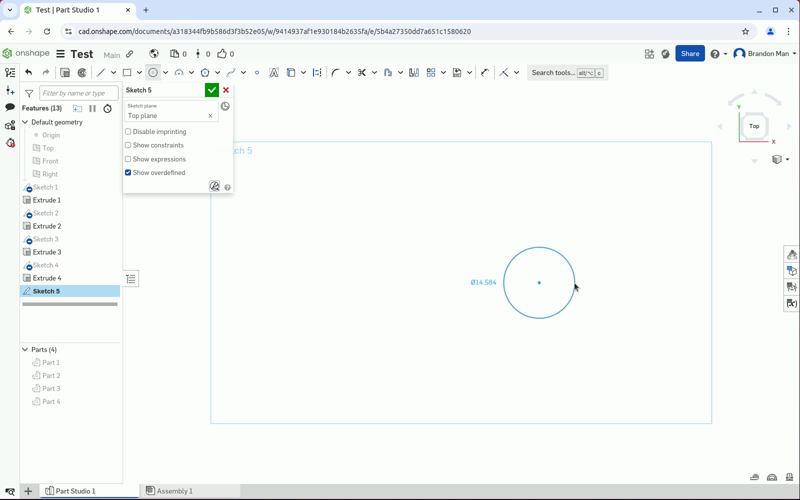
key(c)
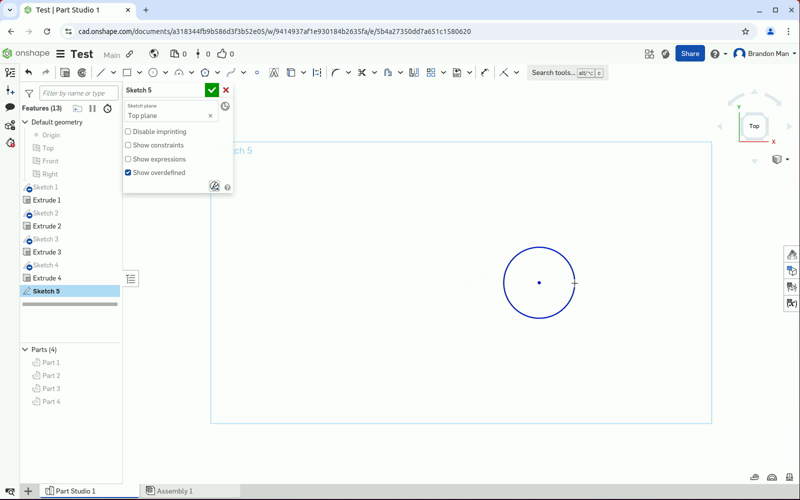
key_down(shift)
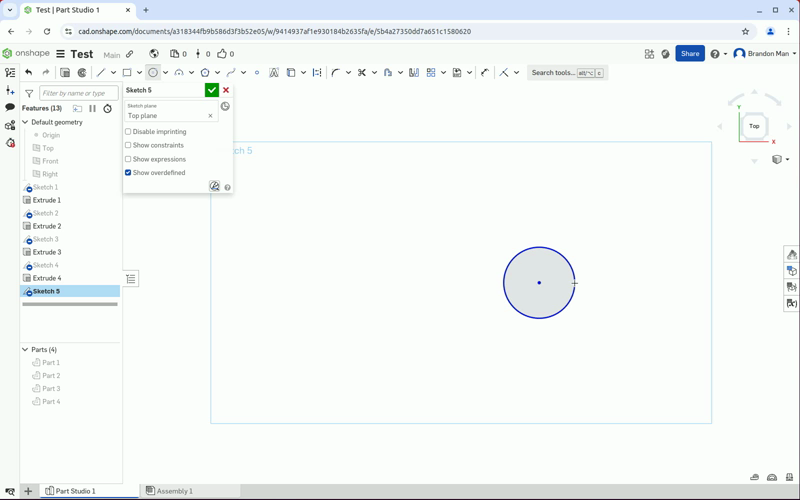
mouse_move(539, 282)
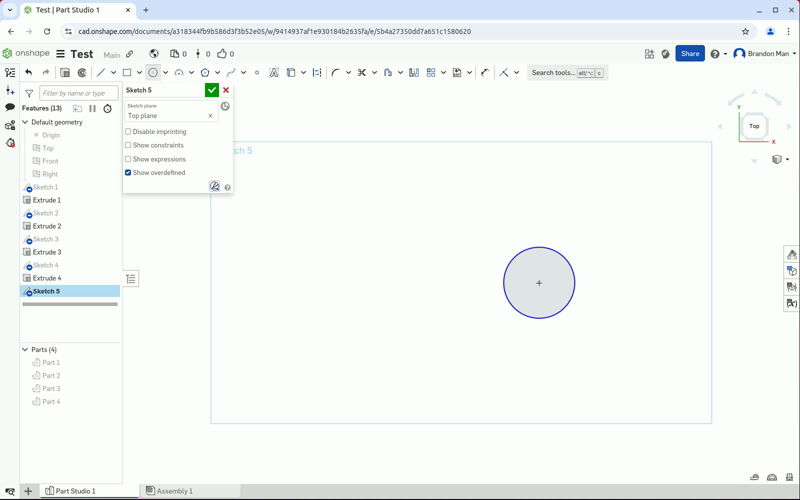
click(539, 282)
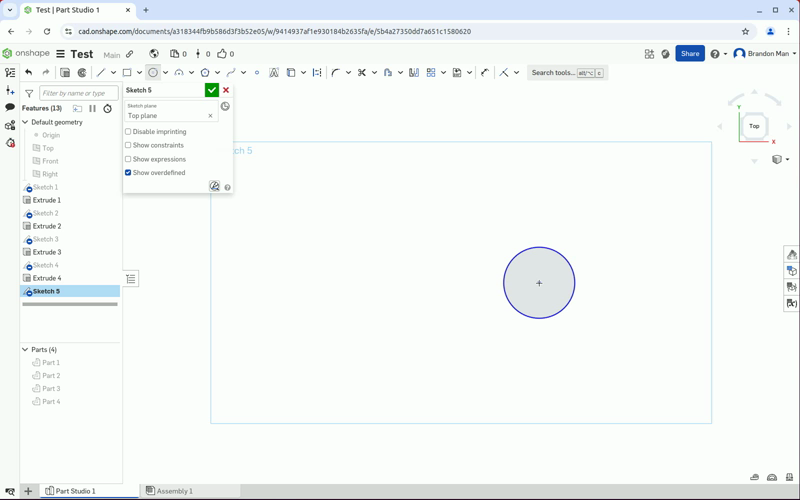
key_up(shift)
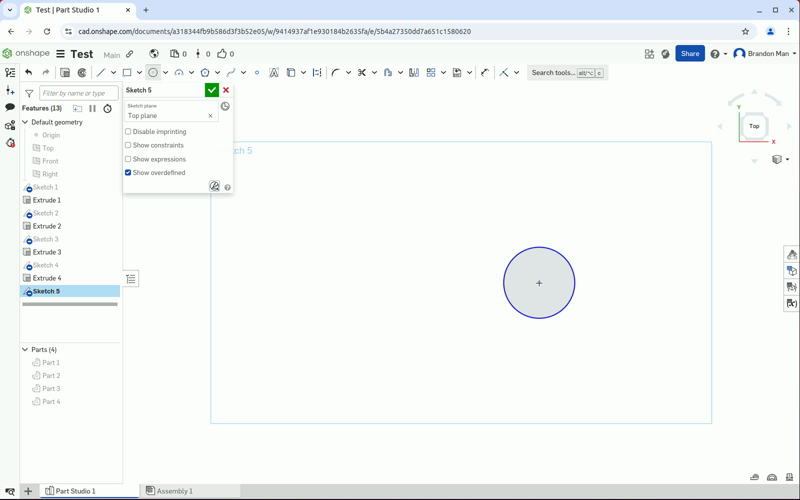
mouse_move(562, 282)
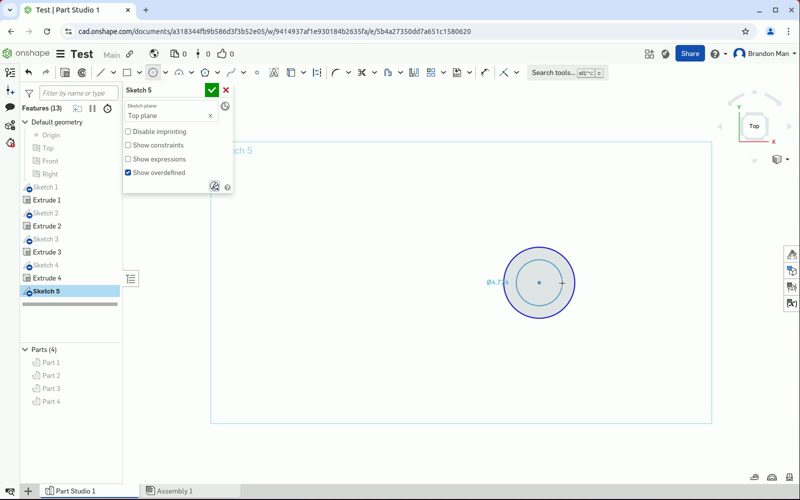
click(562, 282)
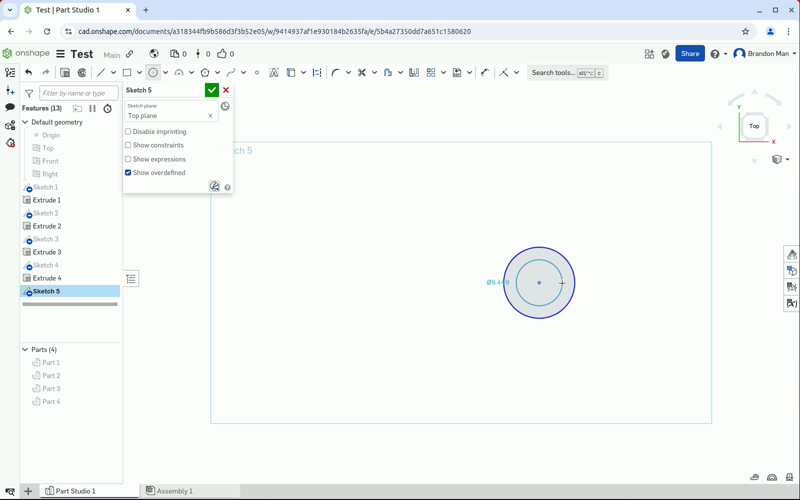
key(esc)
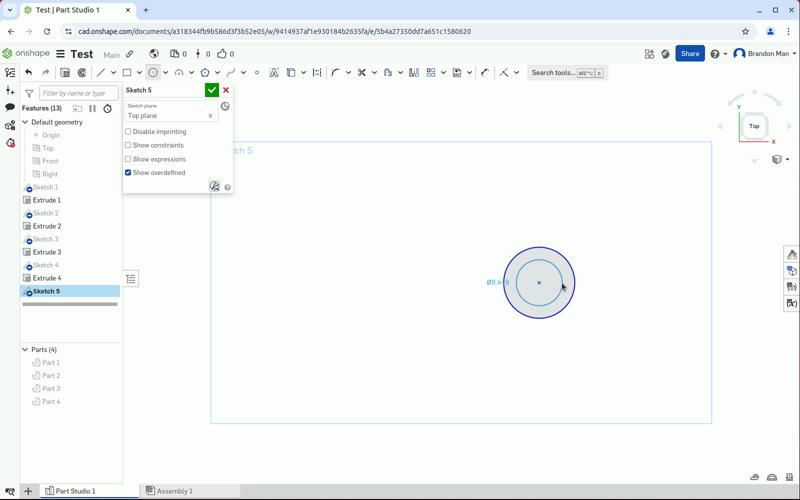
mouse_move(518, 307)
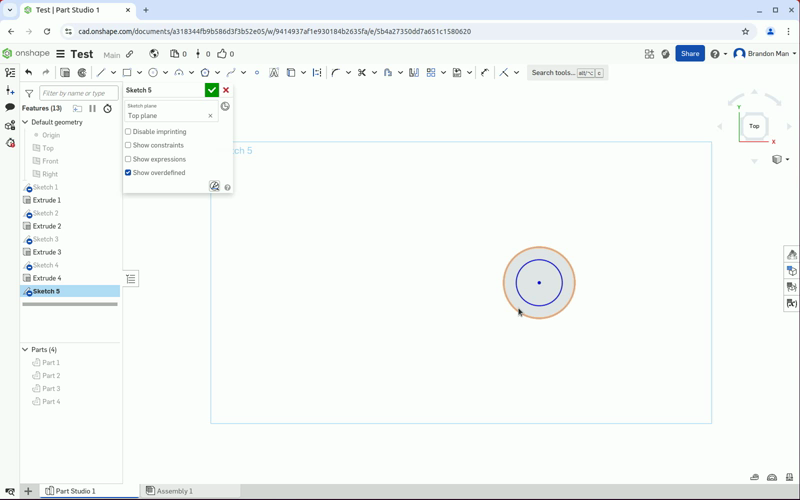
click(518, 307)
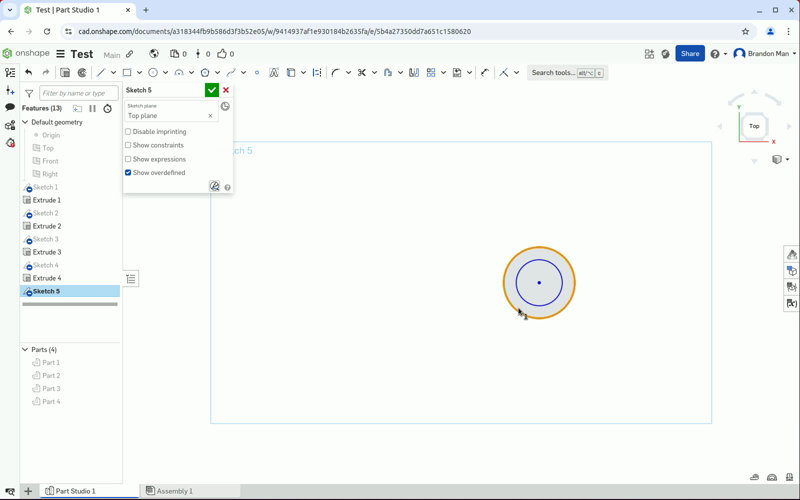
mouse_move(73, 352)
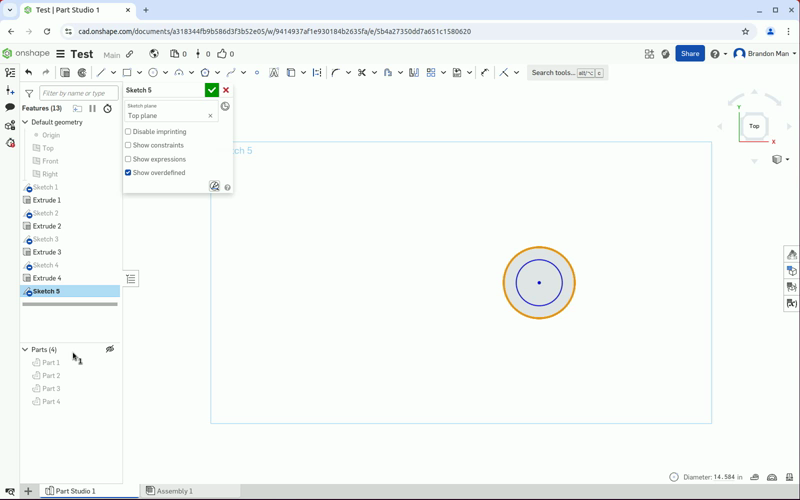
key(shift+y)
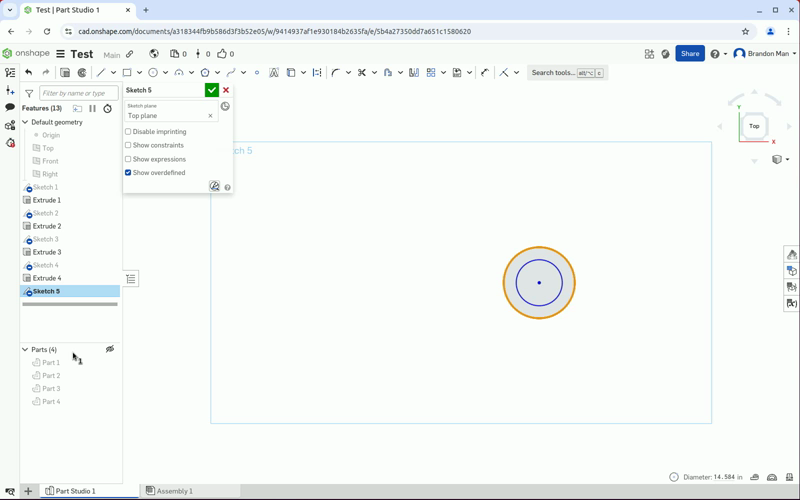
key(shift+e)
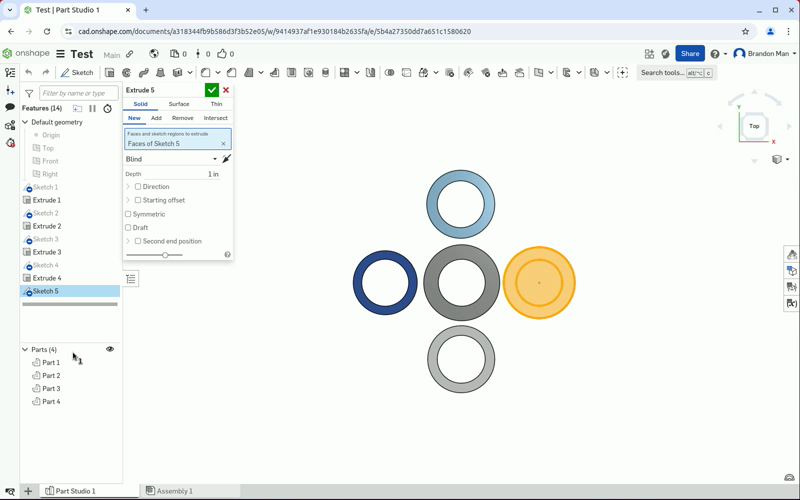
mouse_move(143, 106)
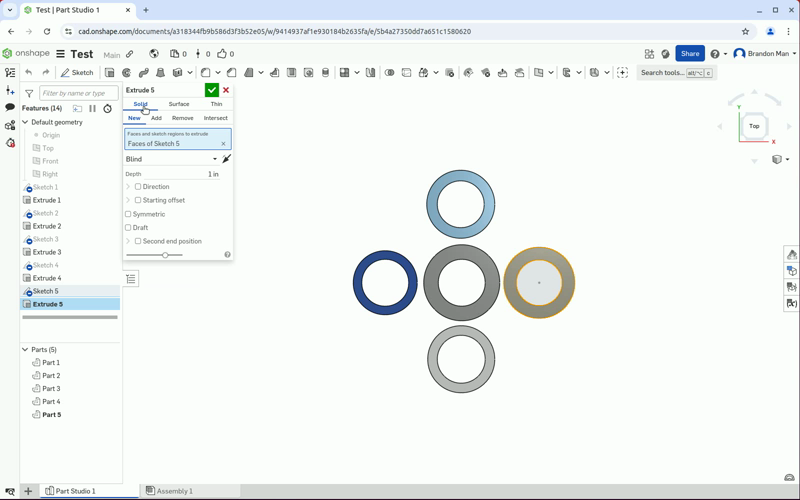
click(143, 106)
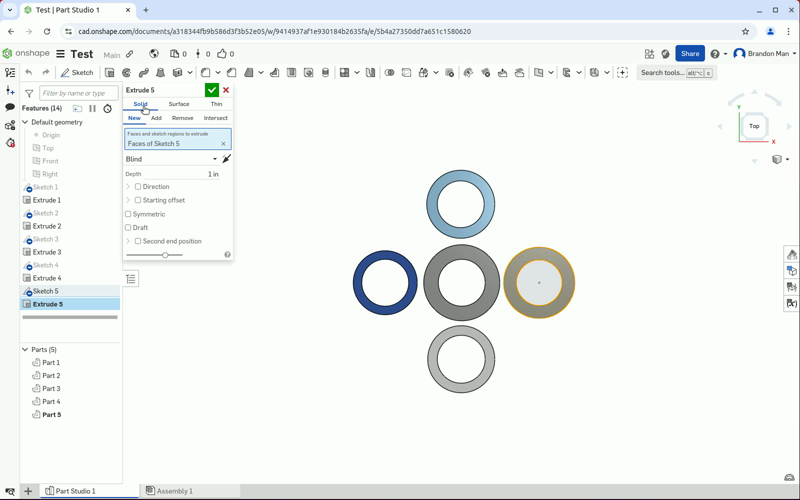
mouse_move(137, 120)
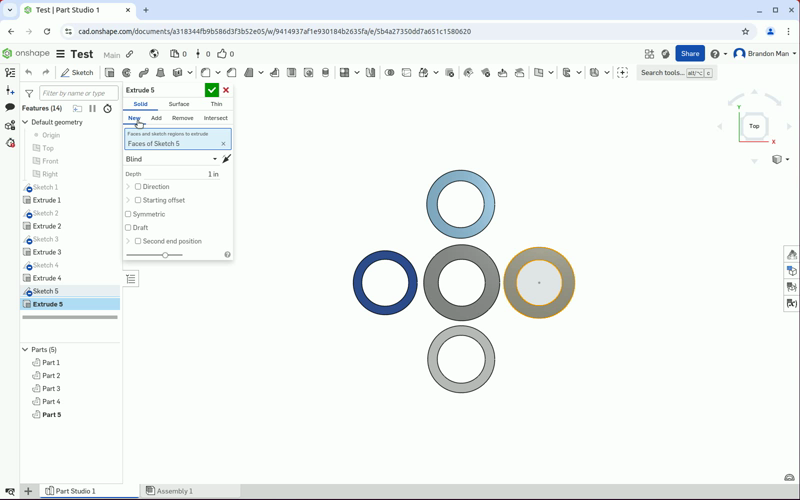
click(137, 120)
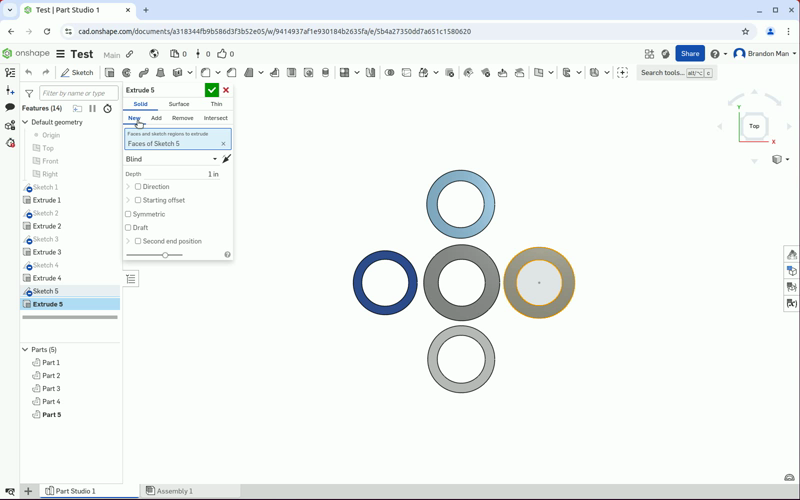
key(tab, 4)
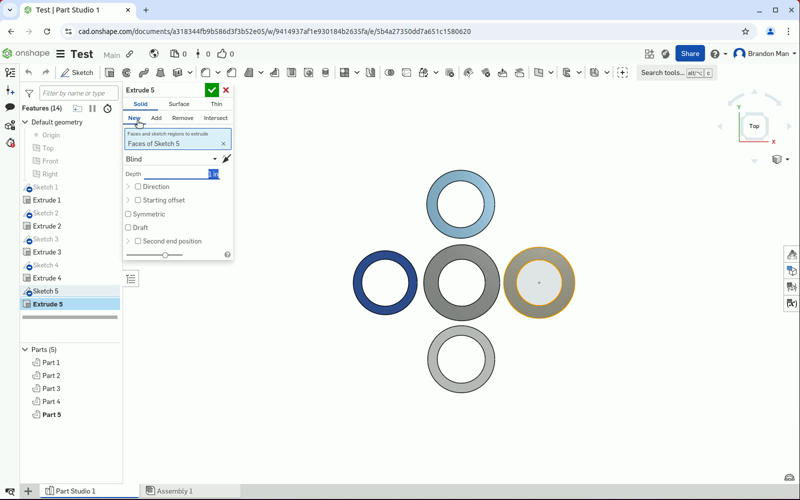
text(3.129)
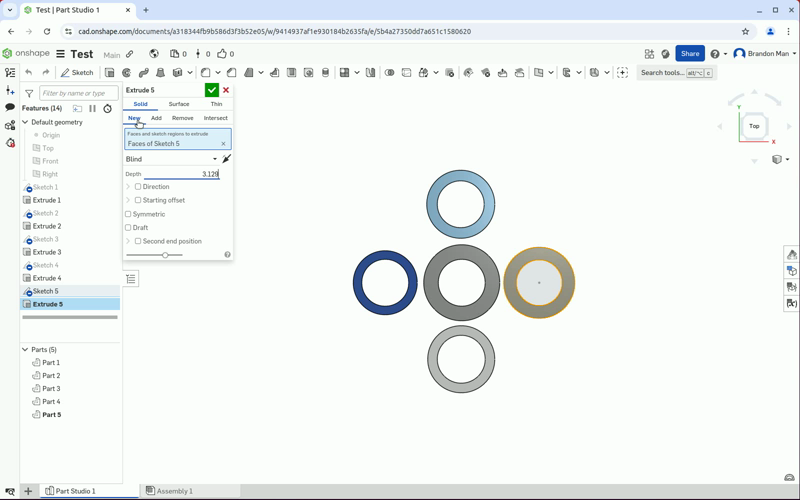
key(enter)
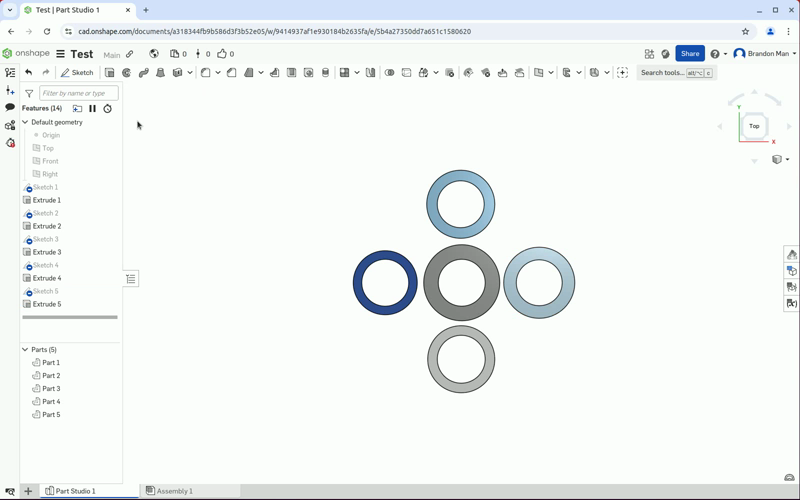
key(shift+h)
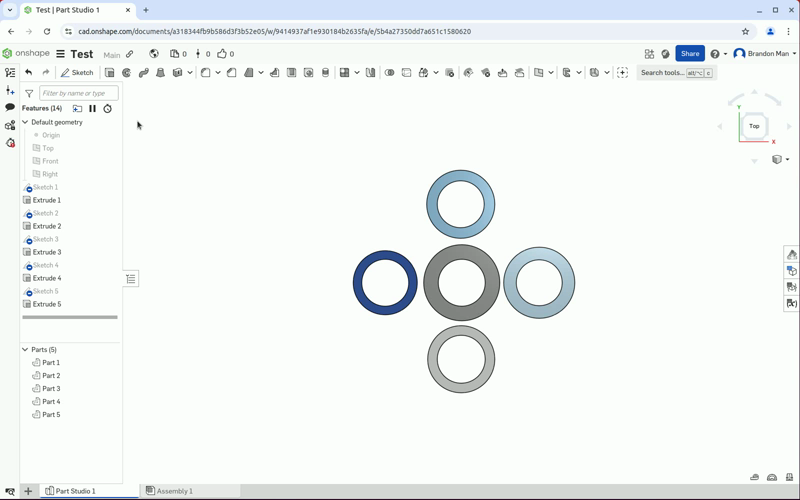
key(shift+h)
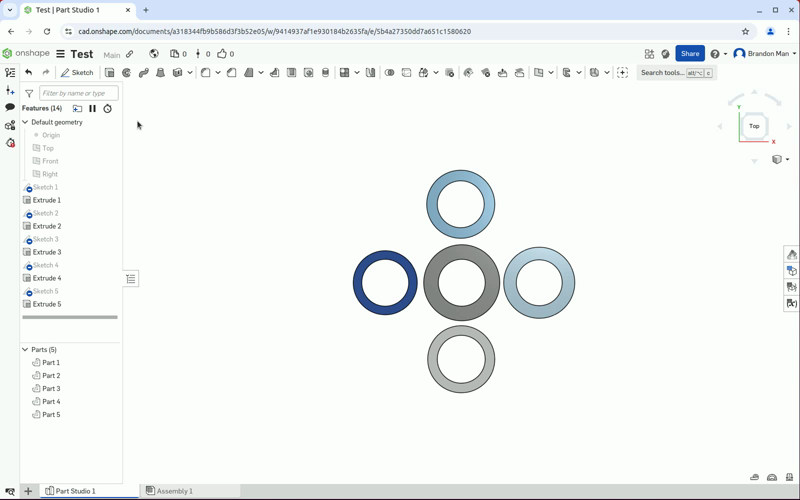
key(shift+7)
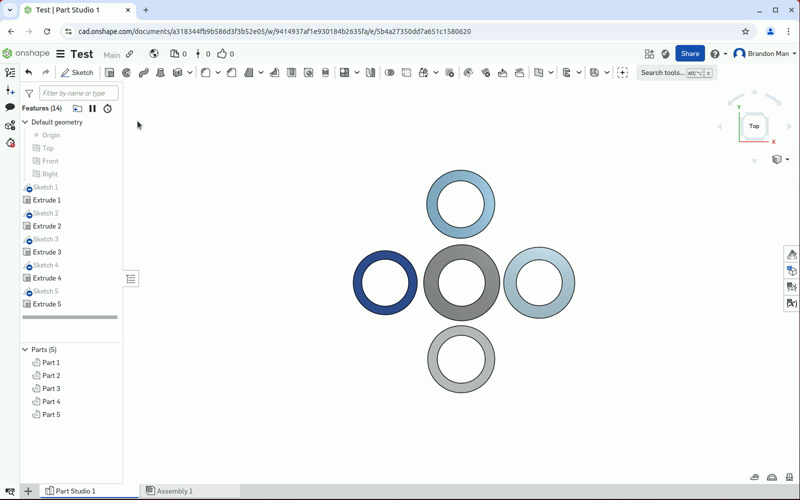
key(up, 3)
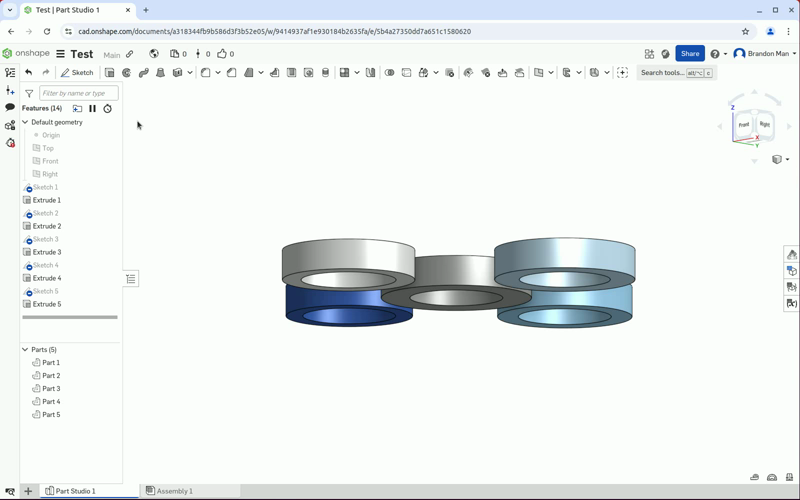
key(left, 3)
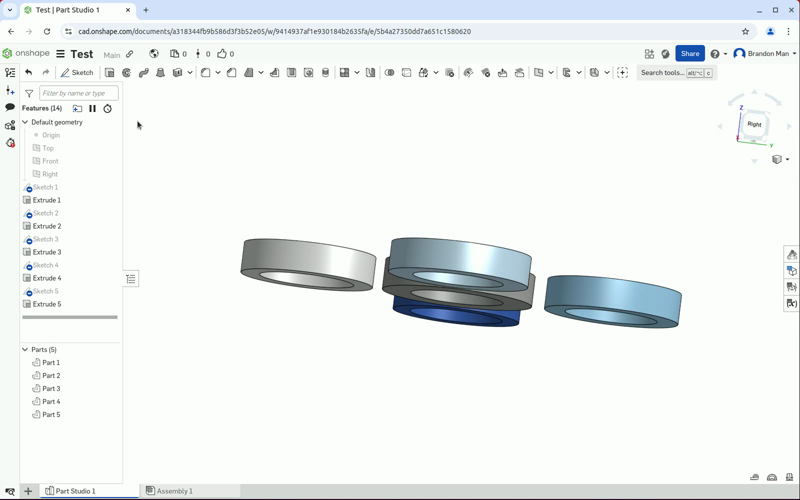
key(right, 3)
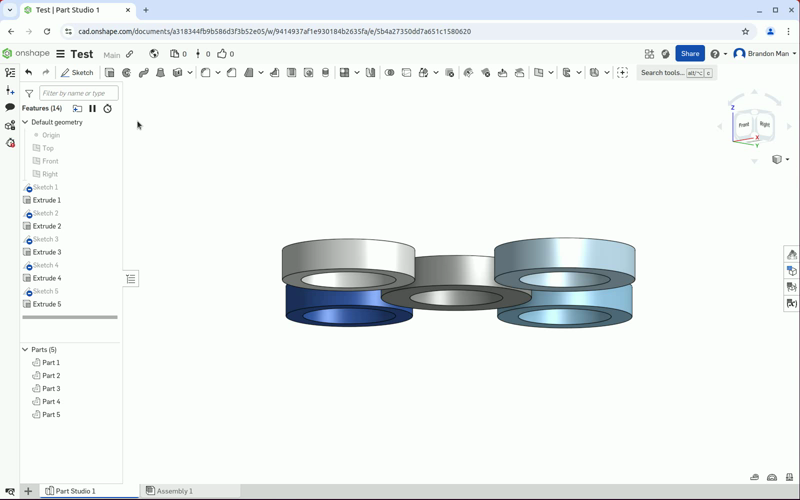
key(down, 3)
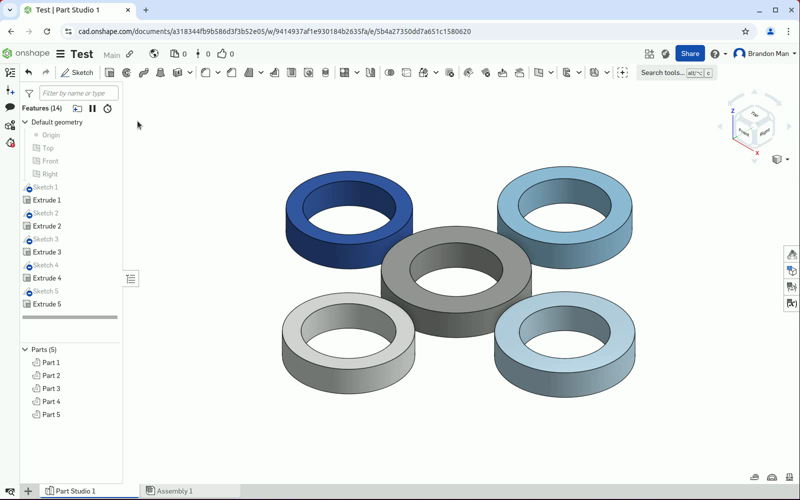
mouse_move(73, 189)
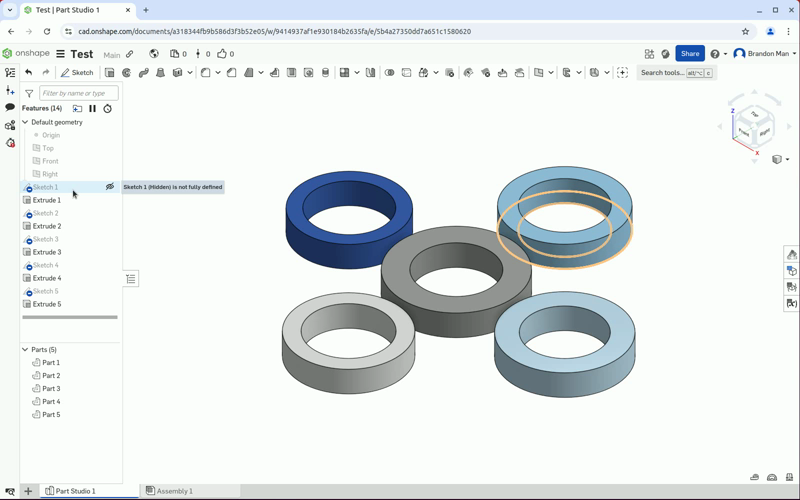
click(73, 189)